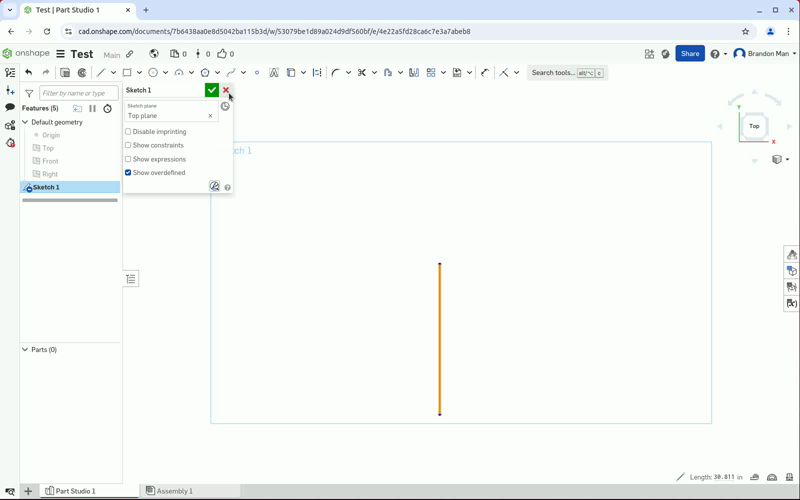
key(shift+h)
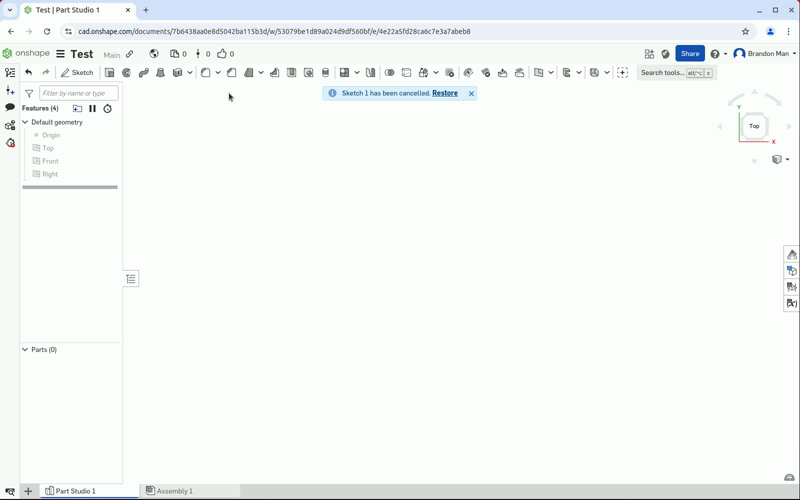
mouse_move(73, 352)
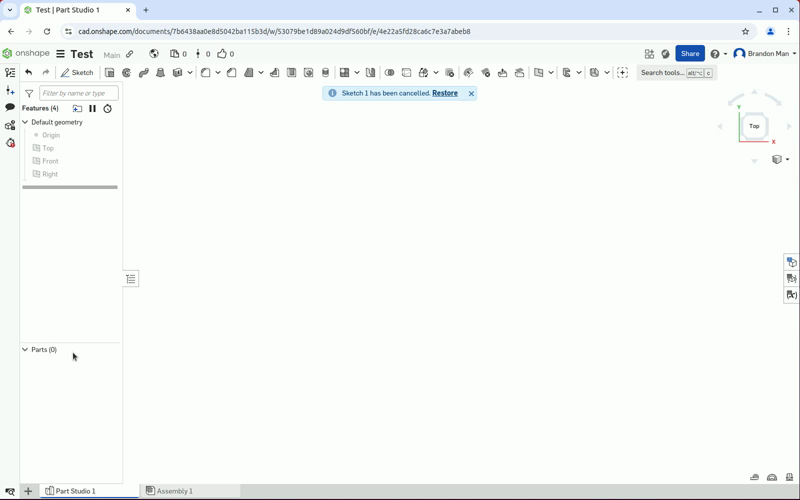
key(y)
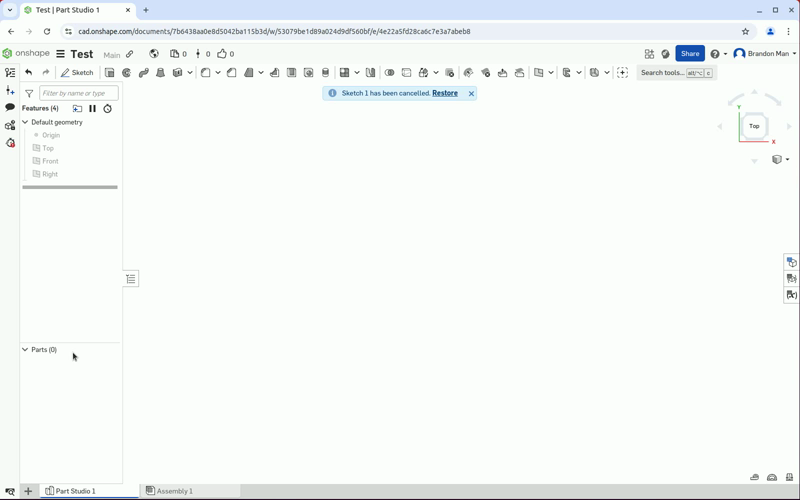
key(shift+p)
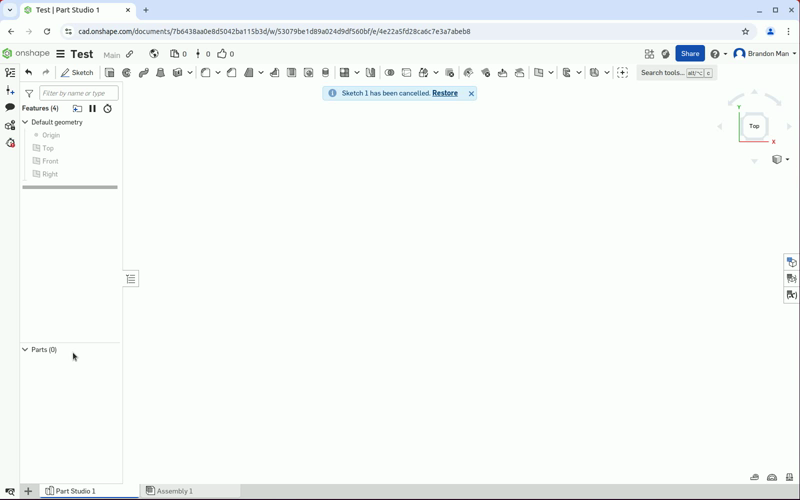
key(space)
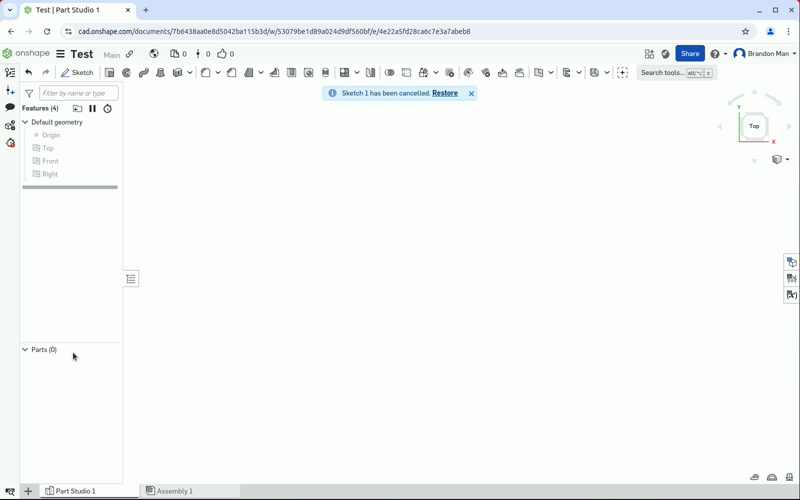
key_down(shift)
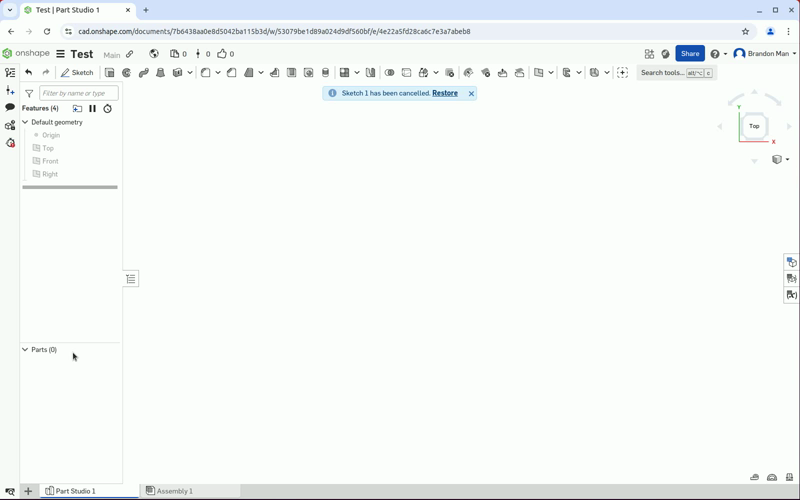
key(up)
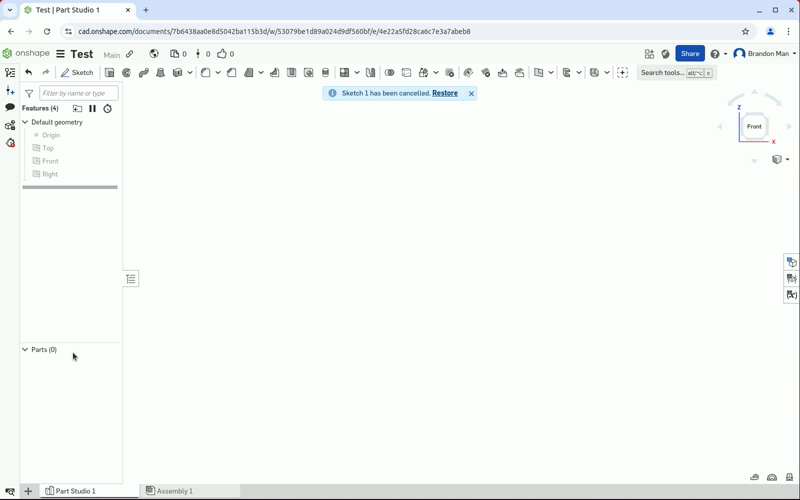
key_up(shift)
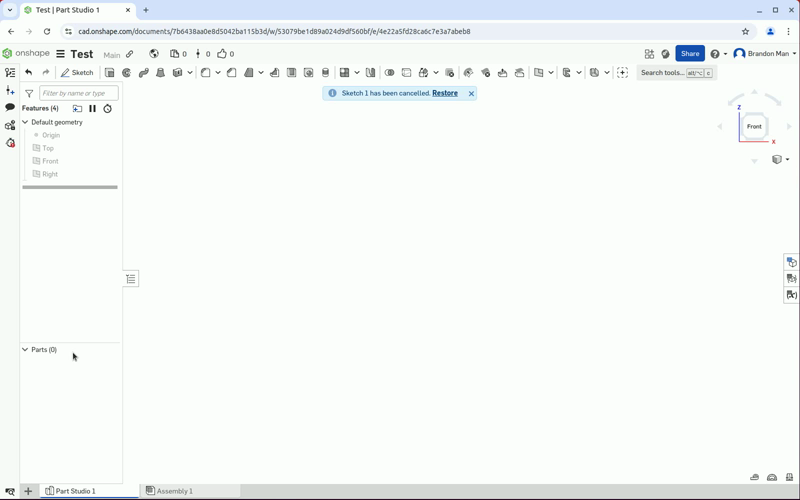
mouse_move(73, 352)
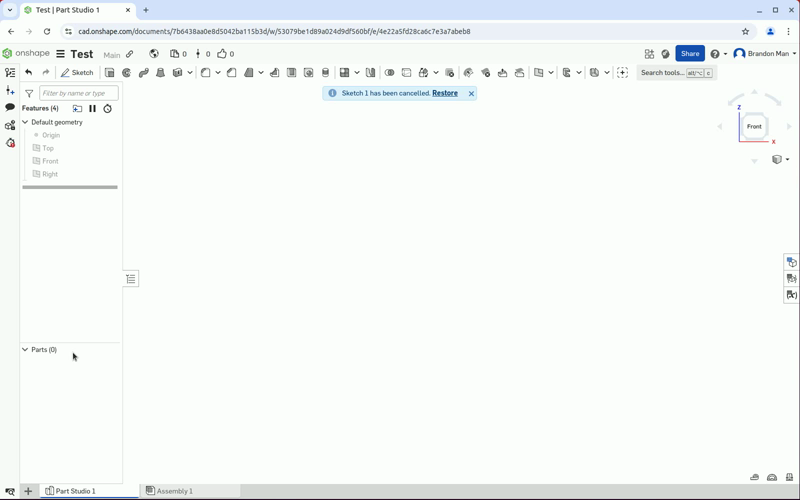
key(shift+y)
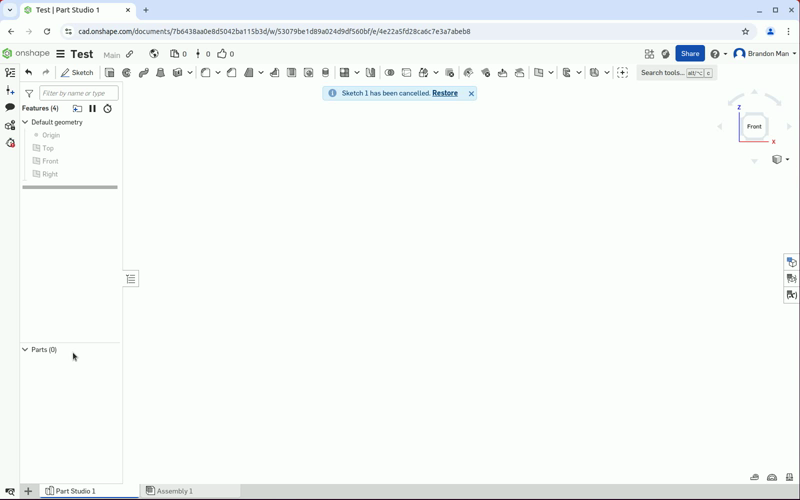
key(shift+s)
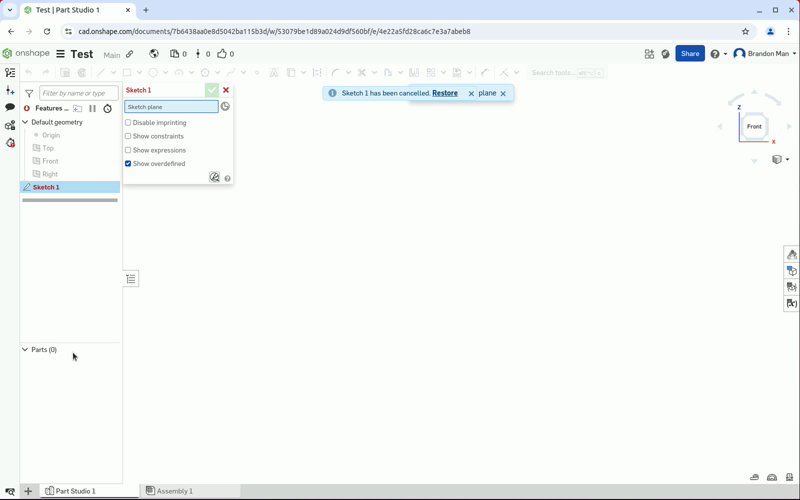
mouse_move(73, 163)
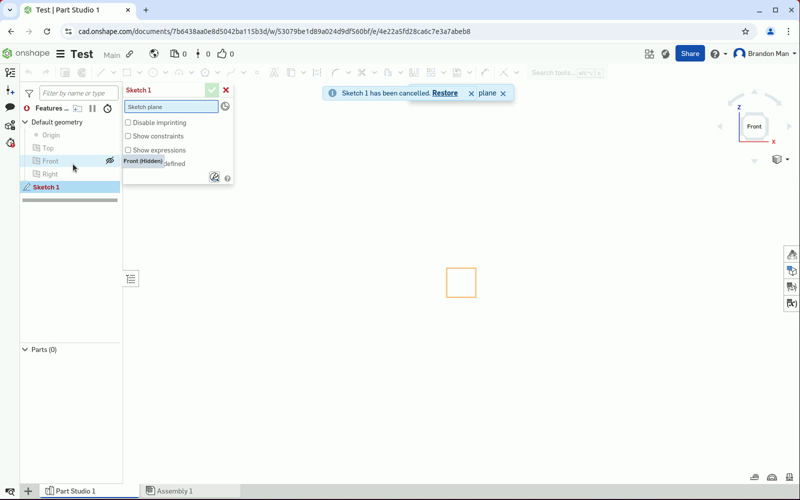
click(73, 163)
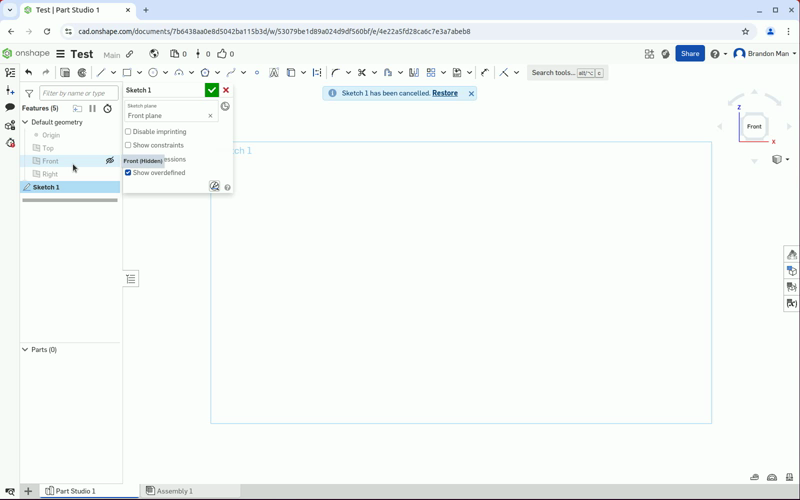
mouse_move(73, 352)
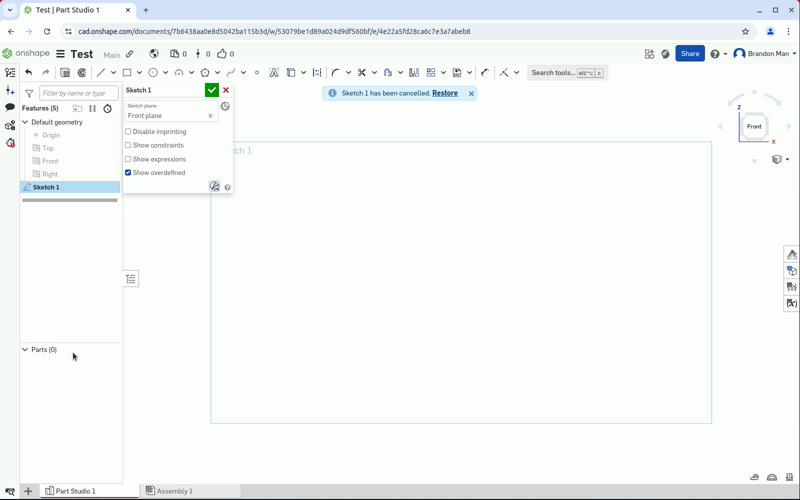
key(y)
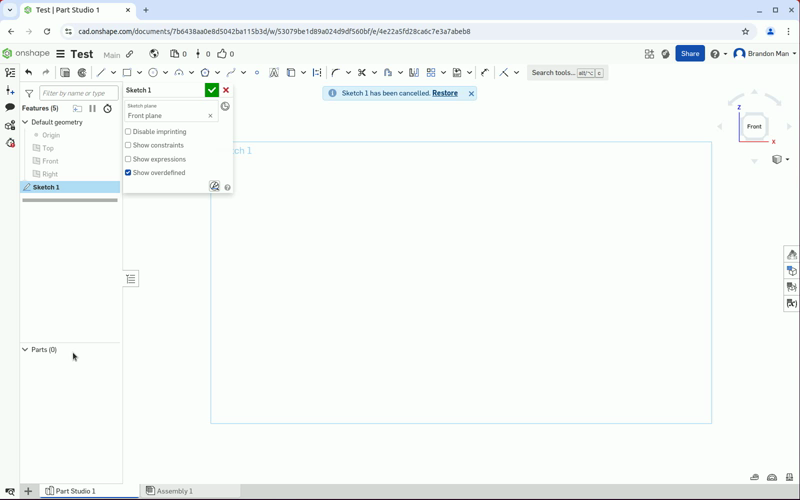
key(c)
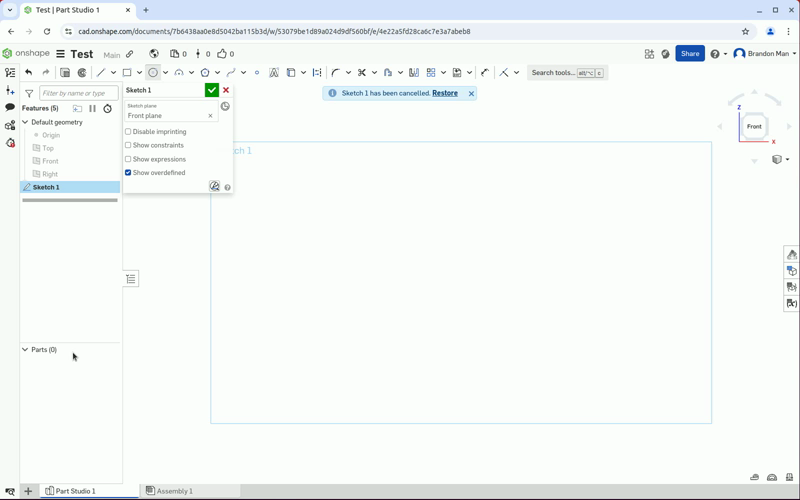
key_down(shift)
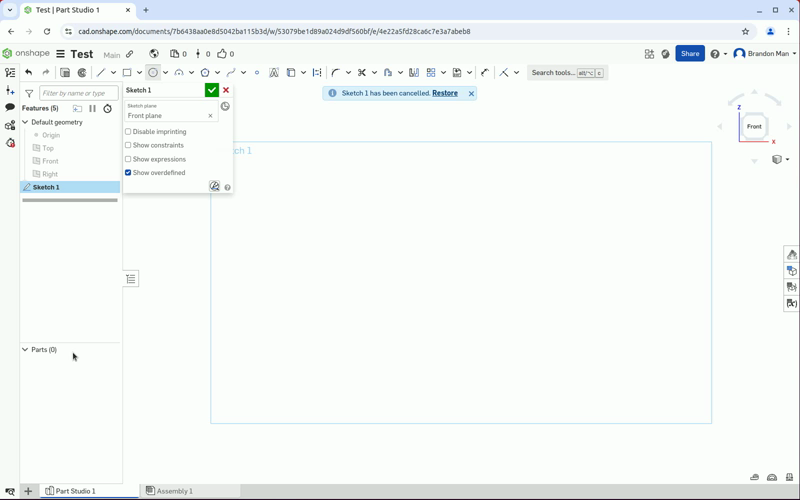
mouse_move(448, 312)
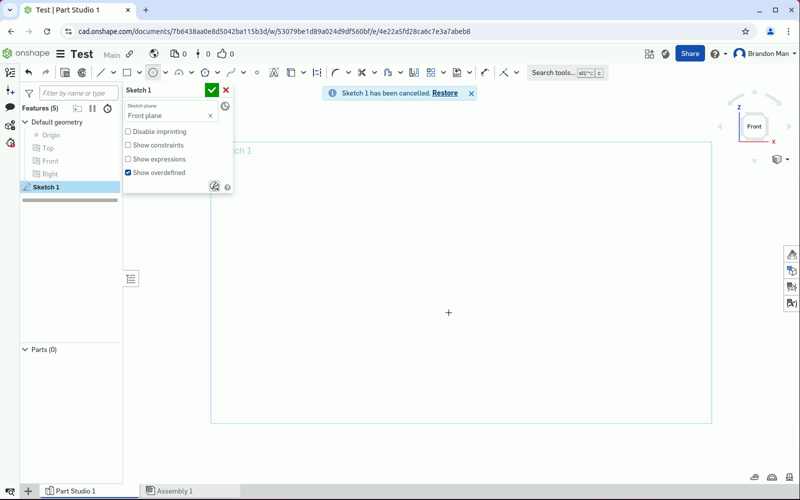
click(448, 312)
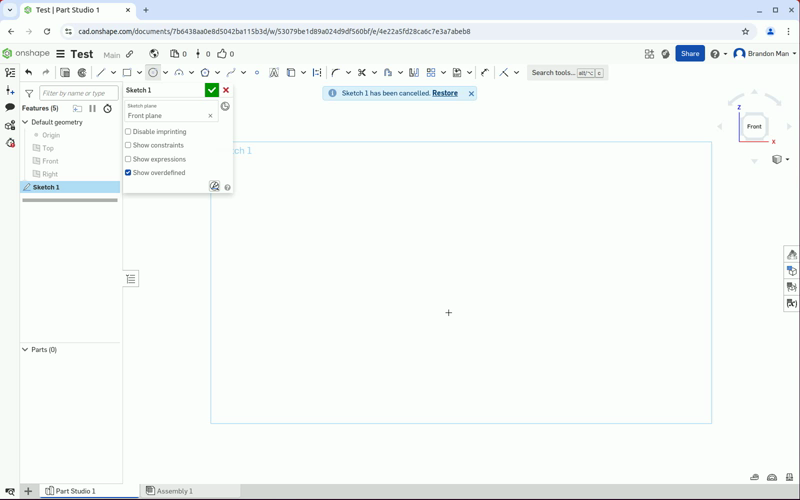
key_up(shift)
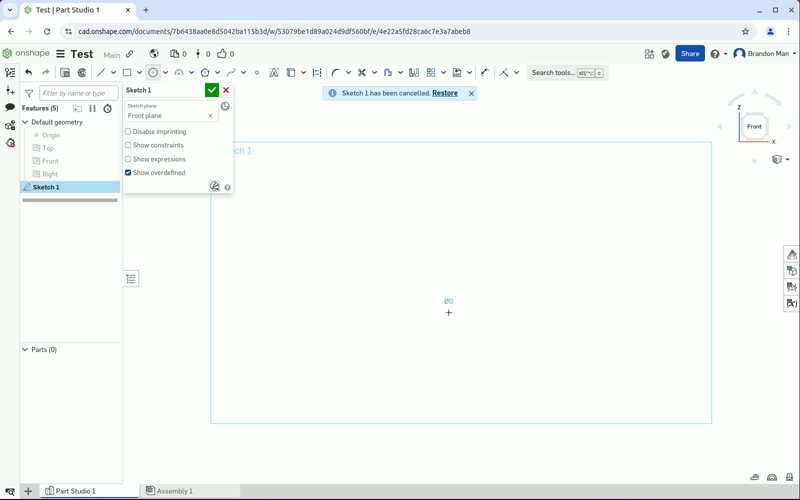
mouse_move(454, 312)
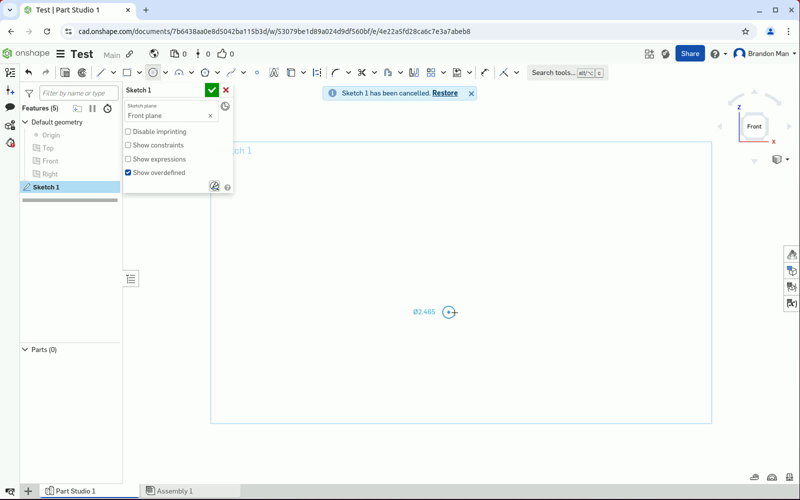
click(454, 312)
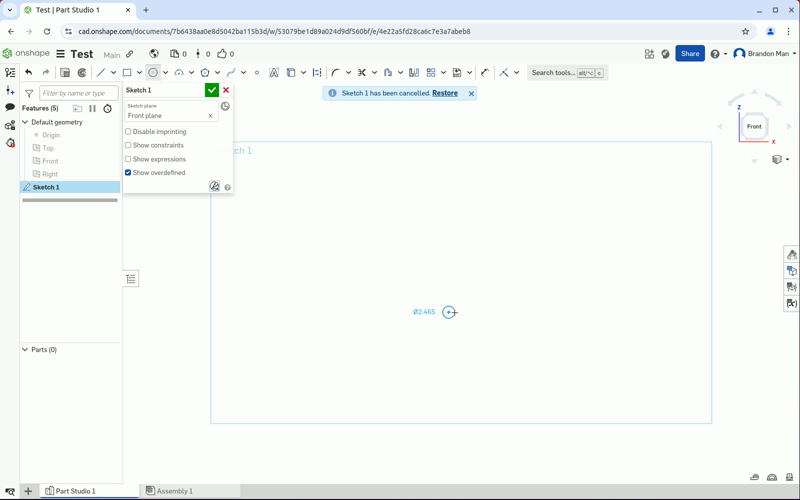
key(esc)
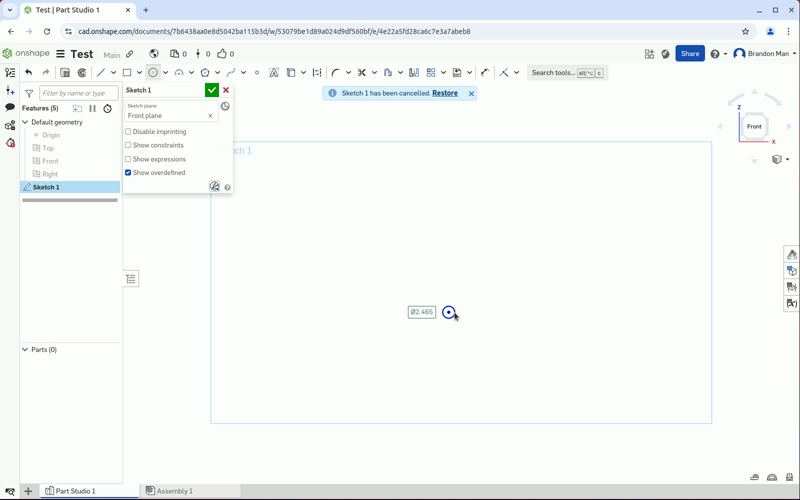
key(c)
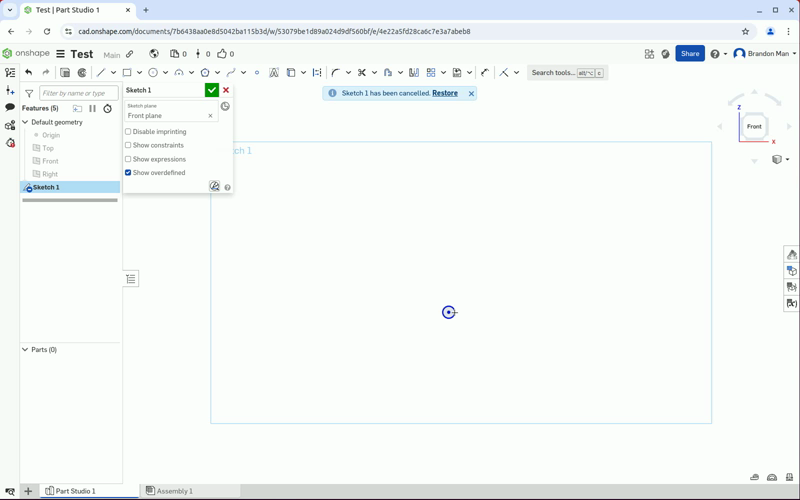
key_down(shift)
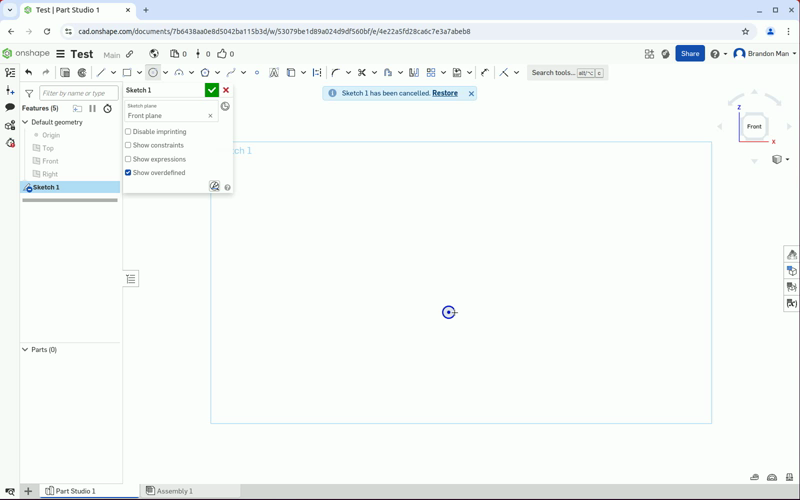
mouse_move(448, 312)
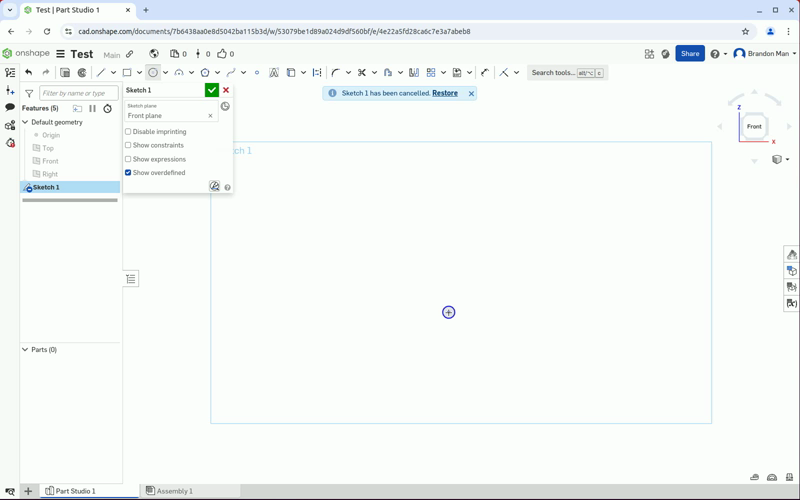
click(448, 312)
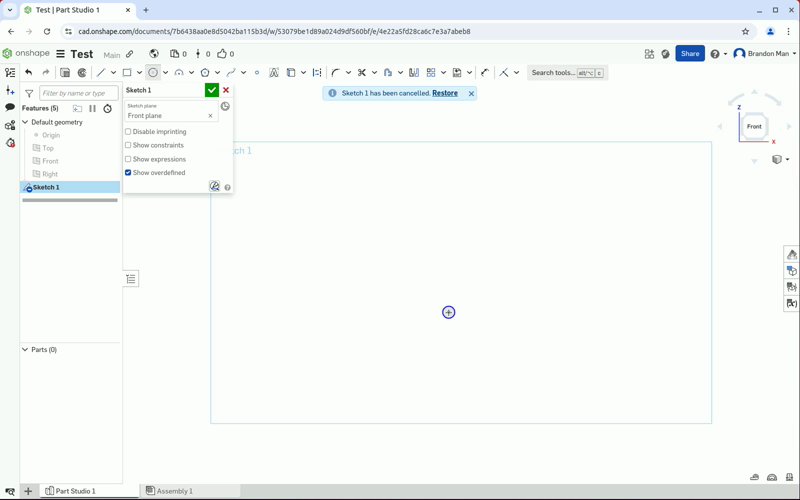
key_up(shift)
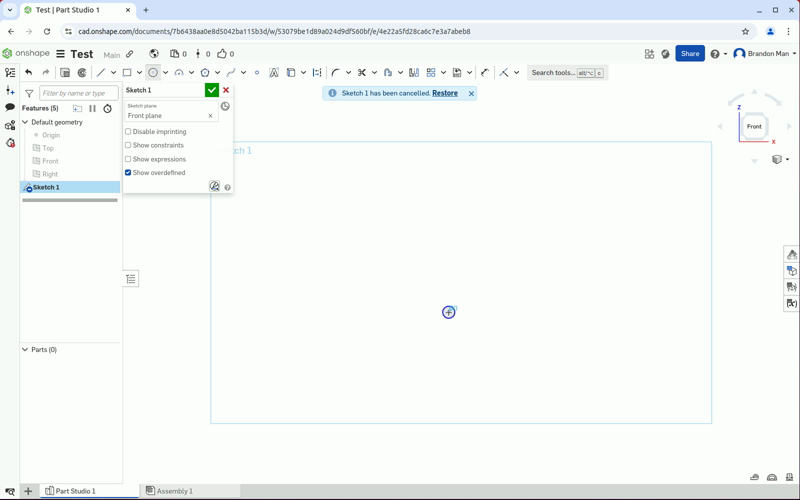
mouse_move(449, 312)
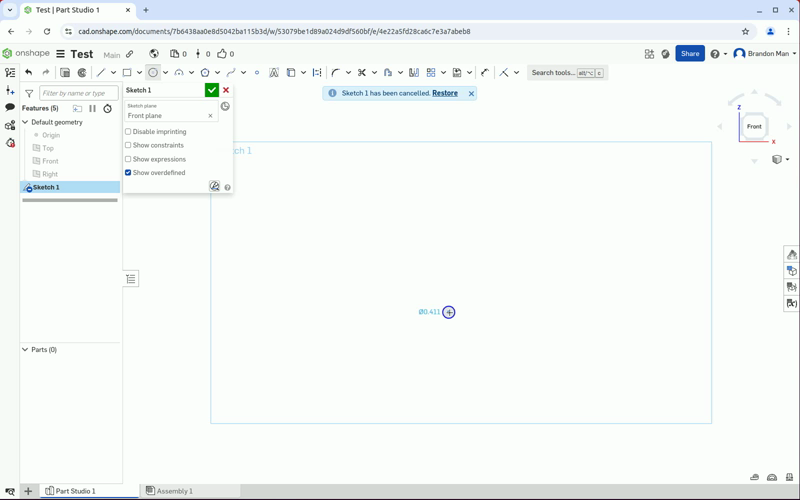
scroll(6)
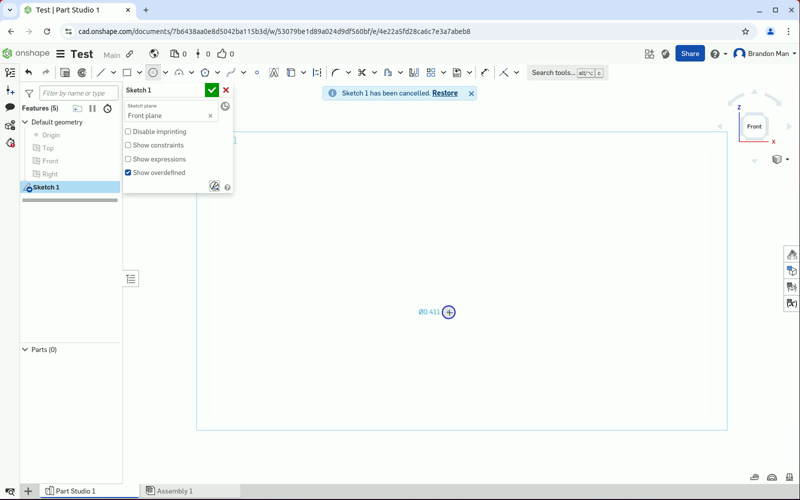
scroll(6)
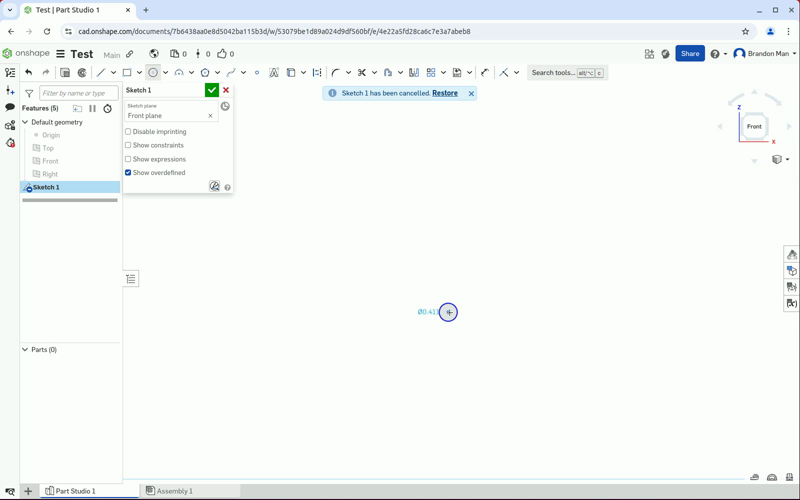
scroll(6)
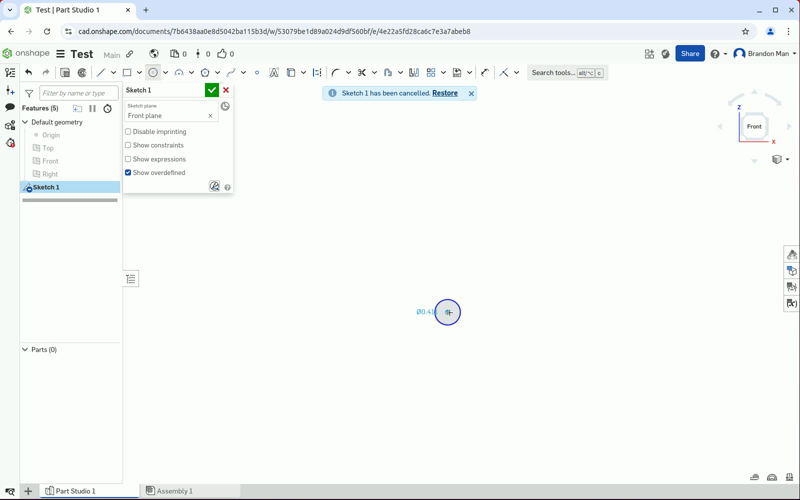
scroll(6)
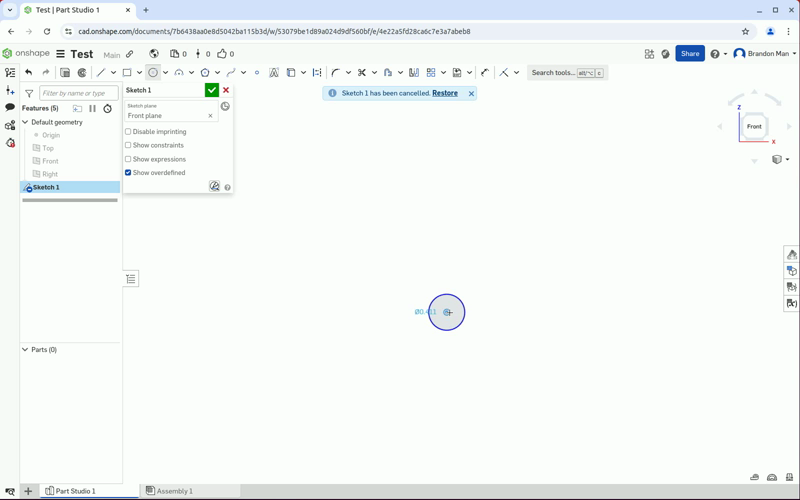
scroll(6)
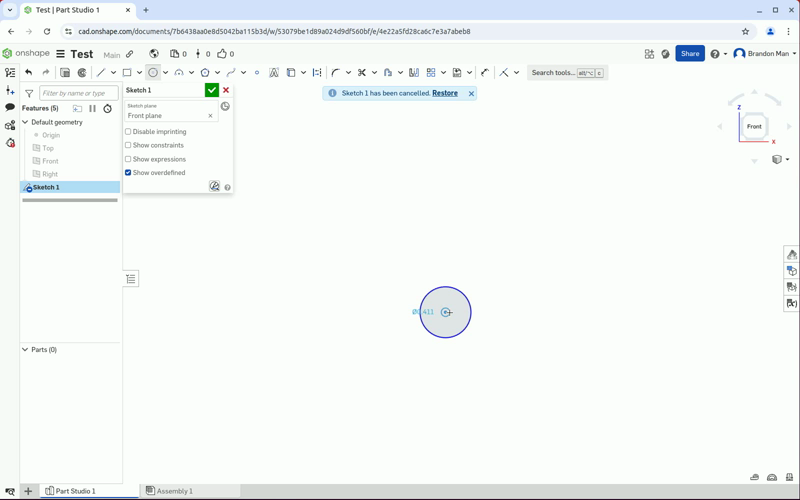
scroll(6)
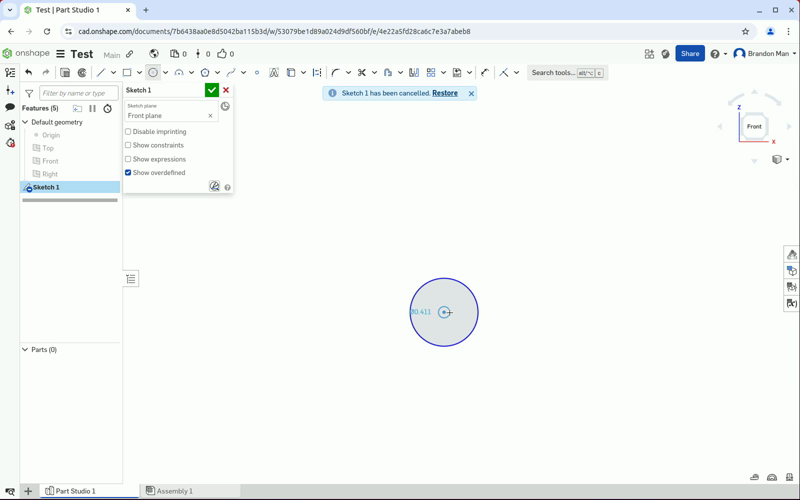
scroll(6)
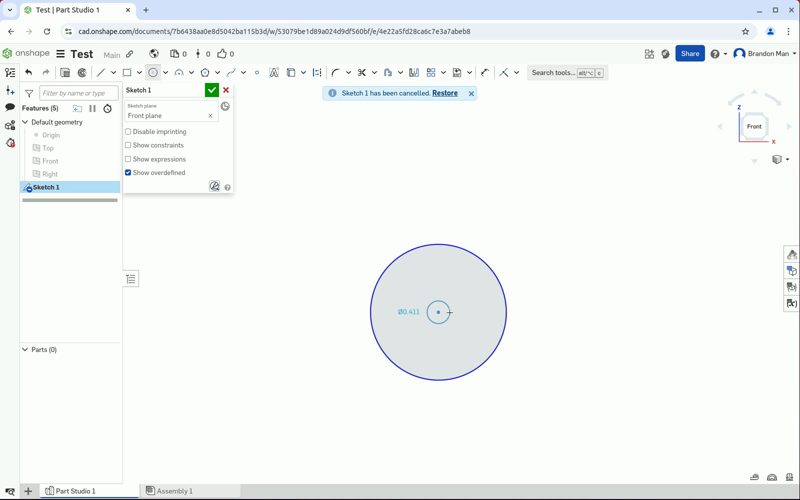
click(449, 312)
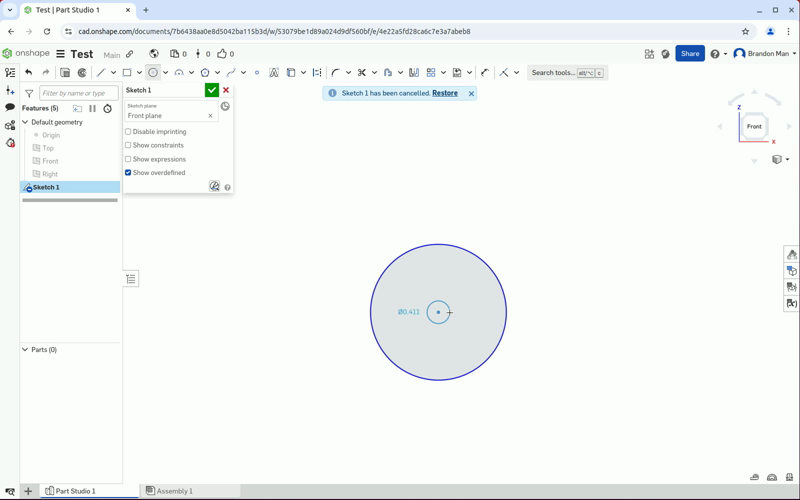
scroll(-6)
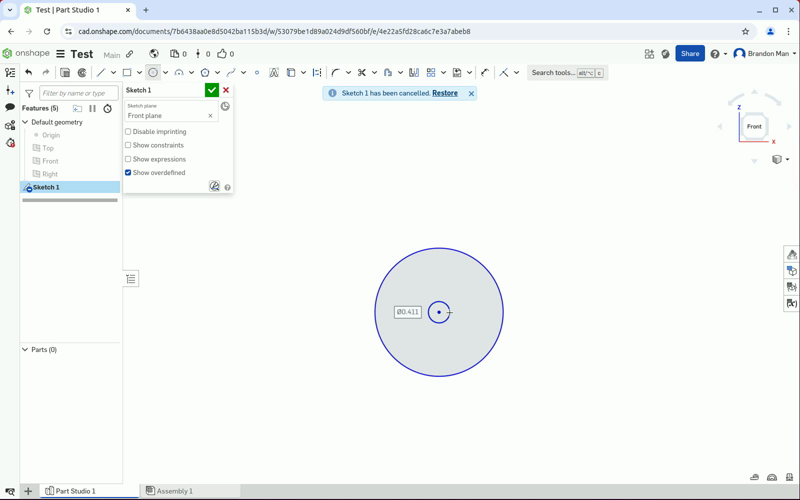
scroll(-6)
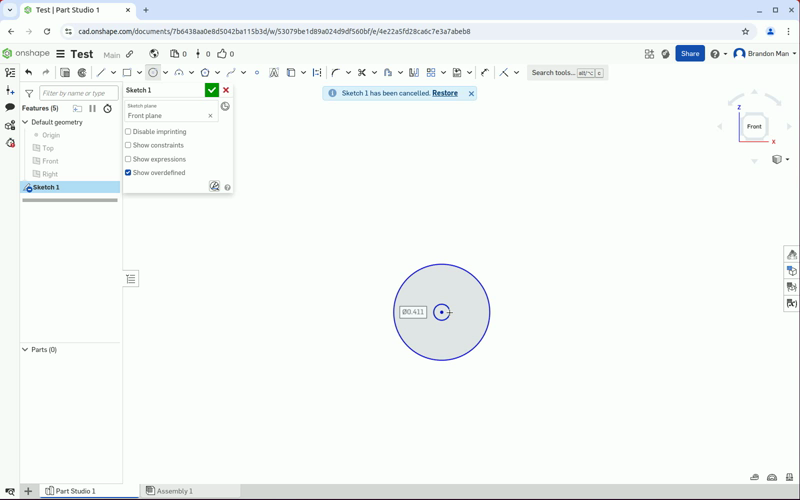
scroll(-6)
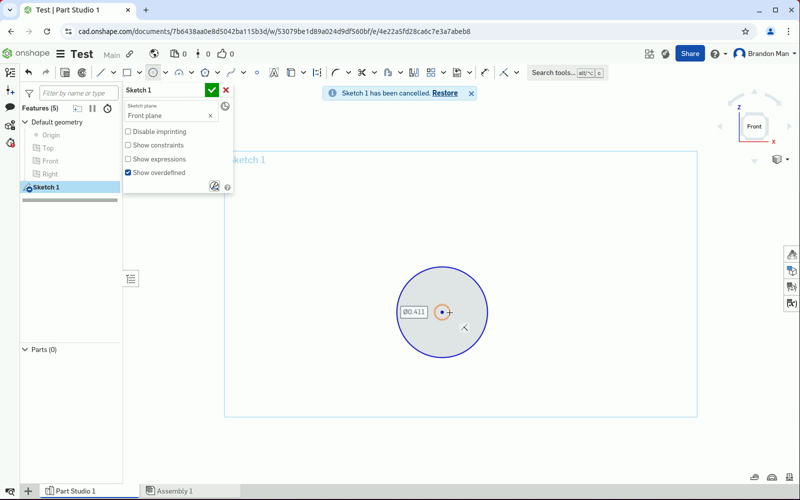
scroll(-6)
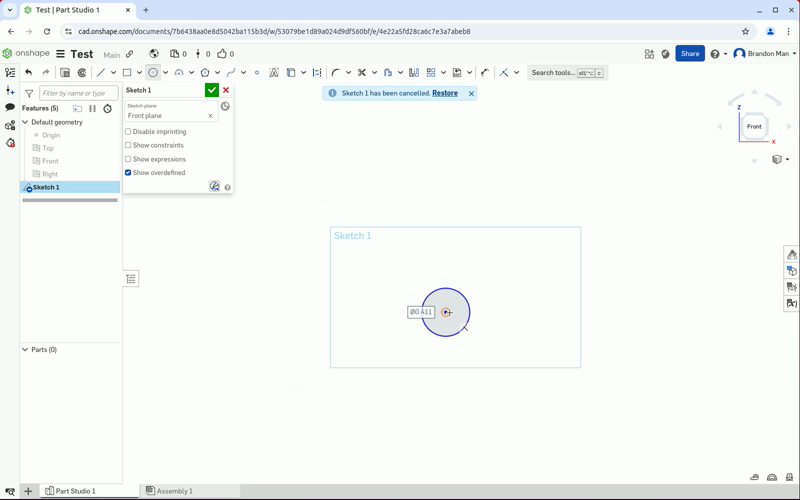
scroll(-6)
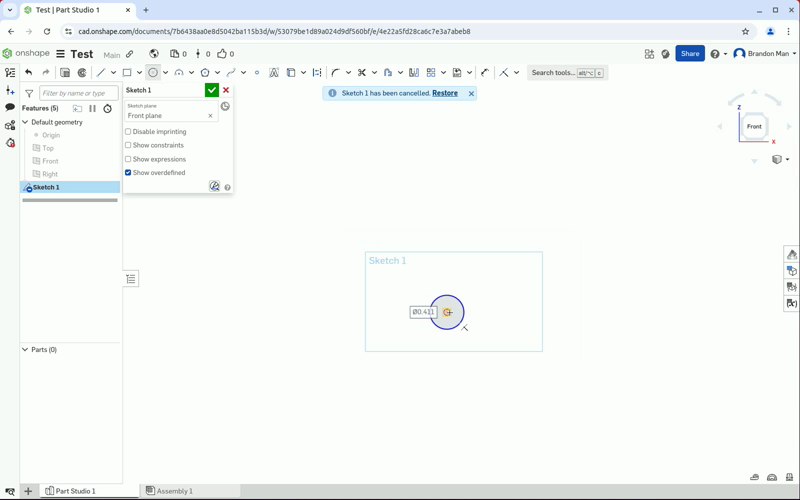
scroll(-6)
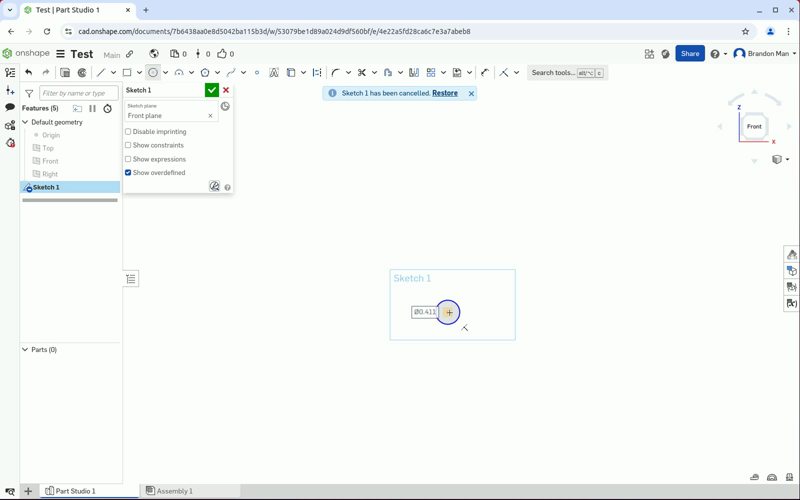
scroll(-6)
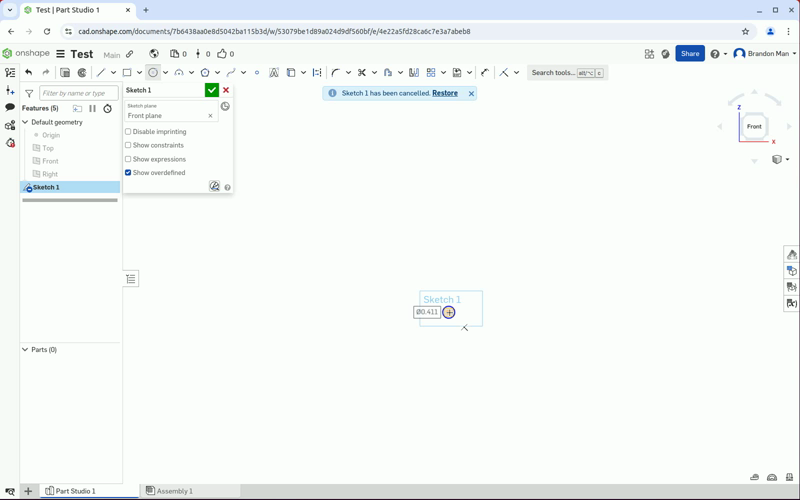
key(esc)
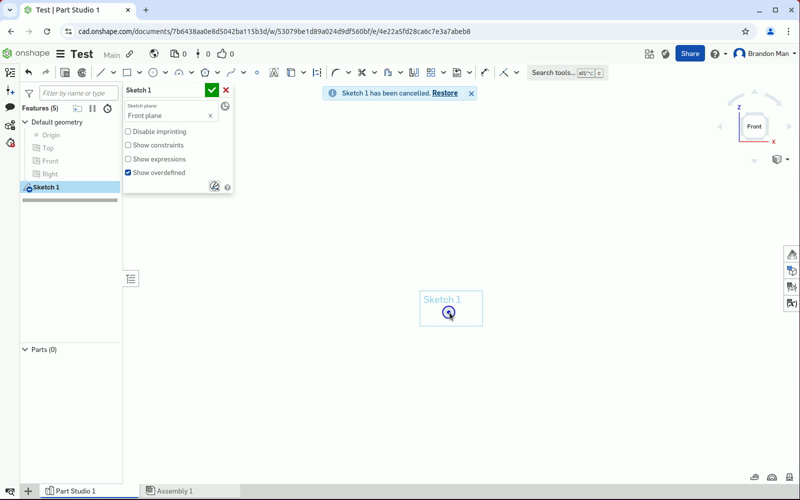
mouse_move(445, 314)
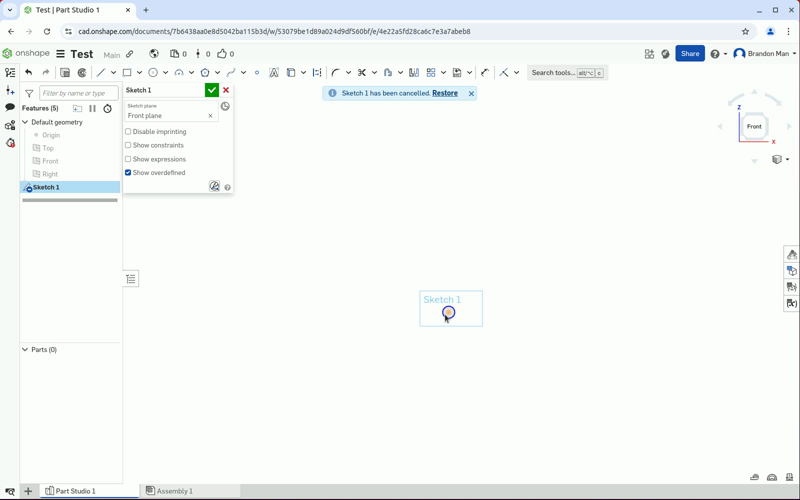
scroll(6)
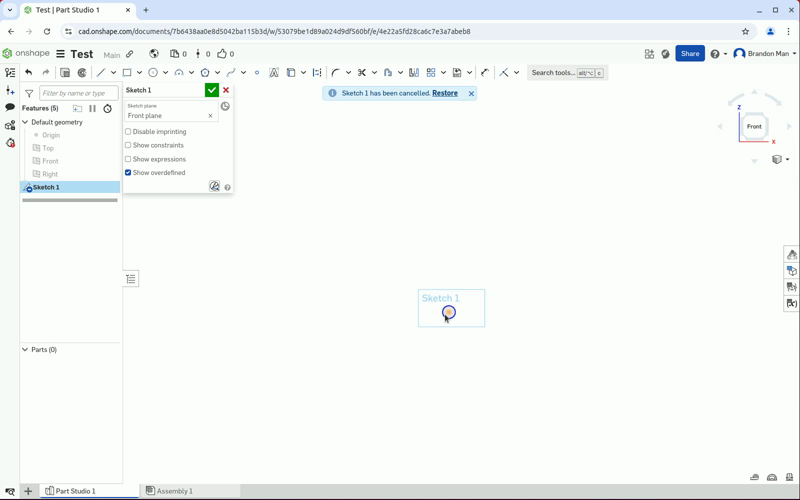
scroll(6)
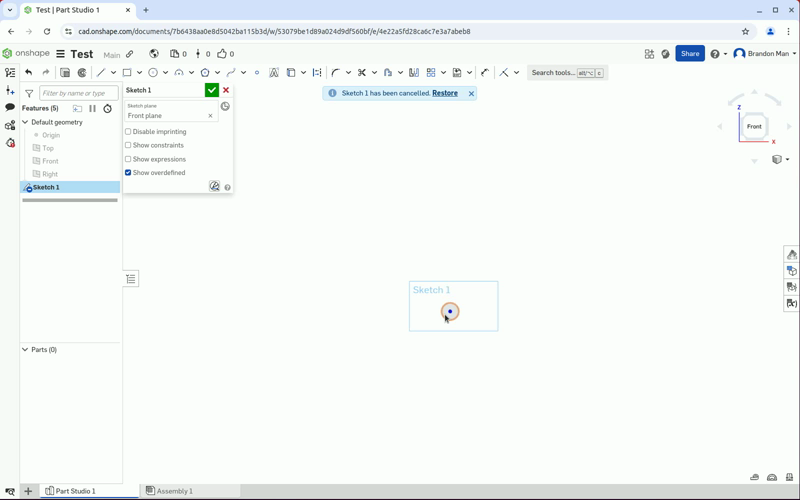
scroll(6)
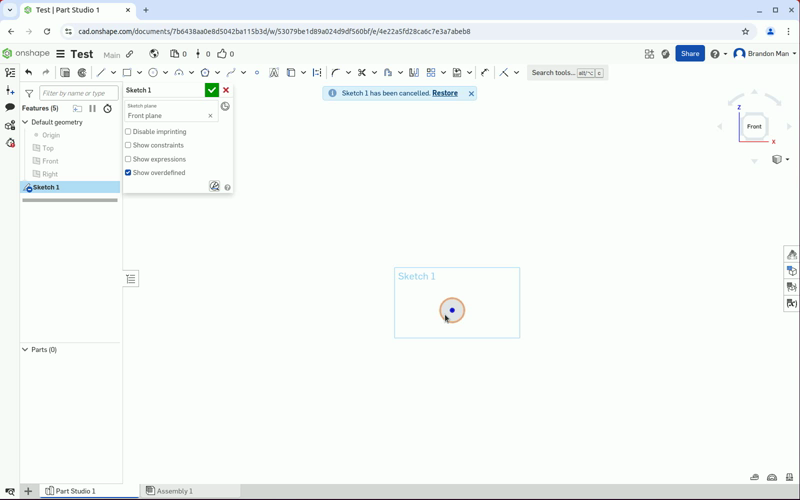
scroll(6)
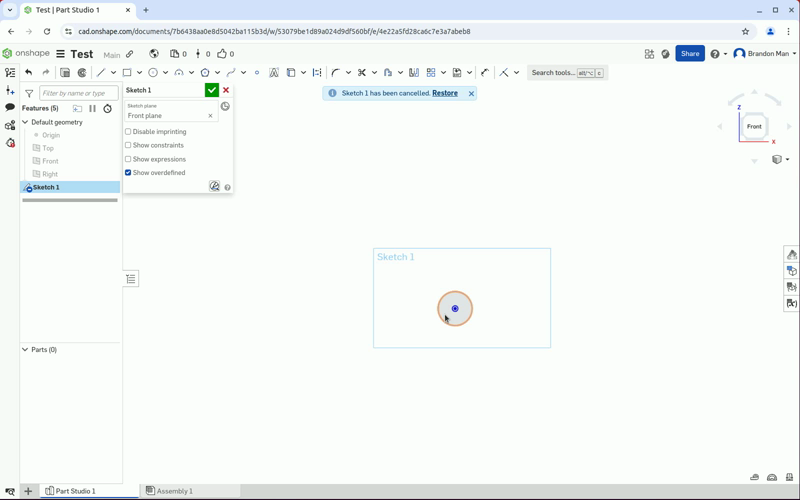
scroll(6)
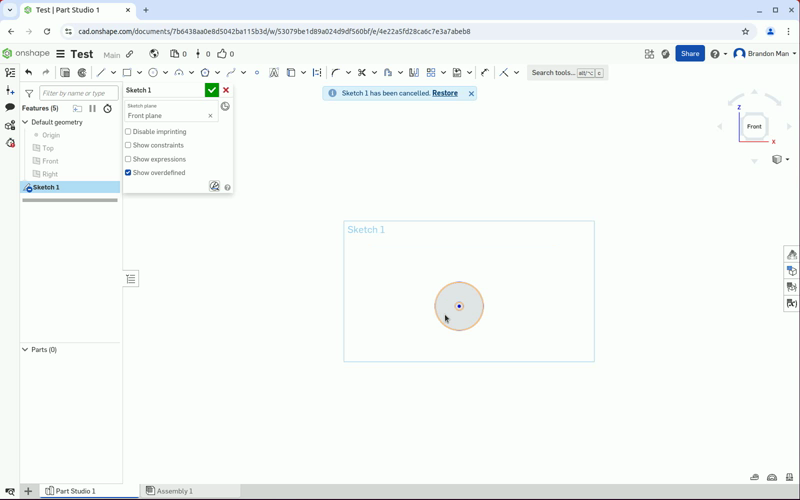
scroll(6)
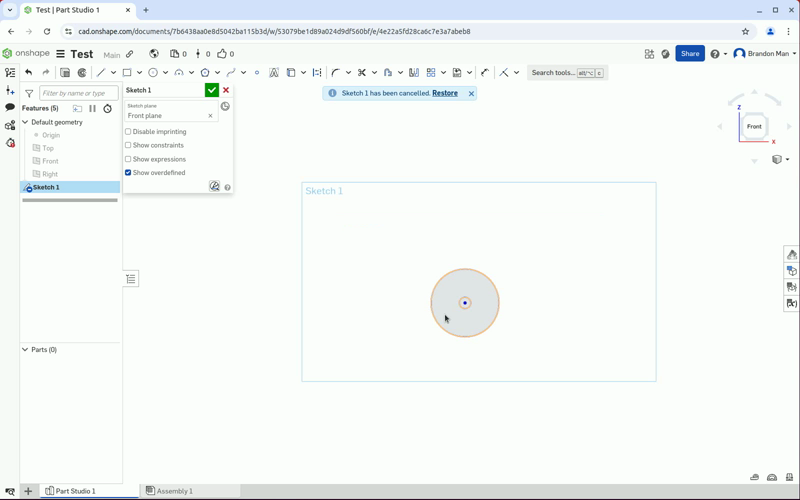
scroll(6)
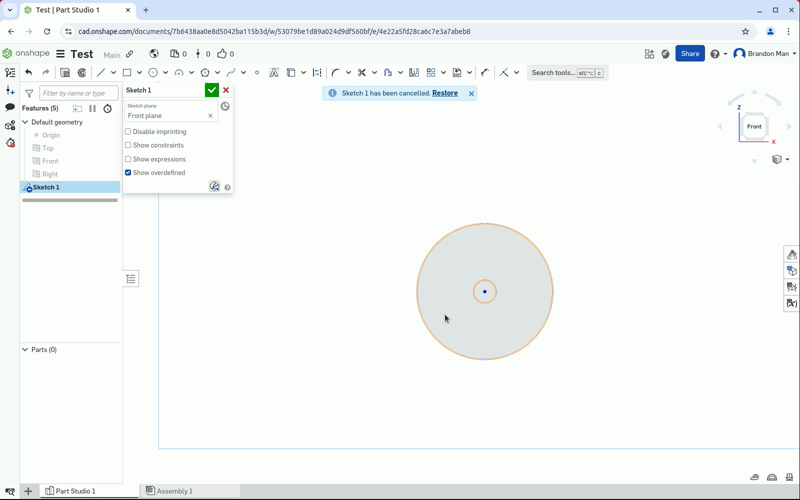
click(445, 314)
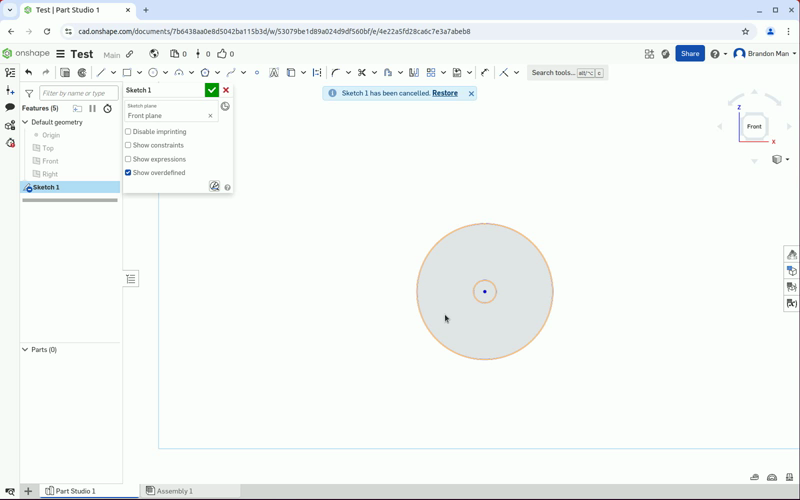
scroll(-6)
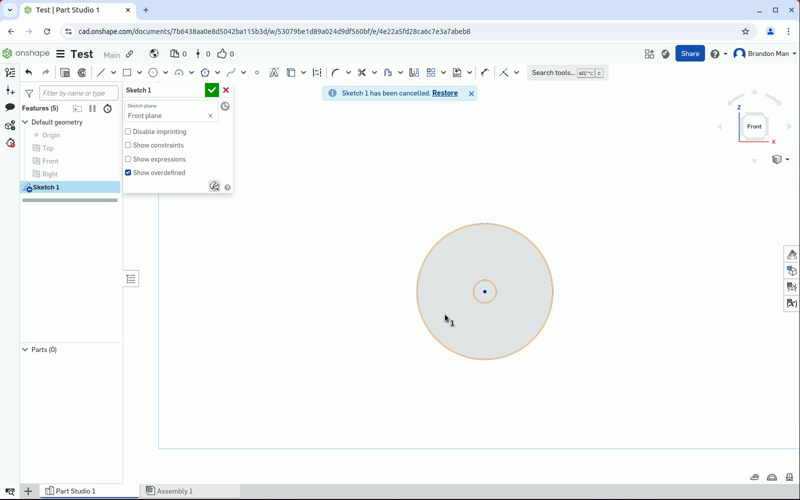
scroll(-6)
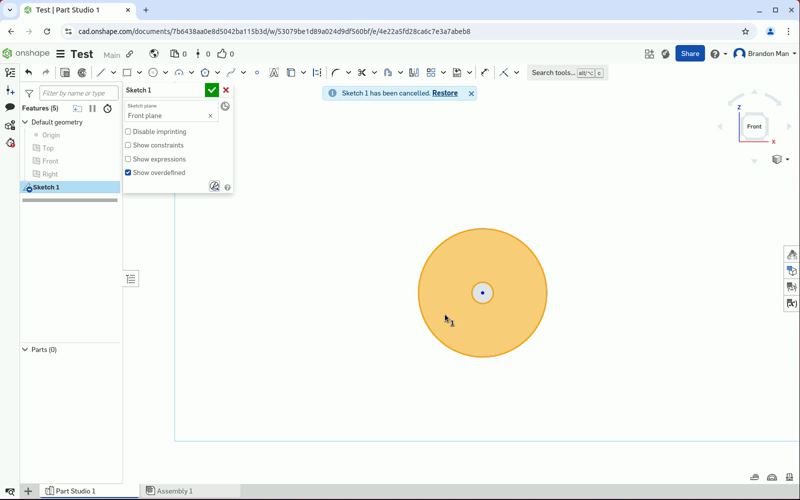
scroll(-6)
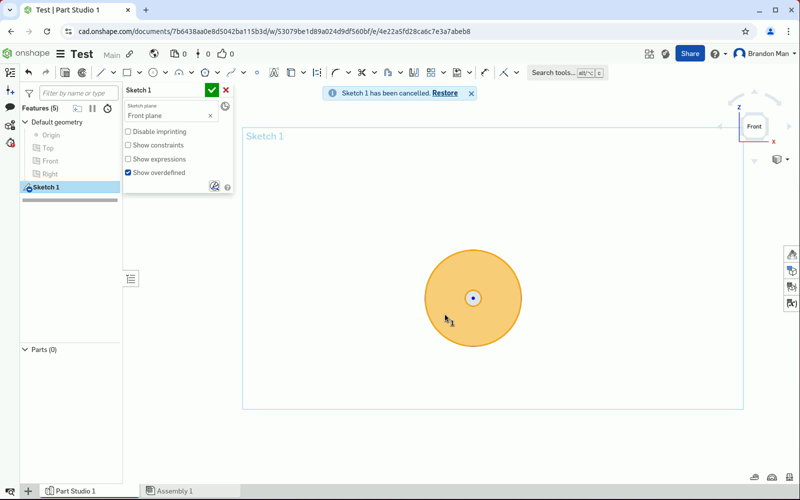
scroll(-6)
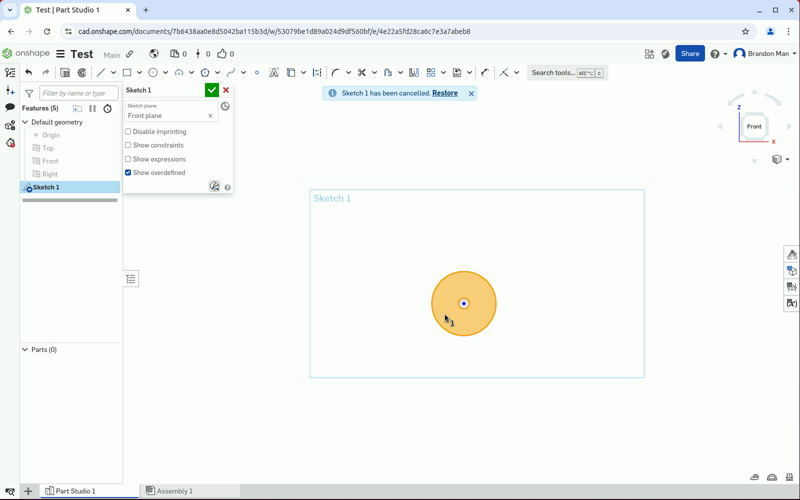
scroll(-6)
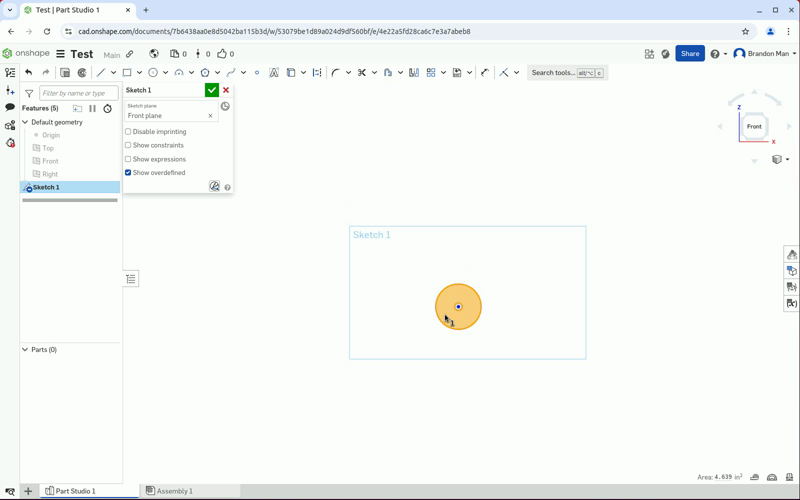
scroll(-6)
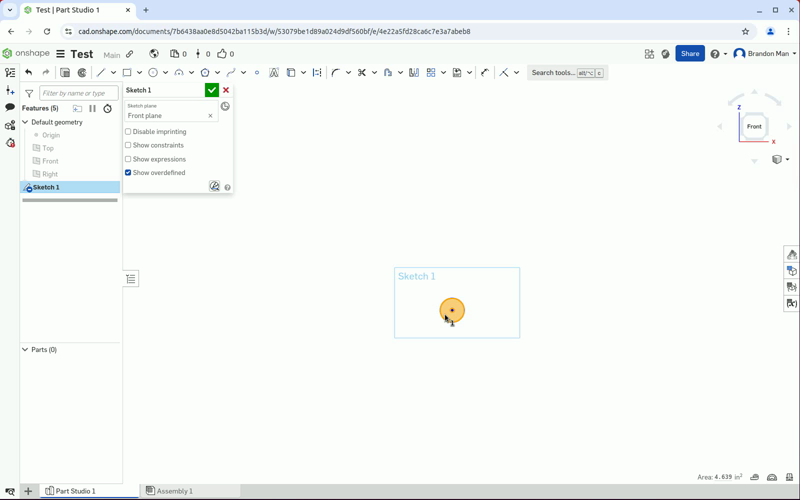
scroll(-6)
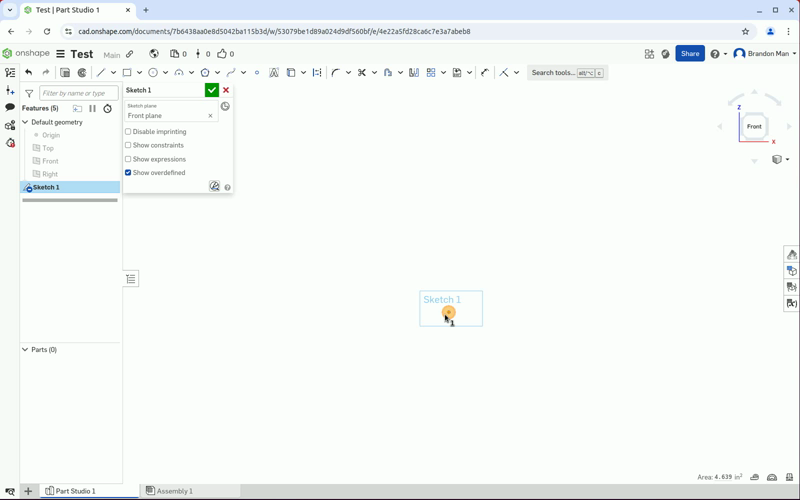
mouse_move(73, 352)
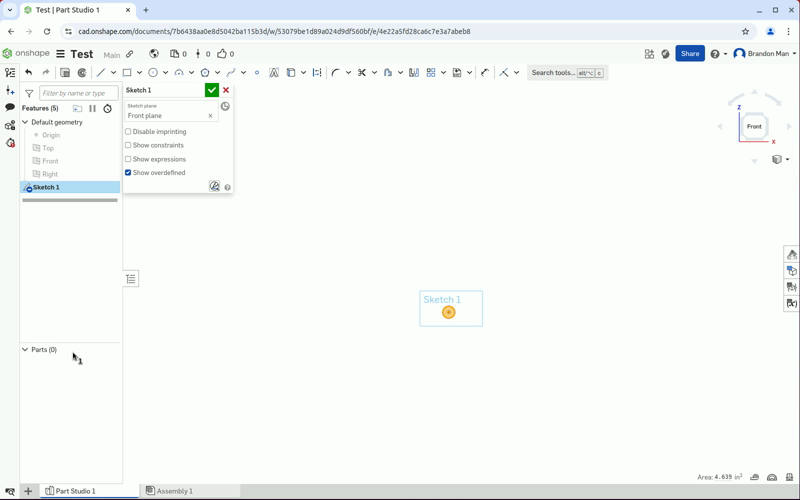
key(shift+y)
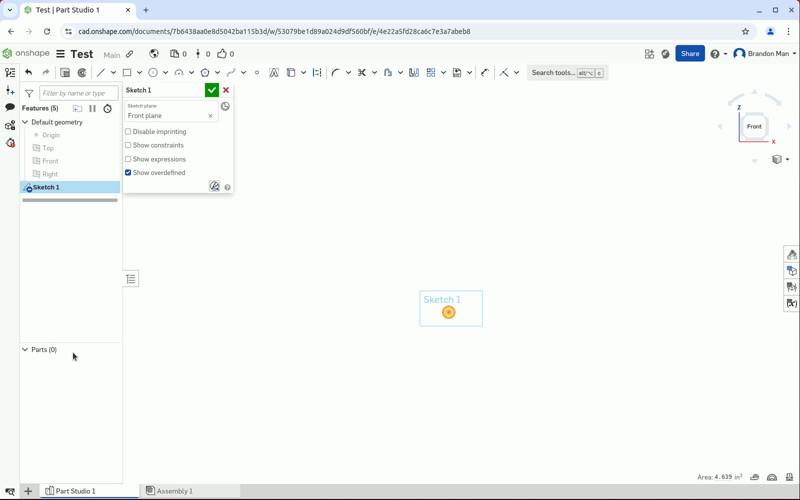
key(shift+e)
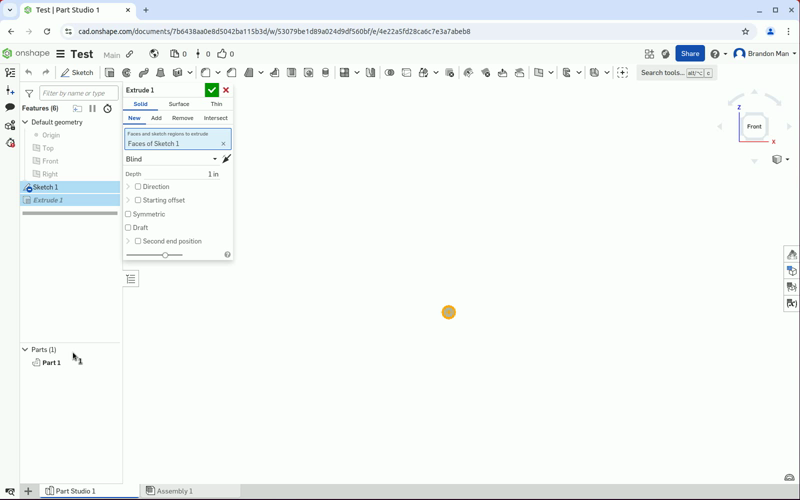
mouse_move(143, 106)
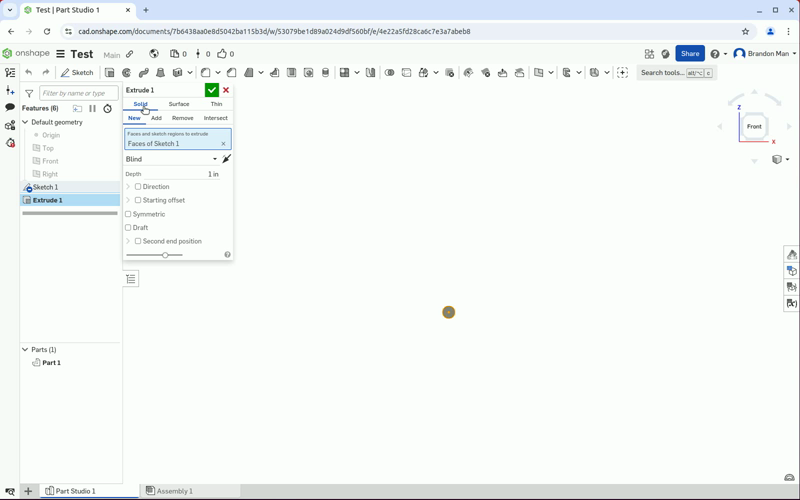
click(143, 106)
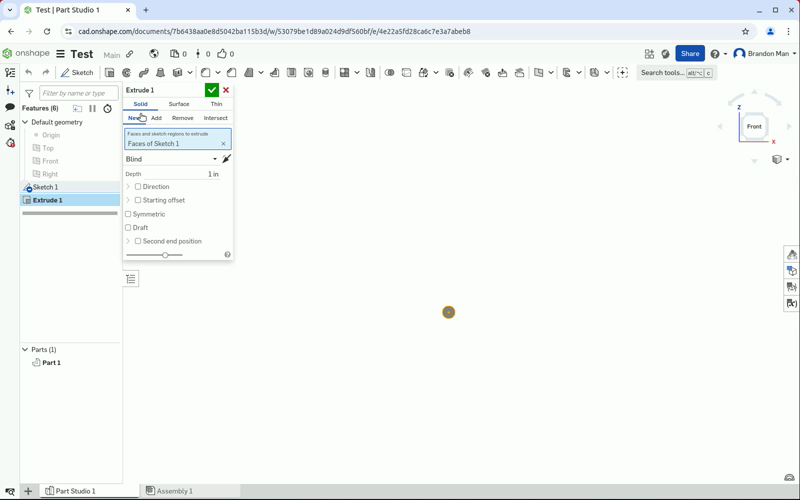
mouse_move(137, 120)
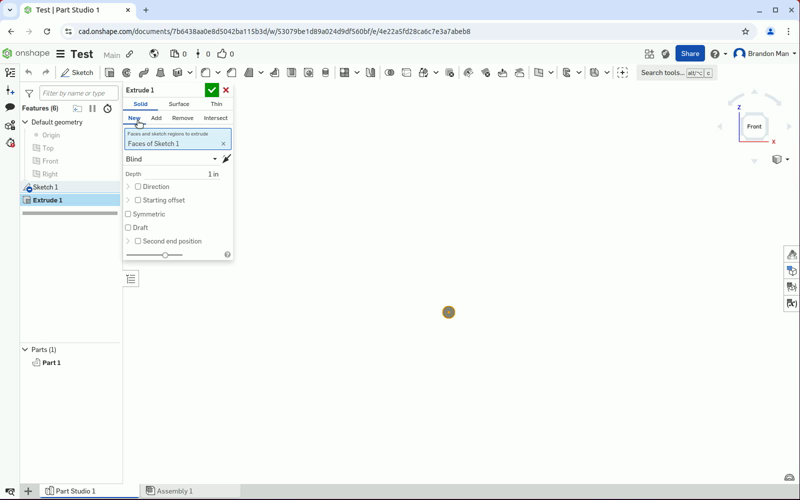
click(137, 120)
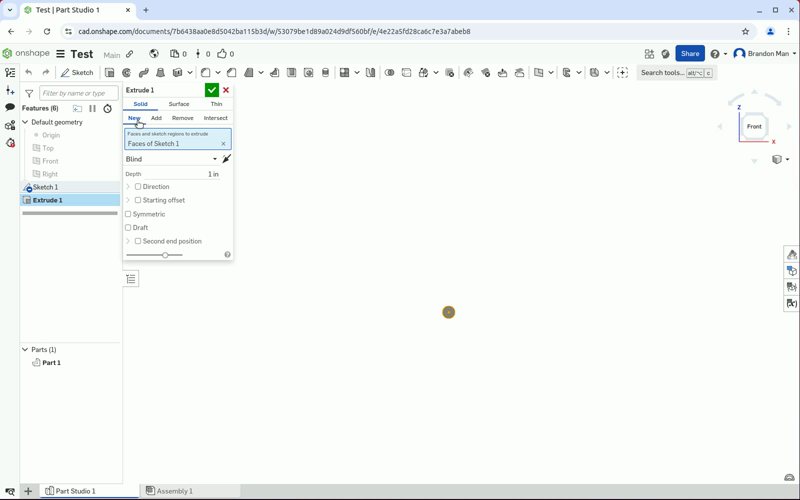
key(tab, 4)
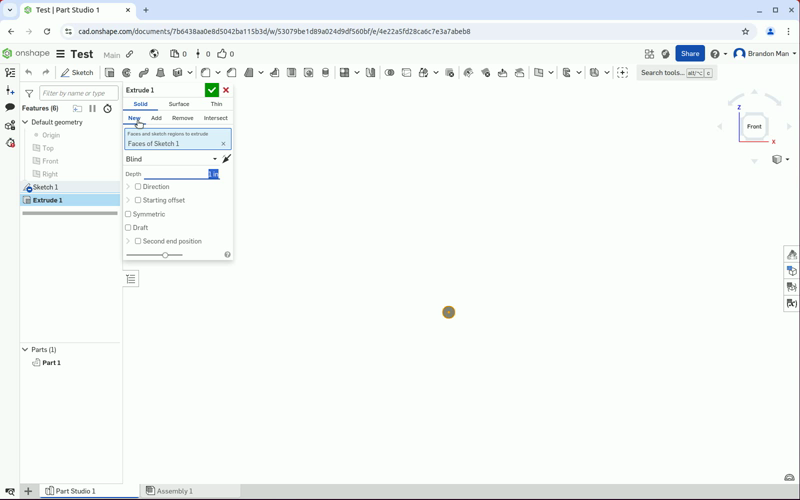
text(0.482)
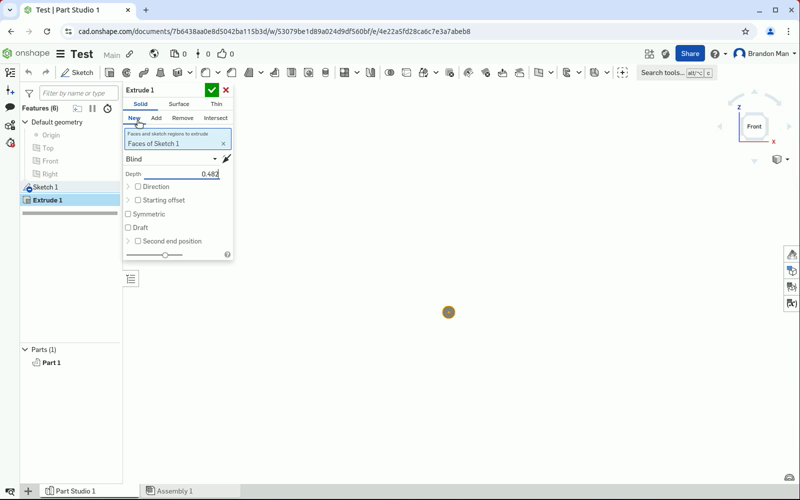
key(tab, 3)
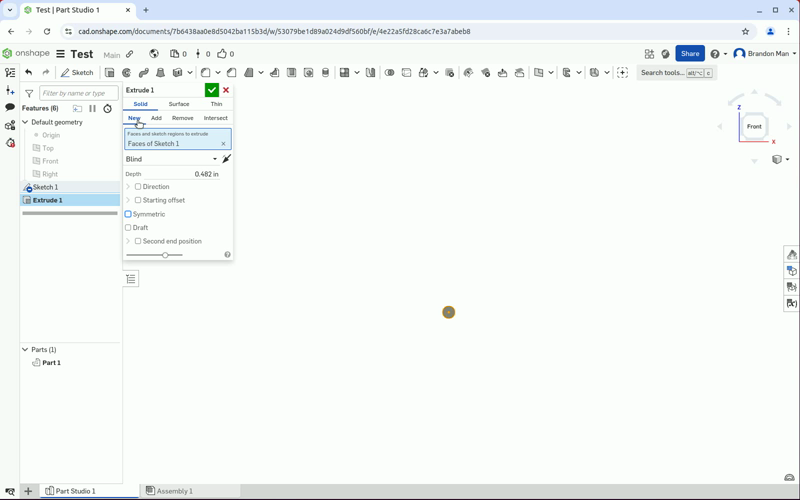
key(space)
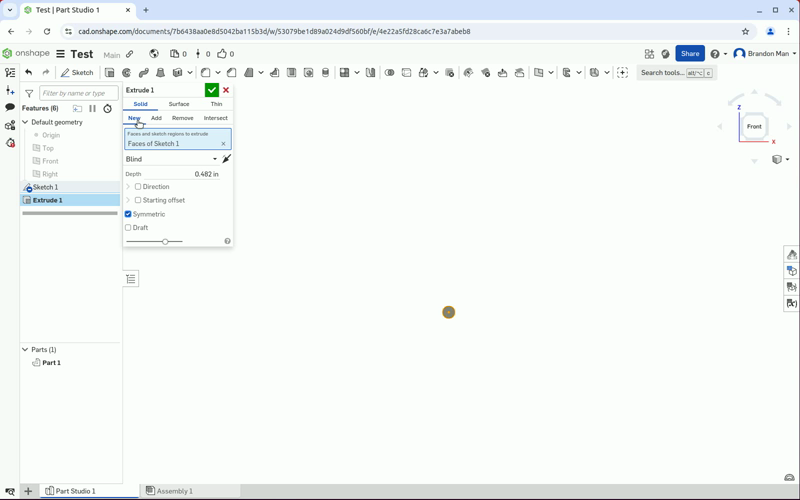
key(enter)
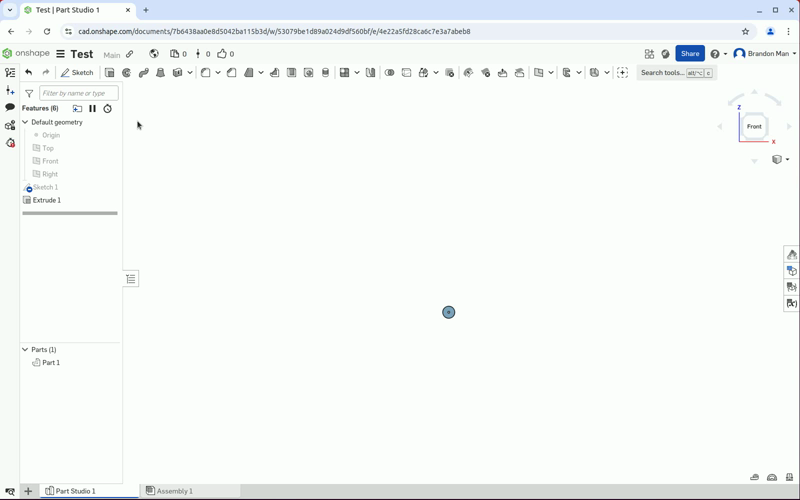
key(shift+h)
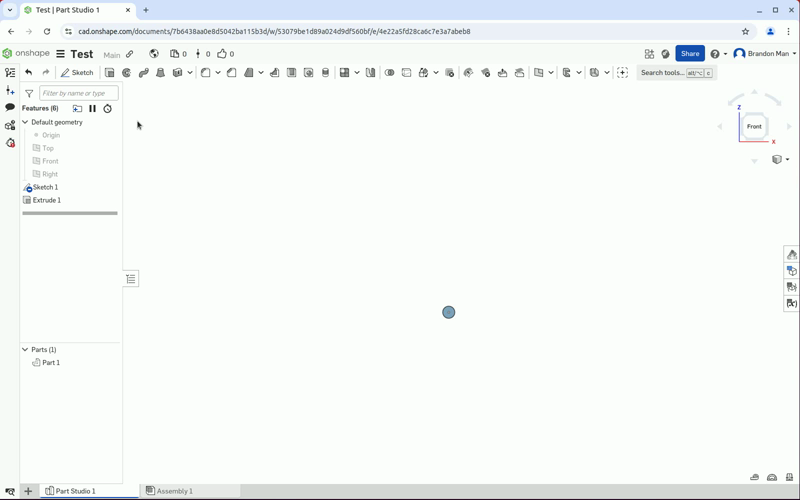
key(shift+h)
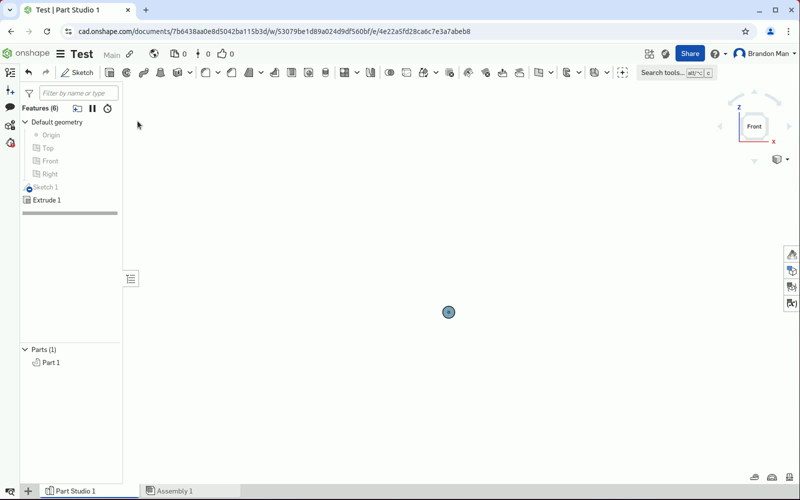
mouse_move(73, 189)
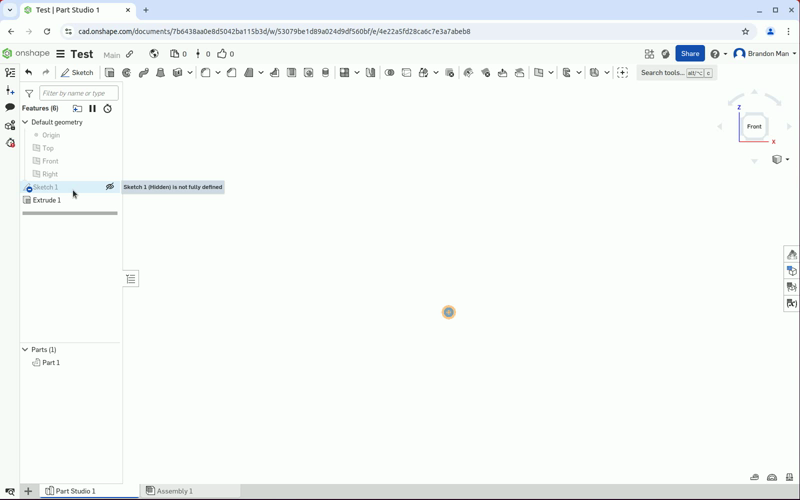
click(73, 189)
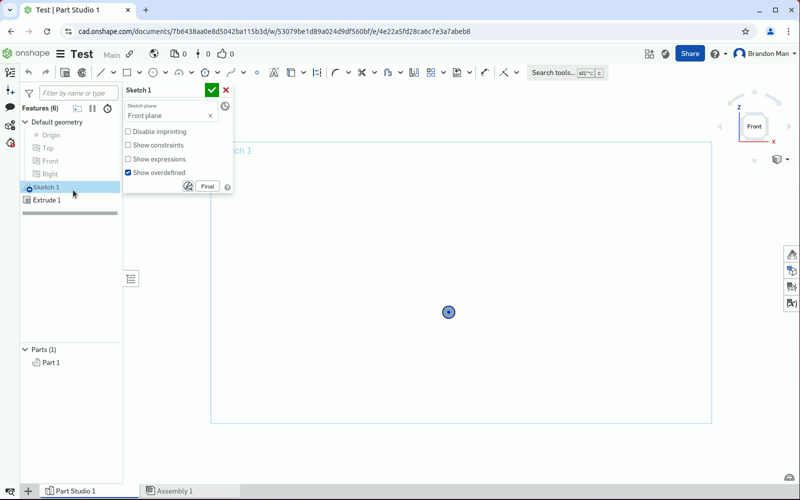
mouse_move(229, 92)
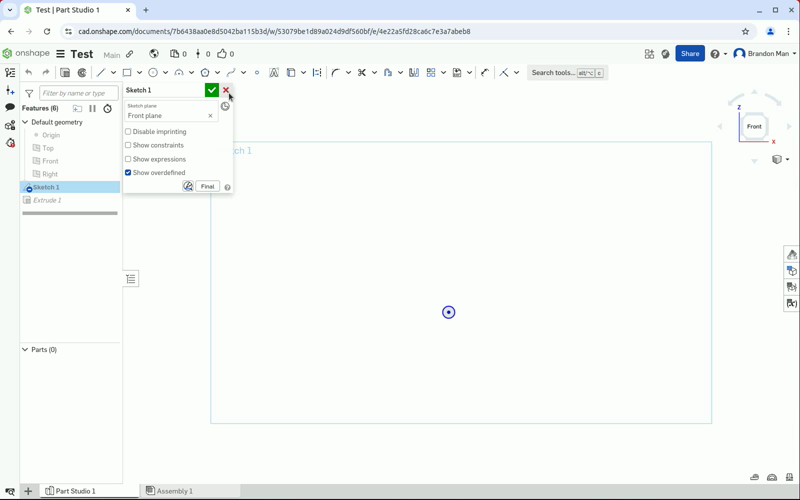
click(229, 92)
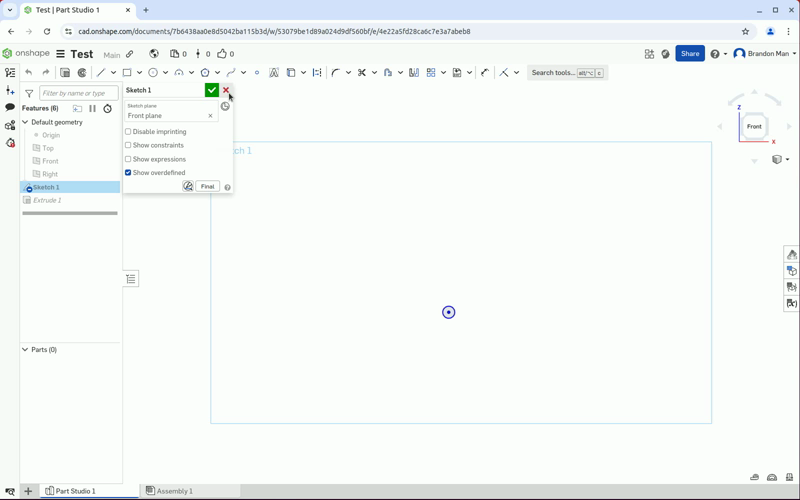
key(shift+s)
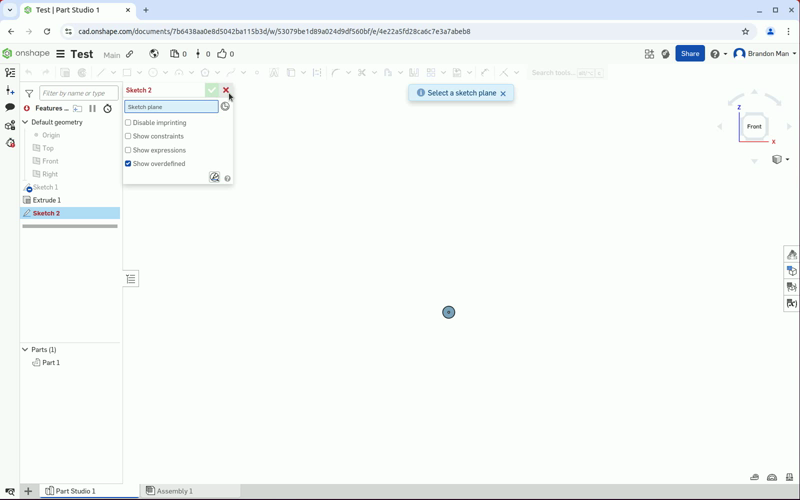
mouse_move(73, 163)
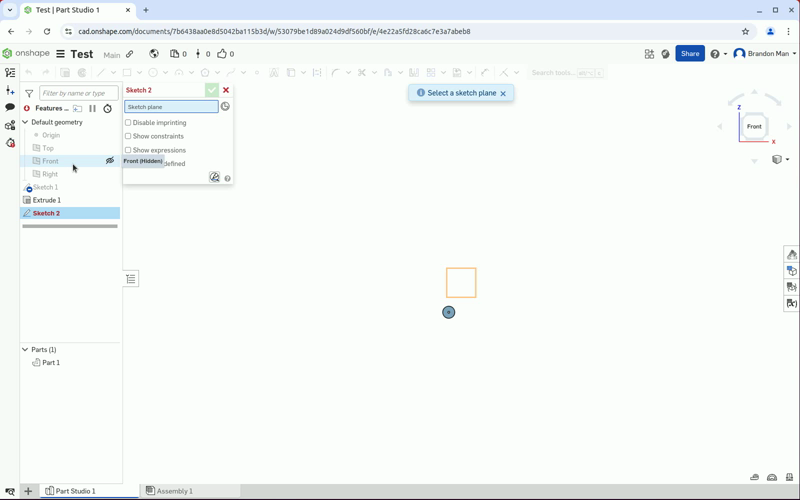
click(73, 163)
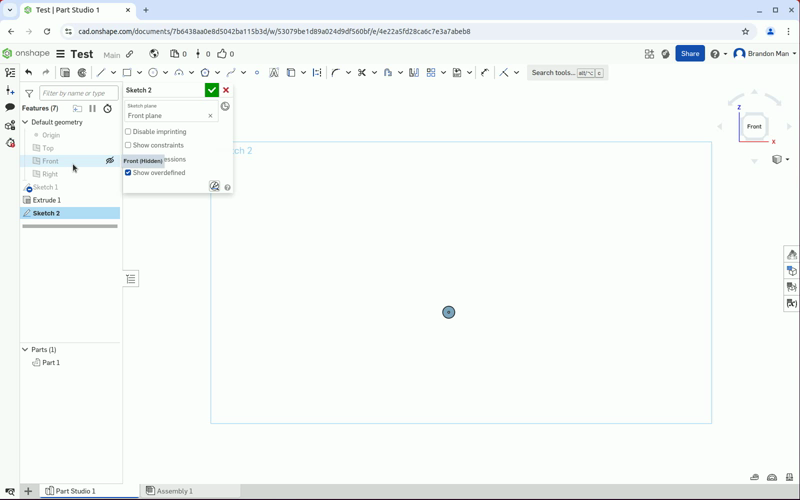
mouse_move(73, 352)
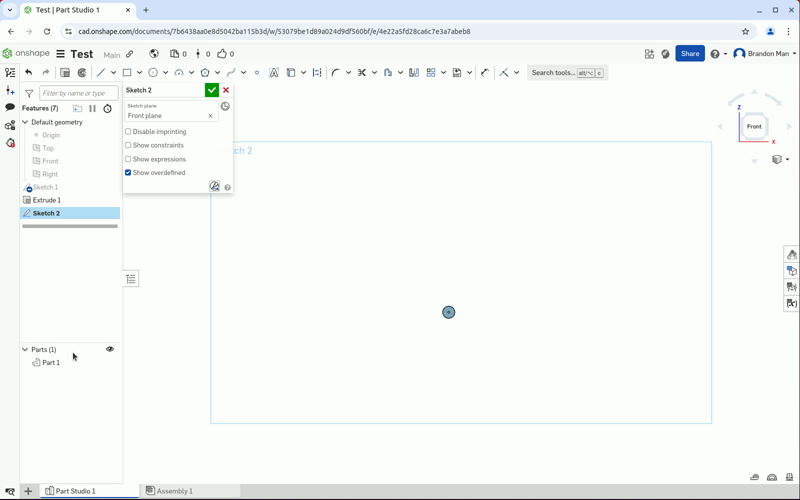
key(y)
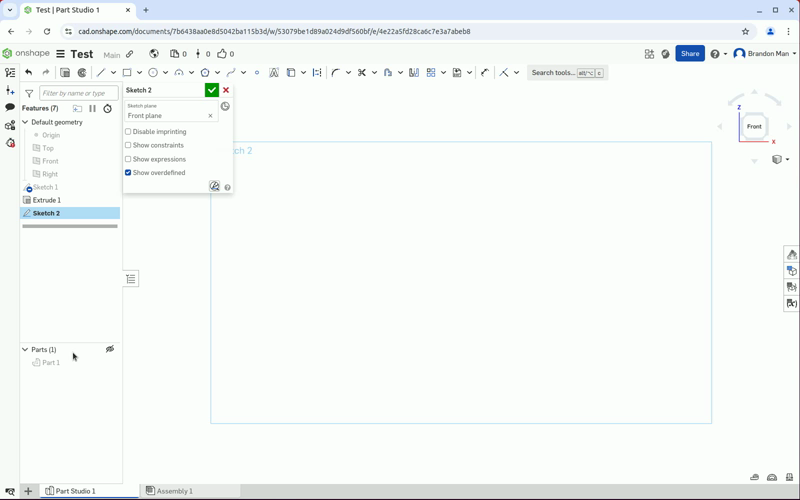
key(a)
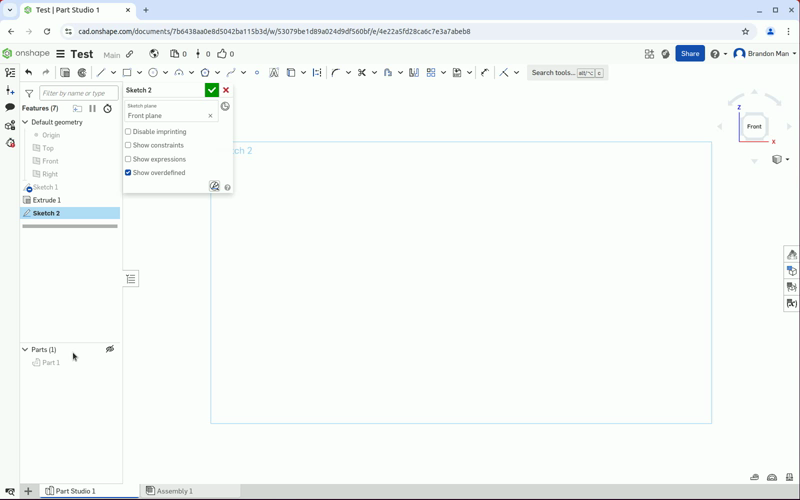
key_down(shift)
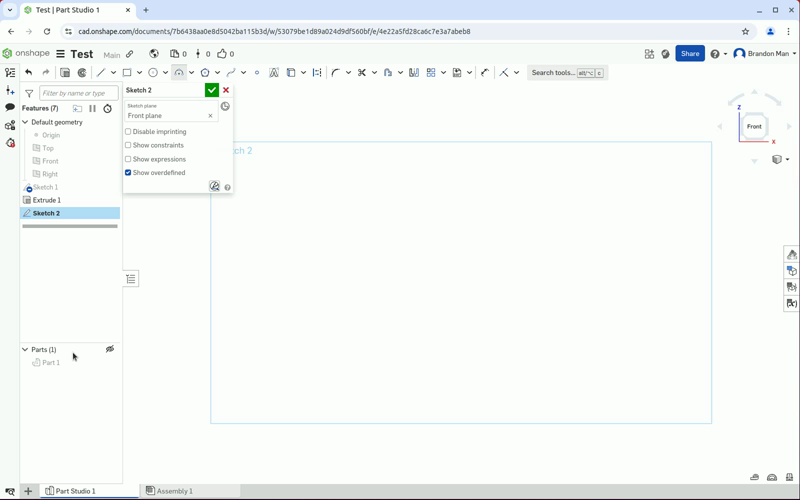
mouse_move(443, 307)
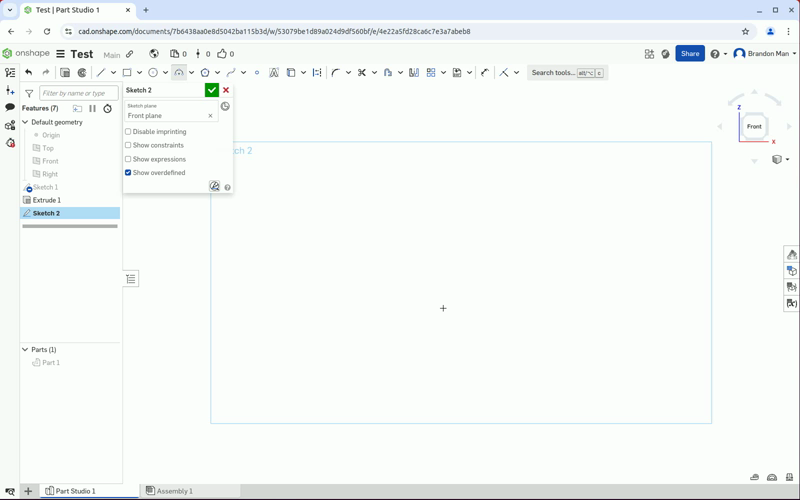
click(443, 307)
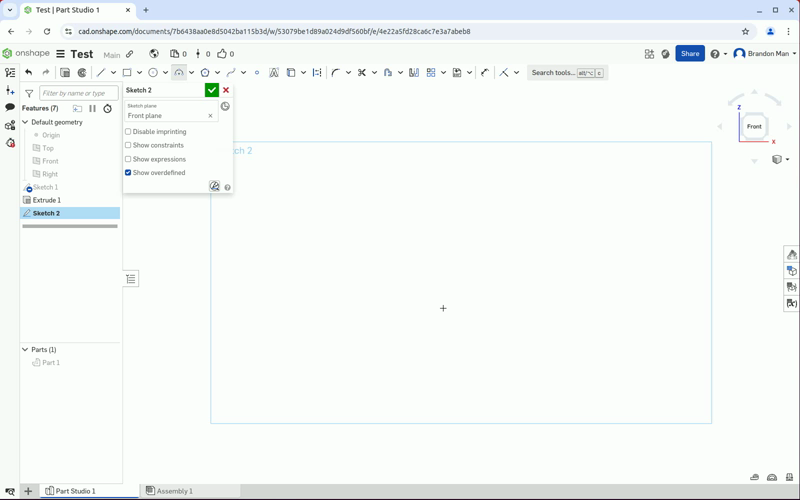
key_up(shift)
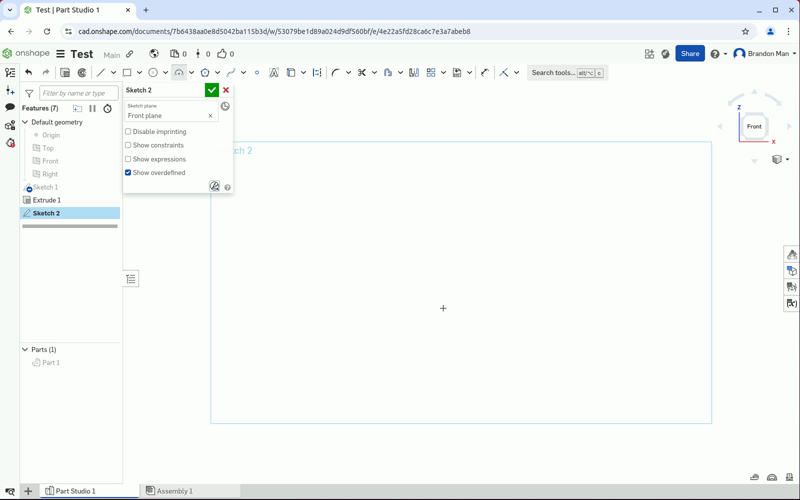
key_down(shift)
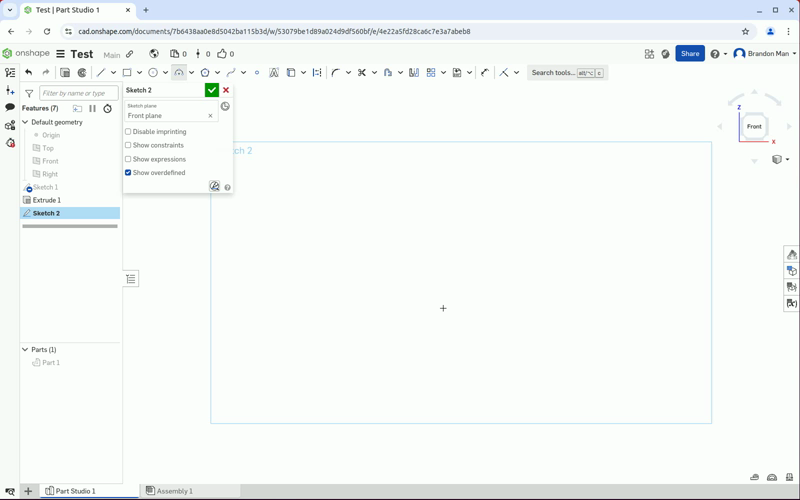
mouse_move(451, 307)
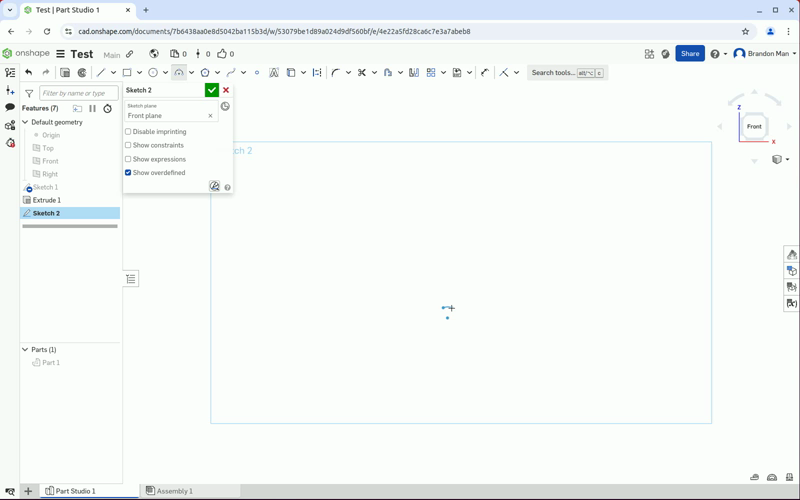
click(451, 307)
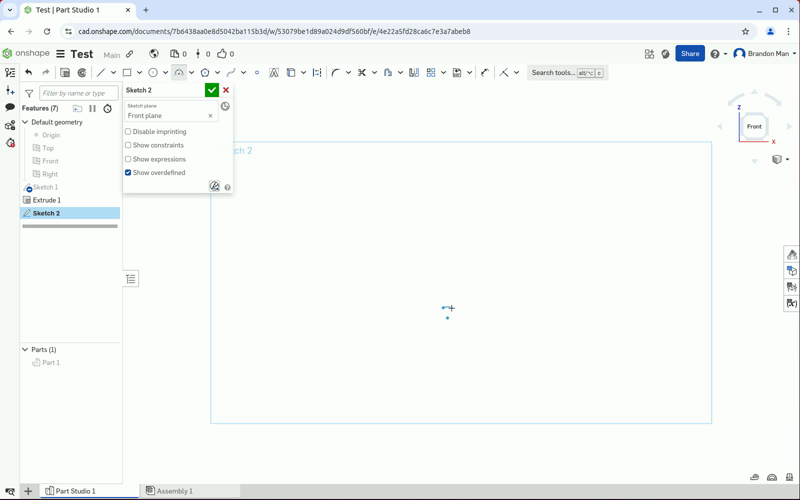
mouse_move(447, 305)
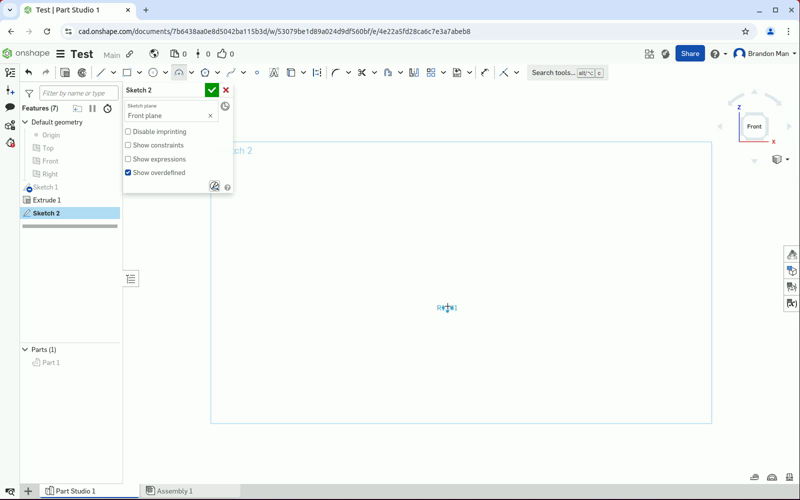
click(447, 305)
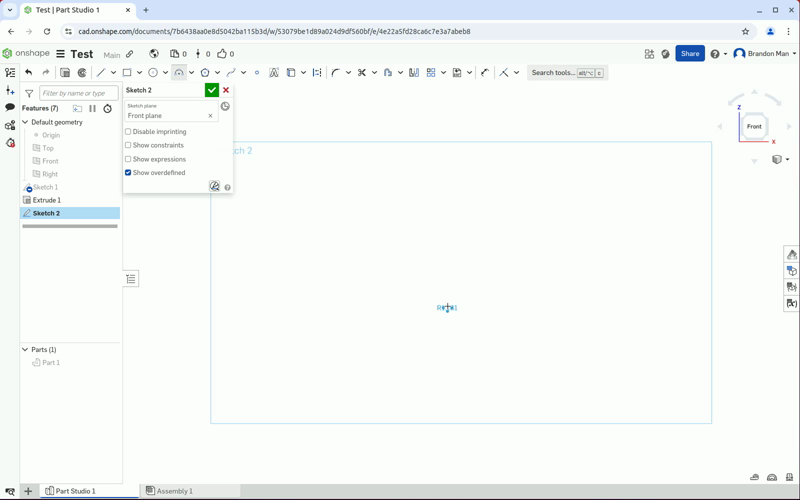
key_up(shift)
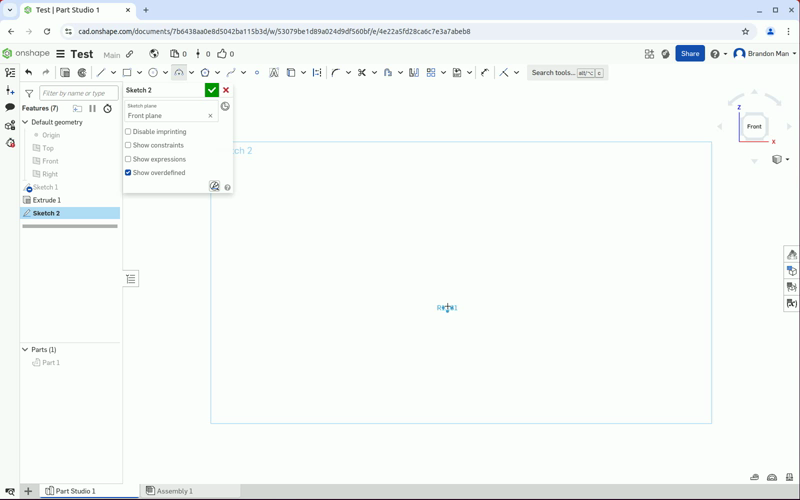
key(esc)
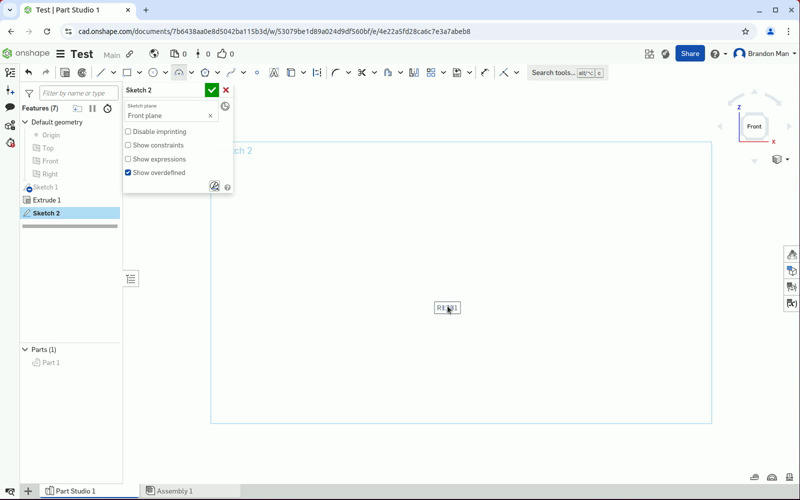
key(l)
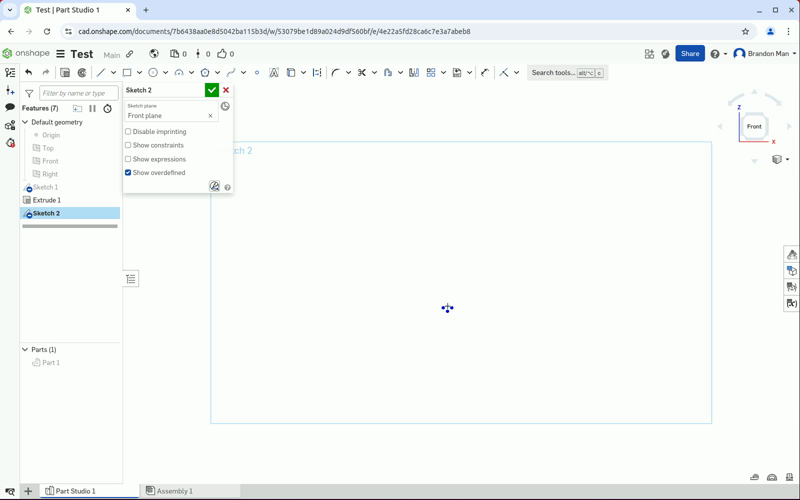
mouse_move(451, 307)
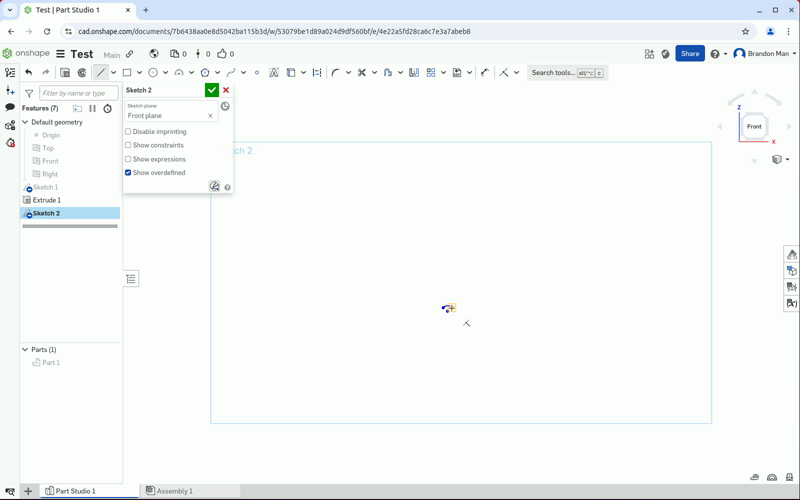
click(451, 307)
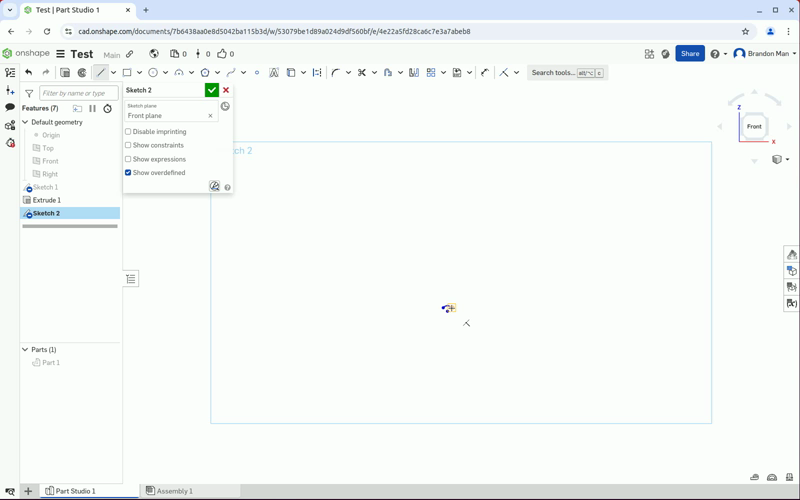
key_down(shift)
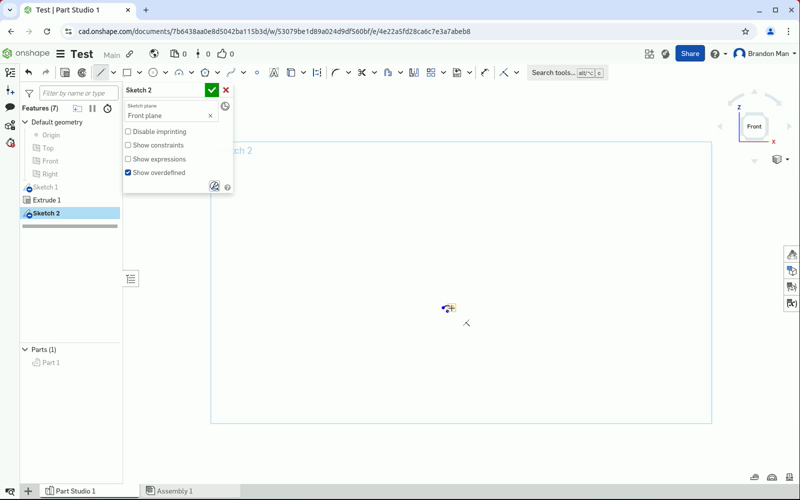
mouse_move(481, 307)
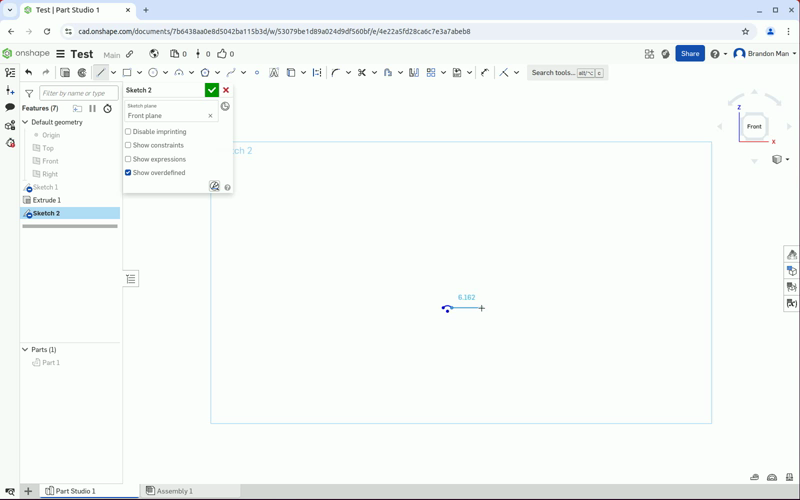
mouse_move(451, 261)
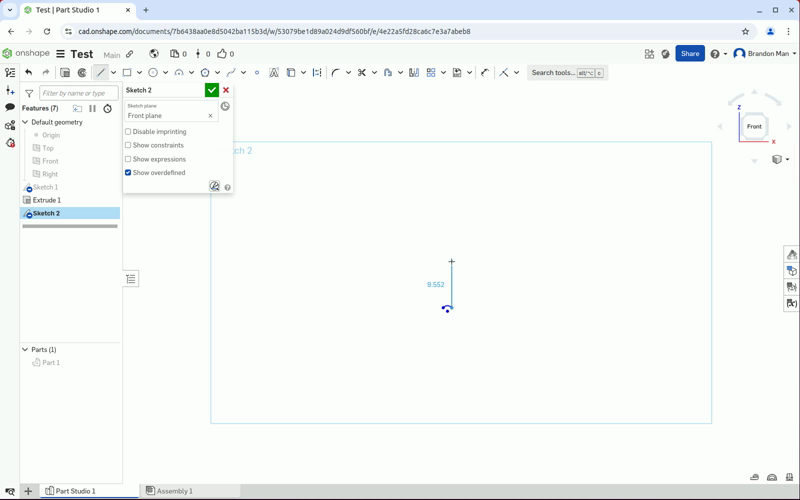
click(451, 261)
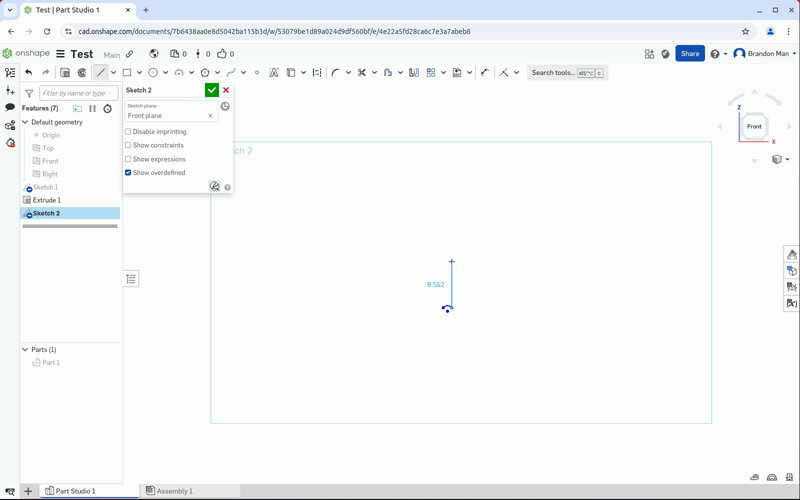
key_up(shift)
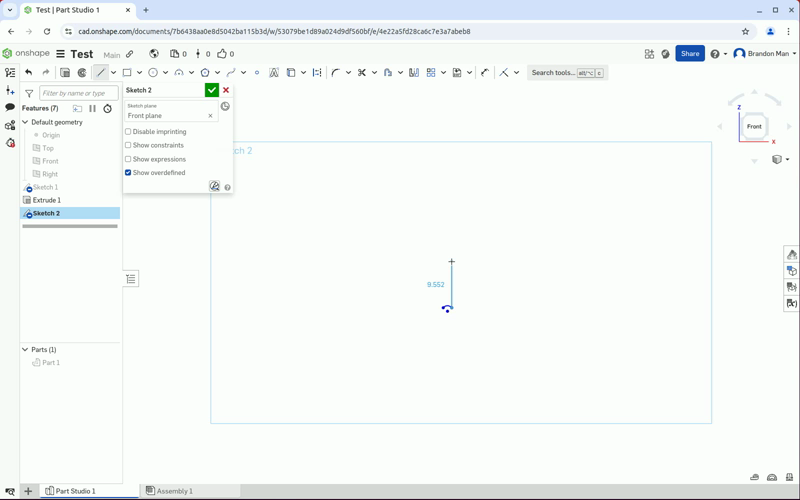
key_down(shift)
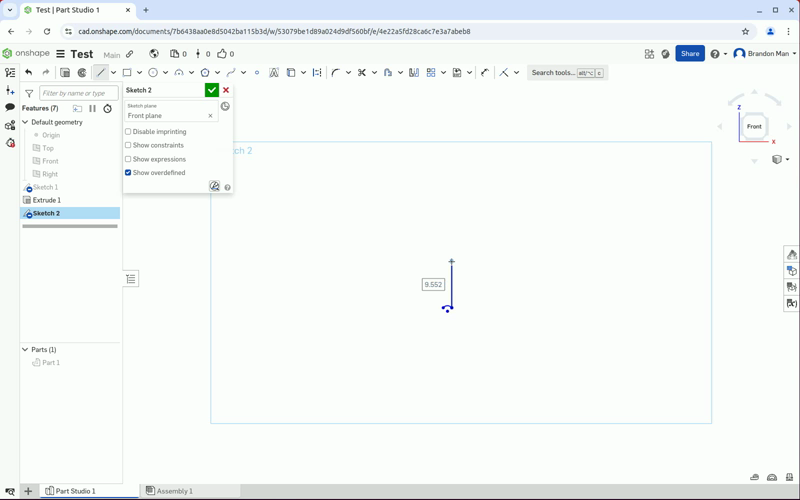
mouse_move(447, 170)
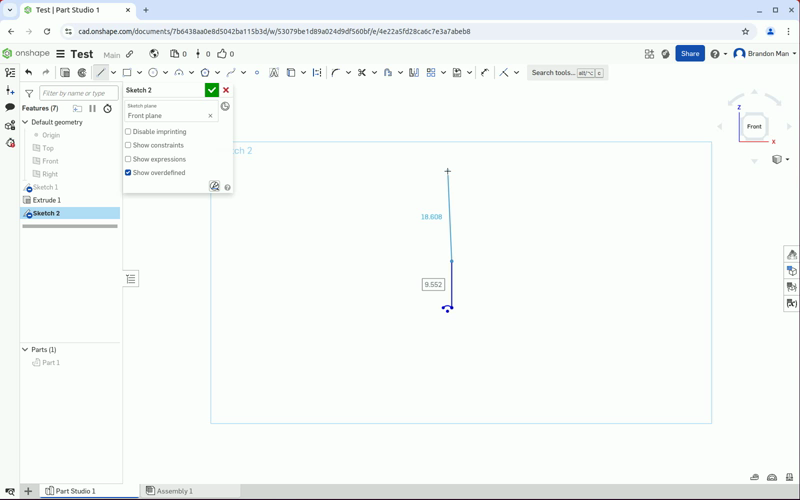
click(447, 170)
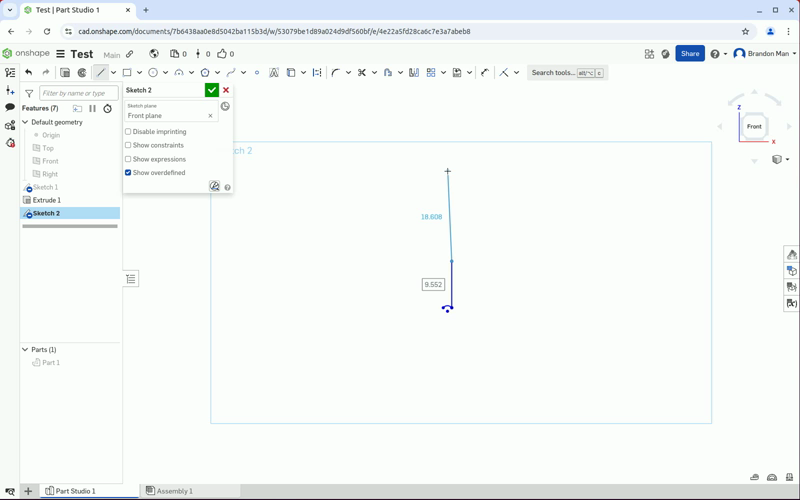
key_up(shift)
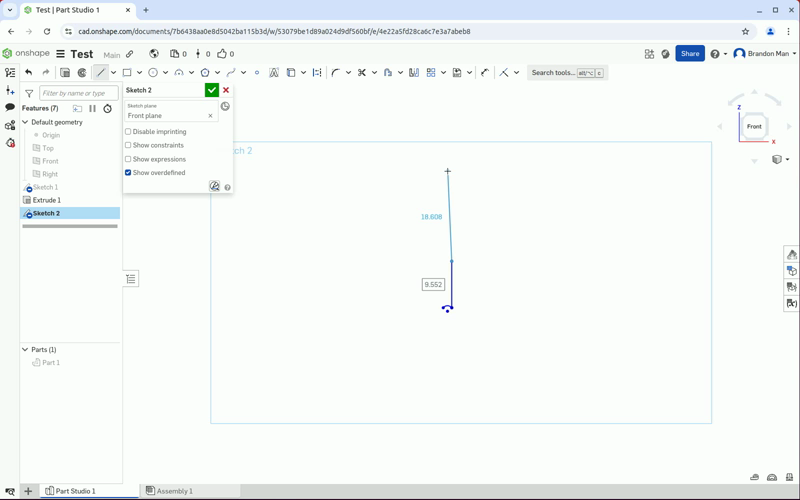
key_down(shift)
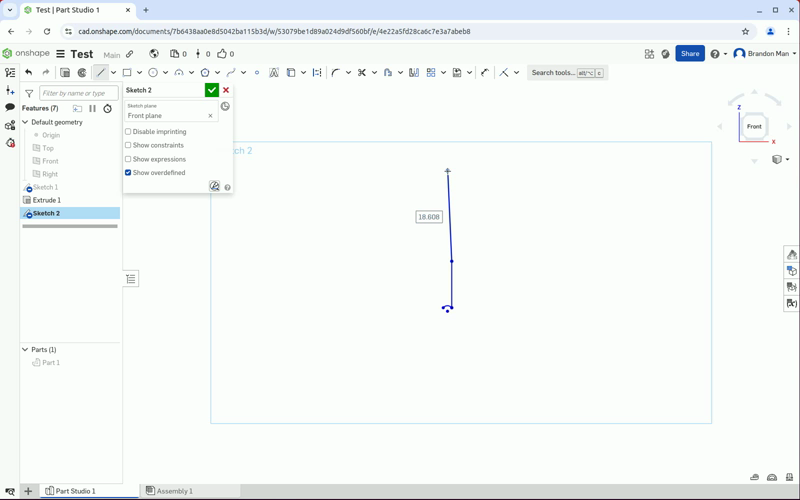
mouse_move(443, 261)
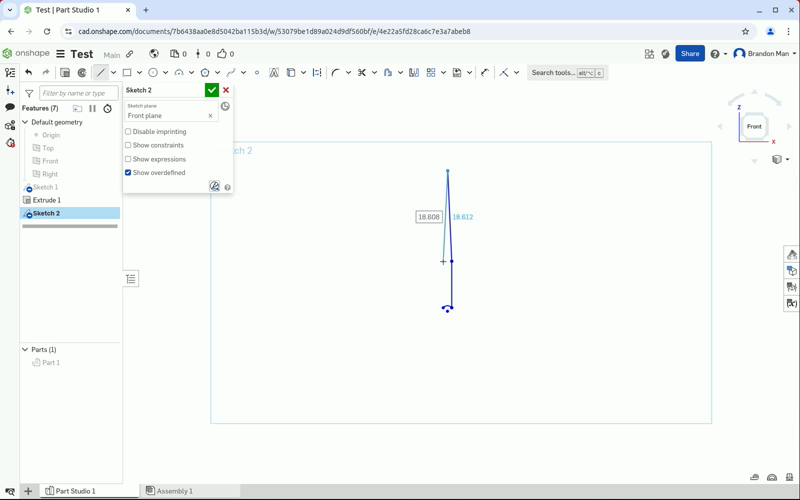
click(443, 261)
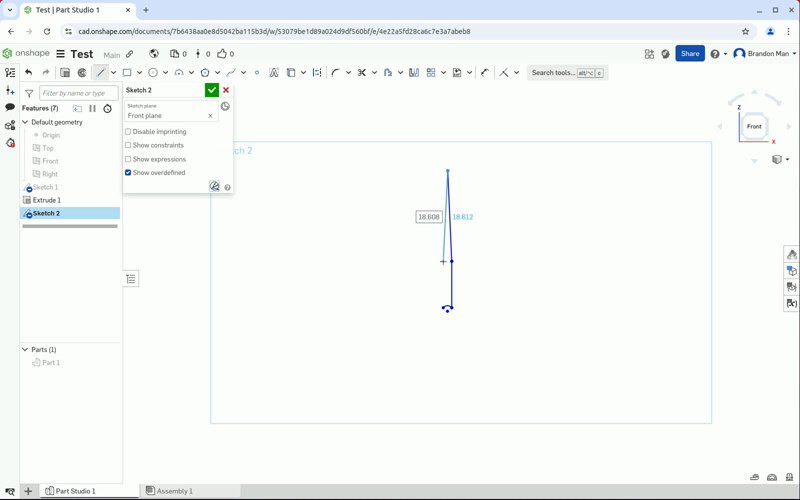
key_up(shift)
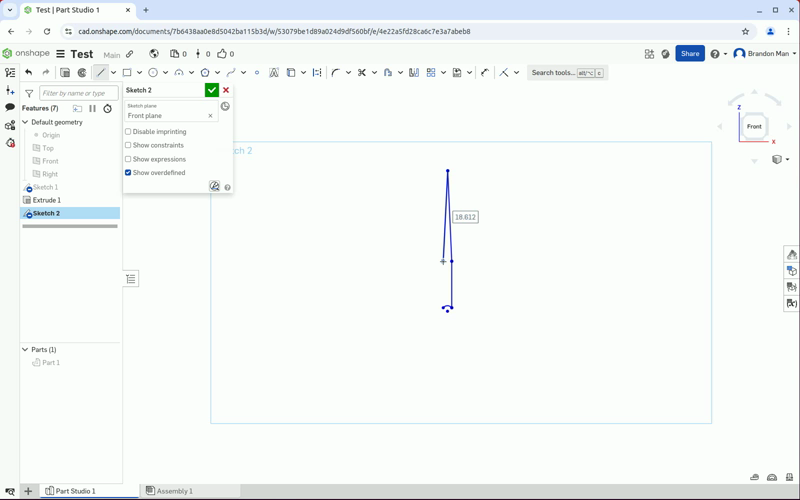
mouse_move(473, 261)
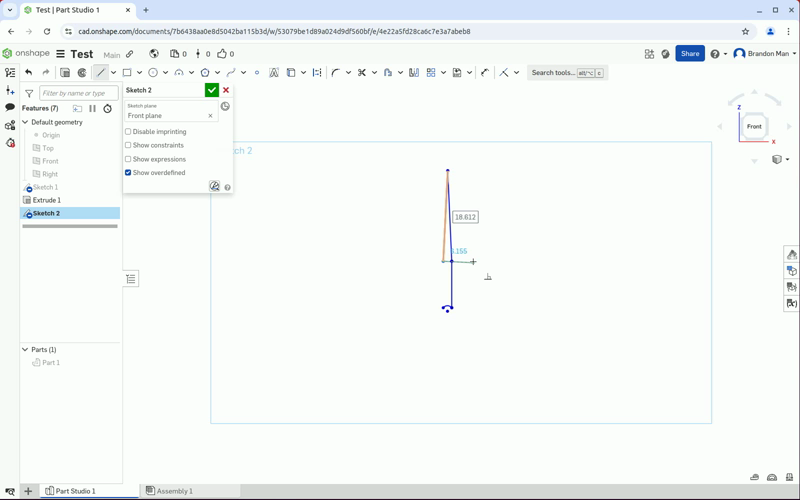
key_down(shift)
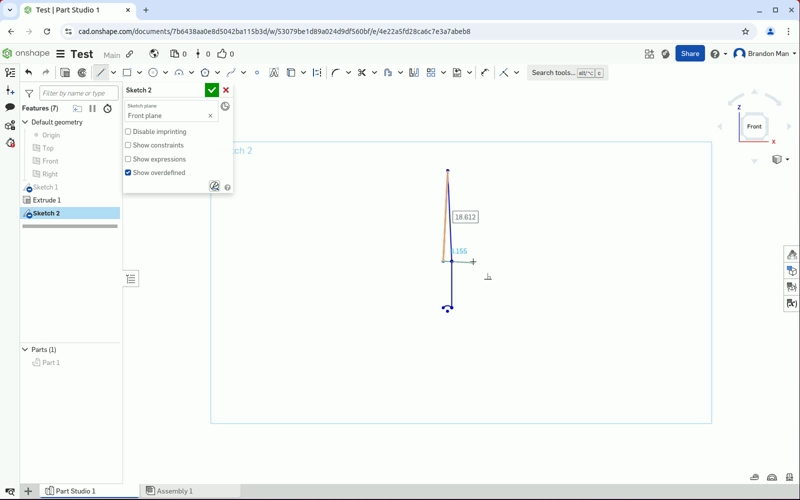
mouse_move(443, 307)
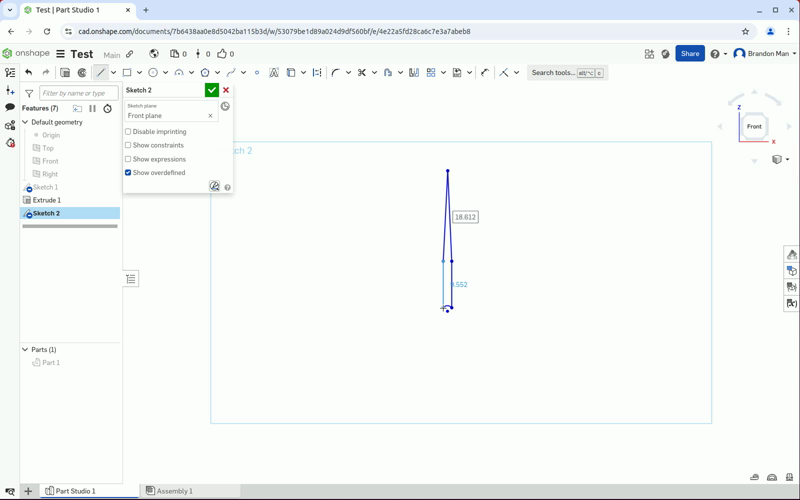
key_up(shift)
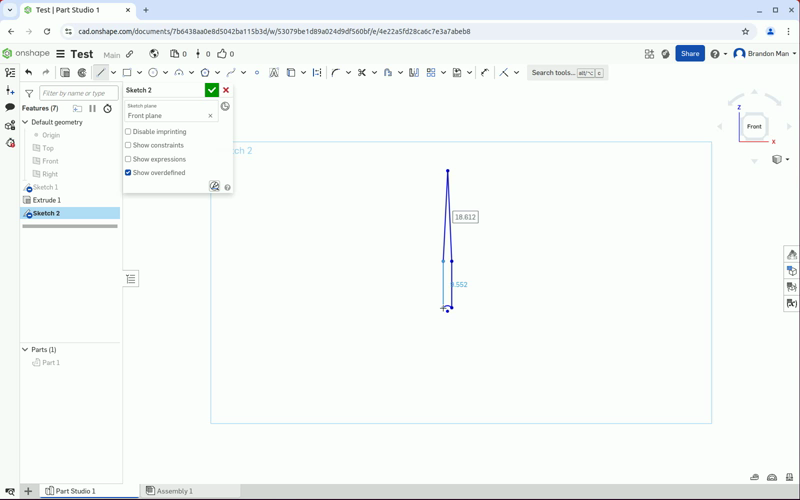
click(443, 307)
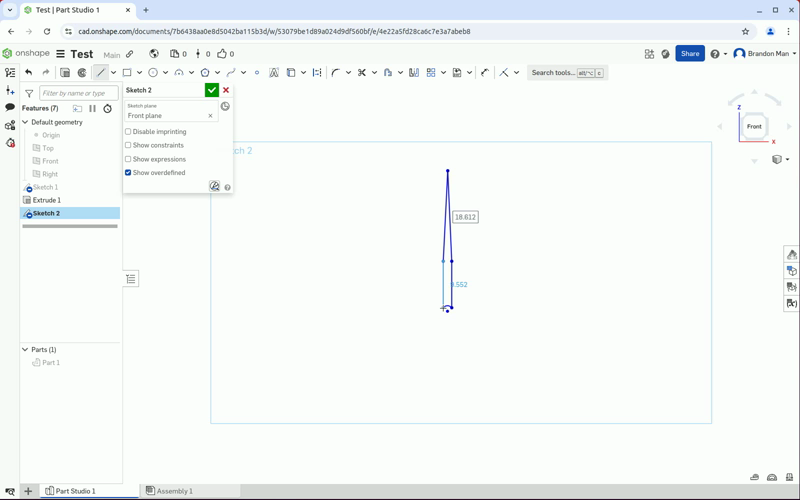
key(esc)
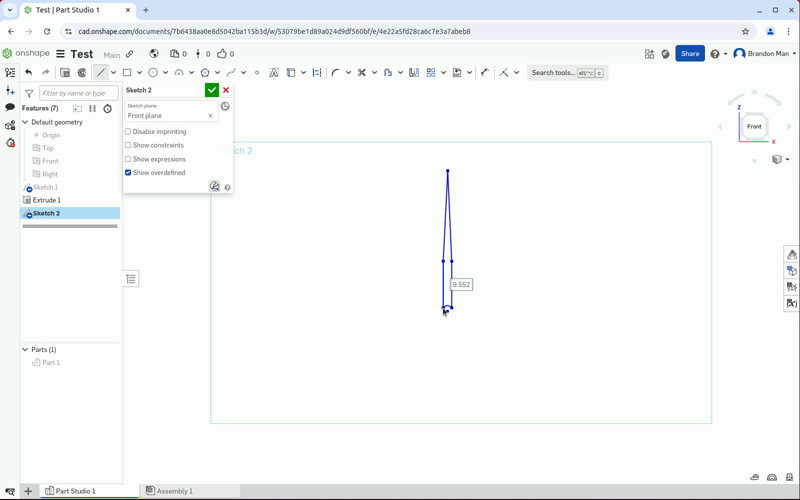
key(a)
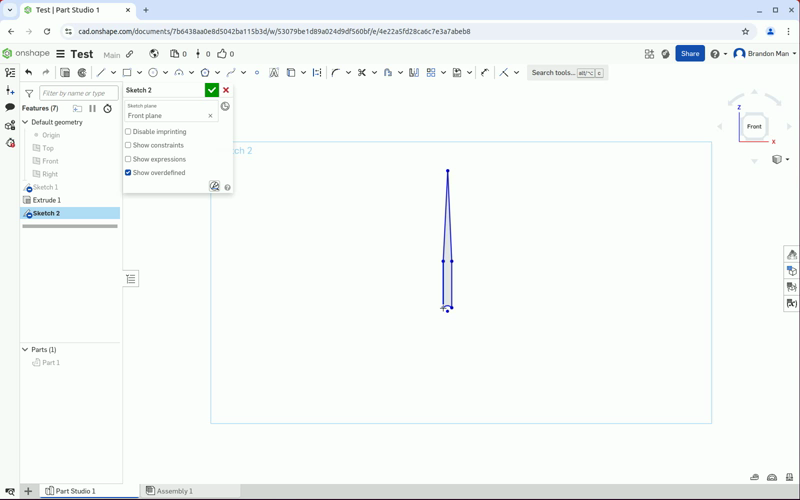
key_down(shift)
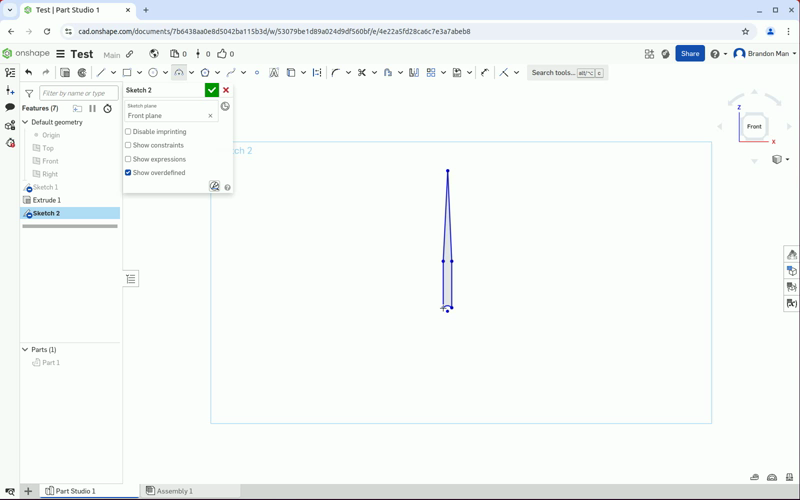
mouse_move(446, 300)
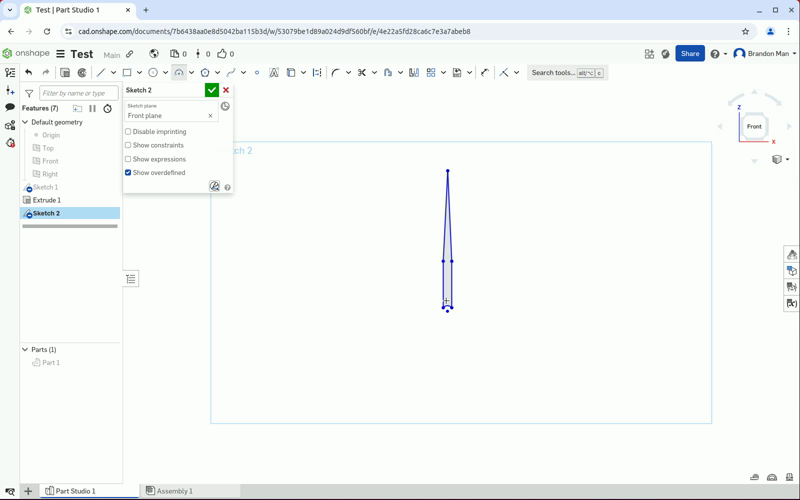
click(446, 300)
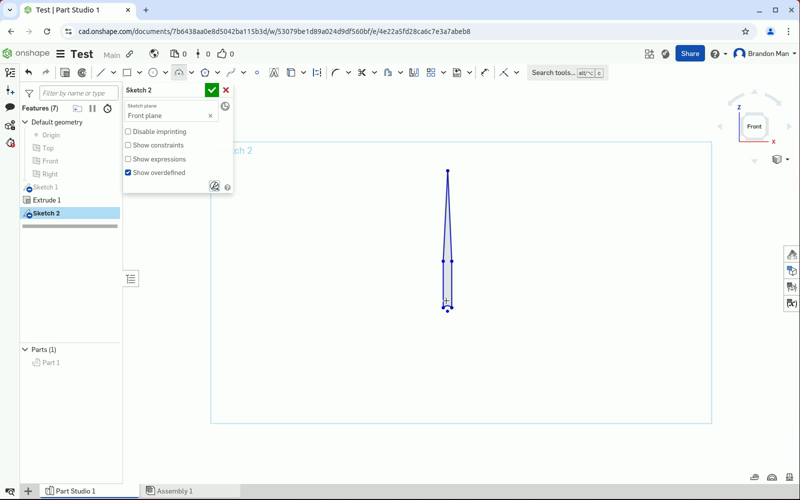
key_up(shift)
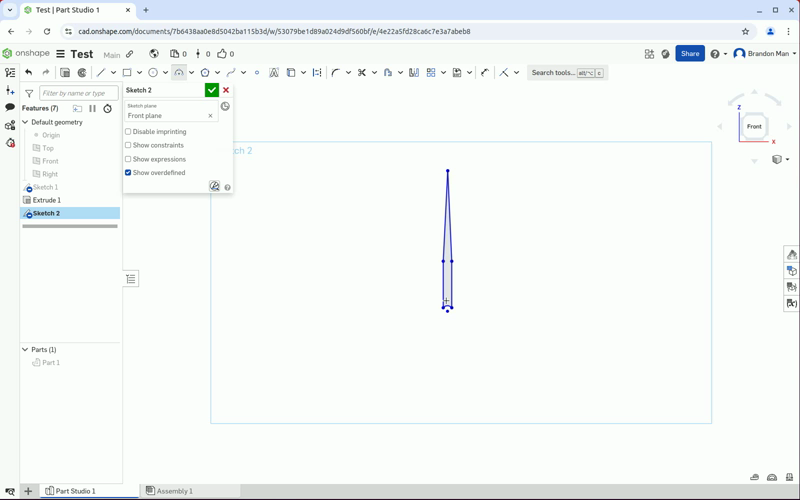
key_down(shift)
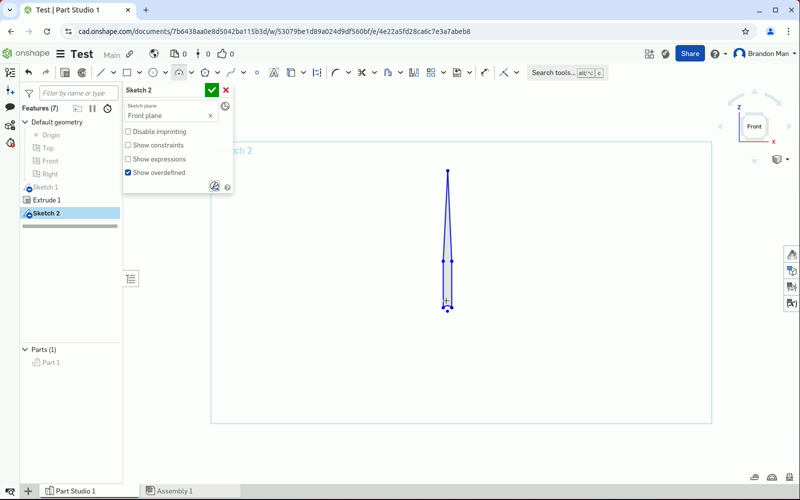
mouse_move(449, 300)
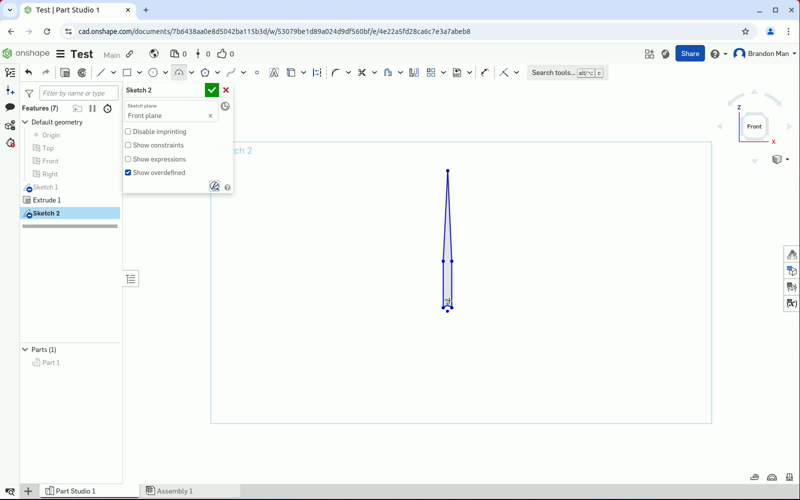
scroll(6)
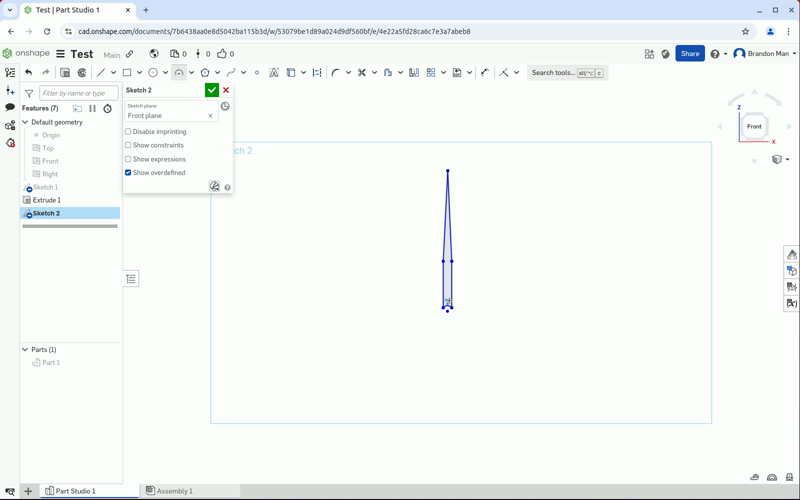
scroll(6)
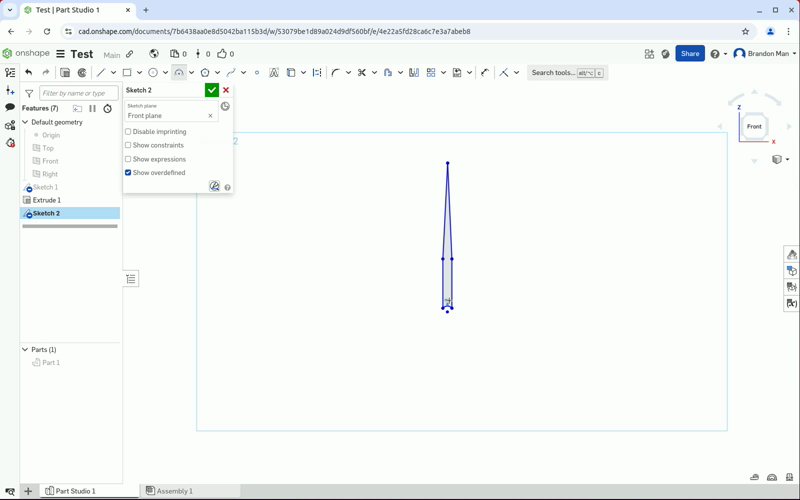
scroll(6)
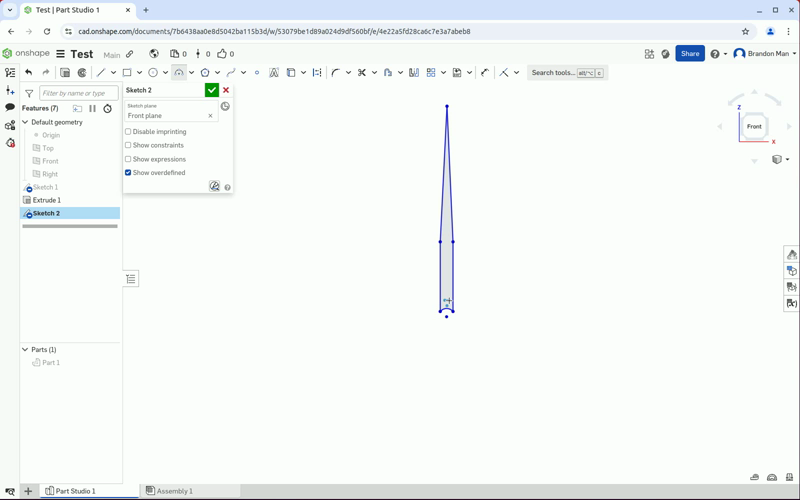
scroll(6)
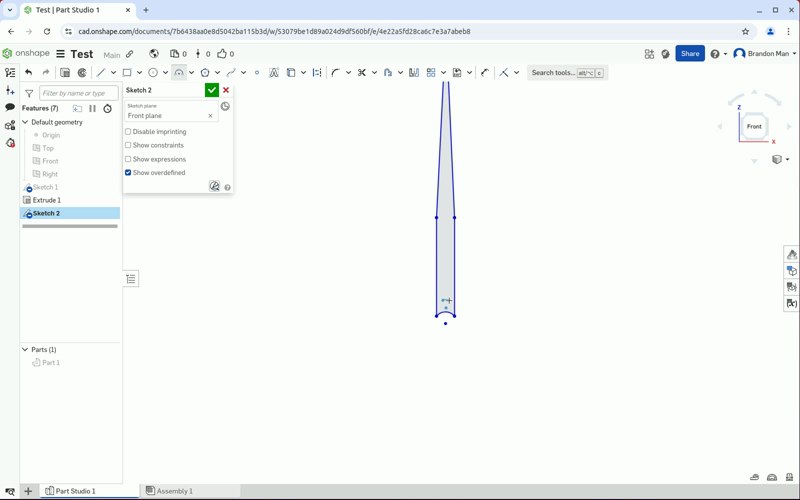
scroll(6)
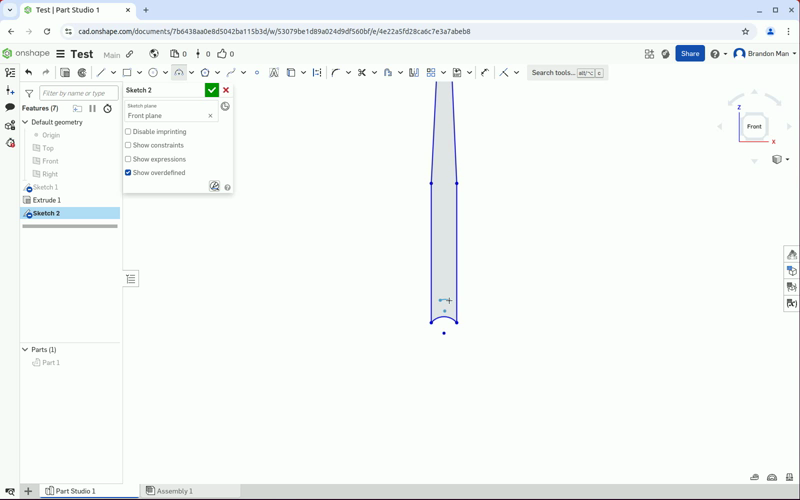
scroll(6)
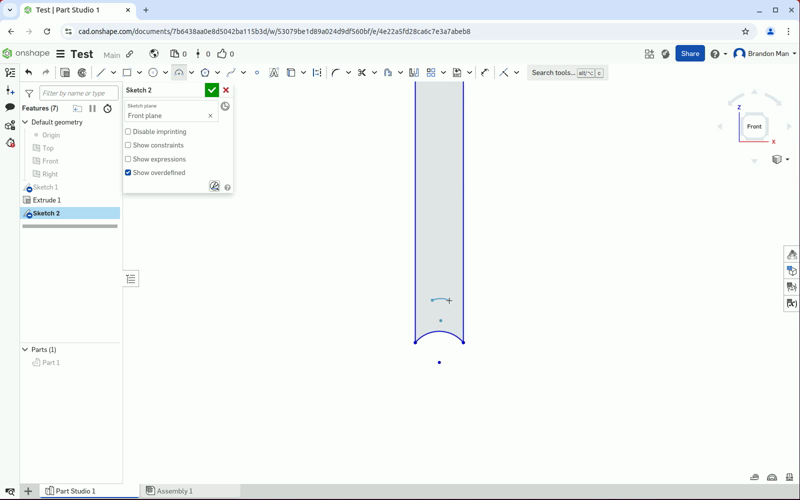
scroll(6)
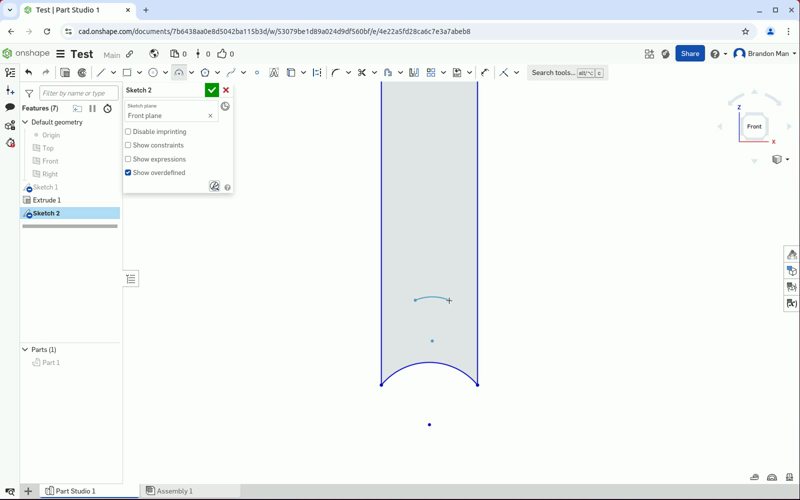
click(449, 300)
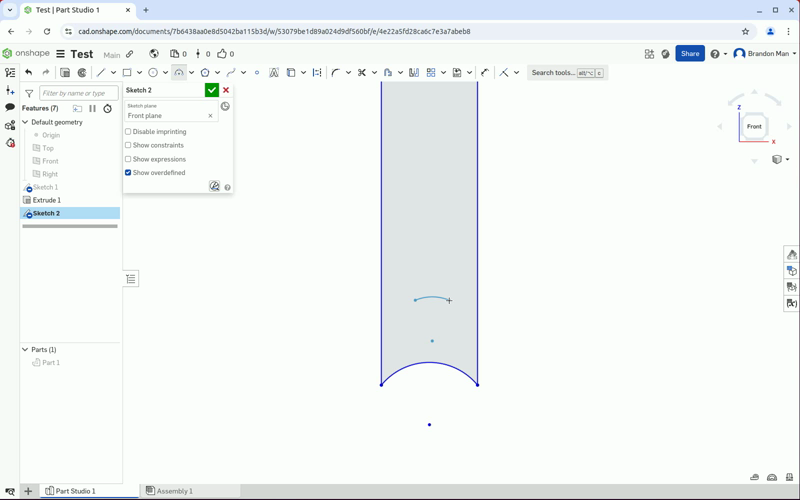
scroll(-6)
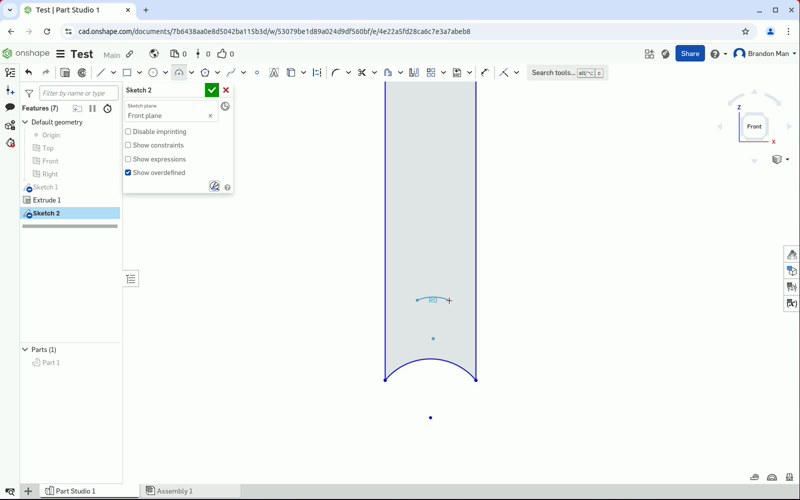
scroll(-6)
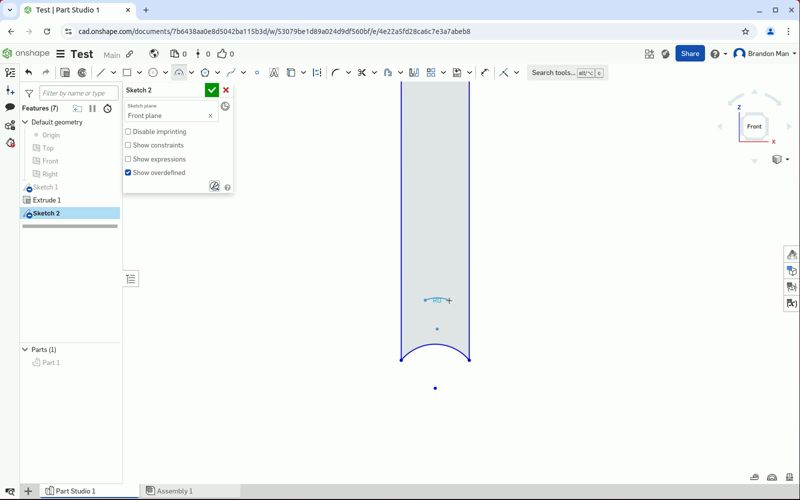
scroll(-6)
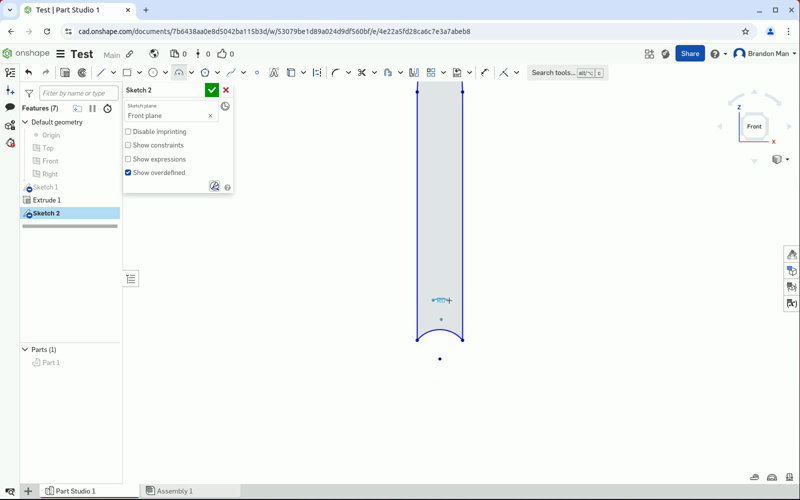
scroll(-6)
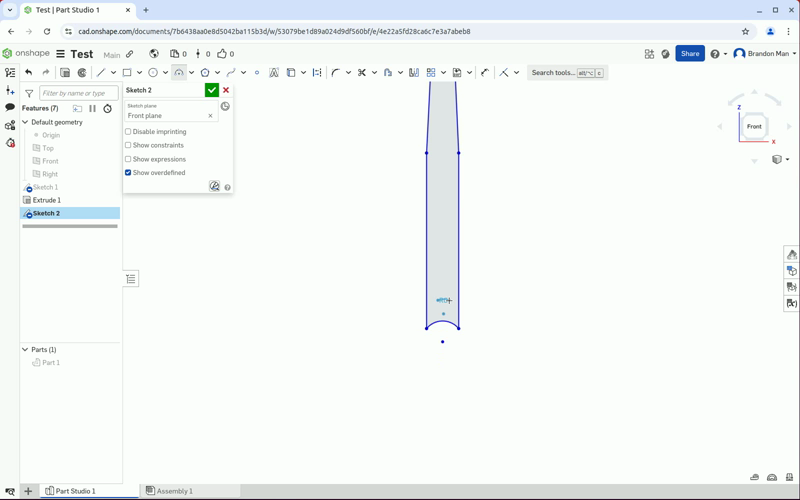
scroll(-6)
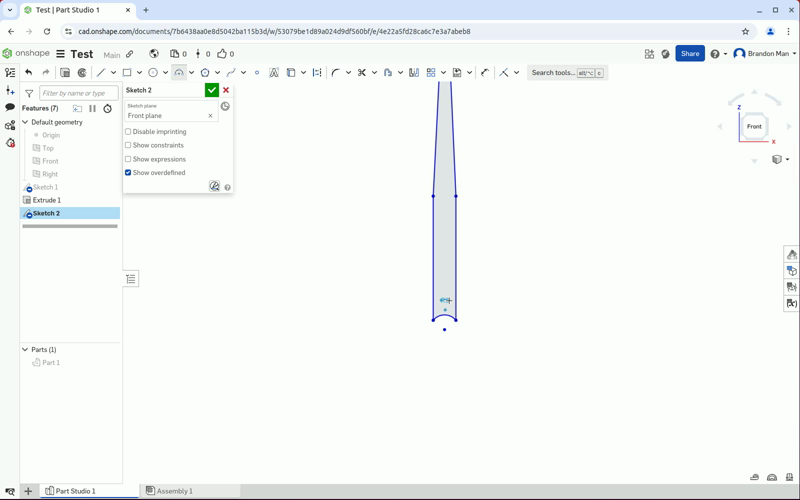
scroll(-6)
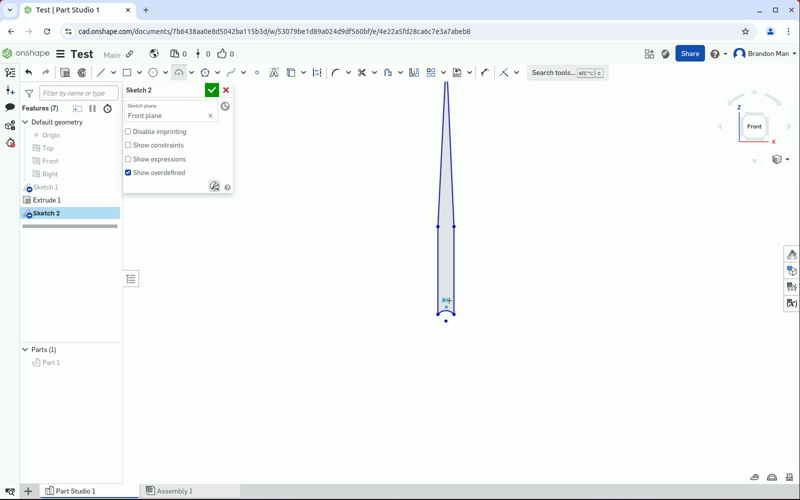
scroll(-6)
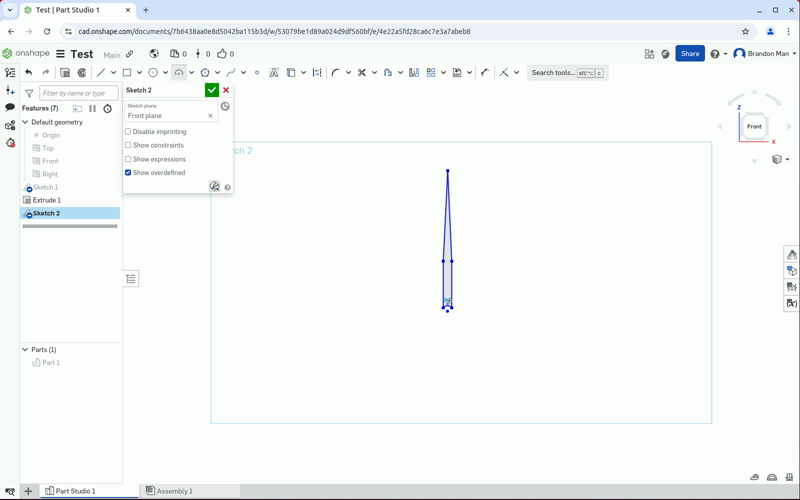
mouse_move(447, 301)
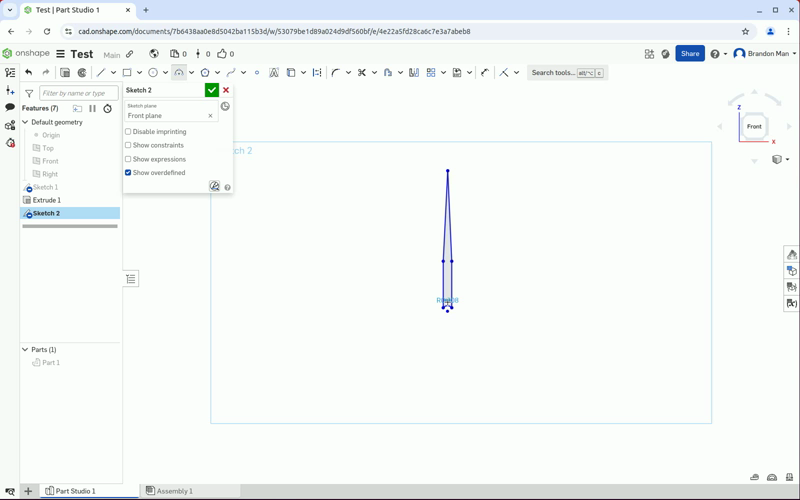
scroll(6)
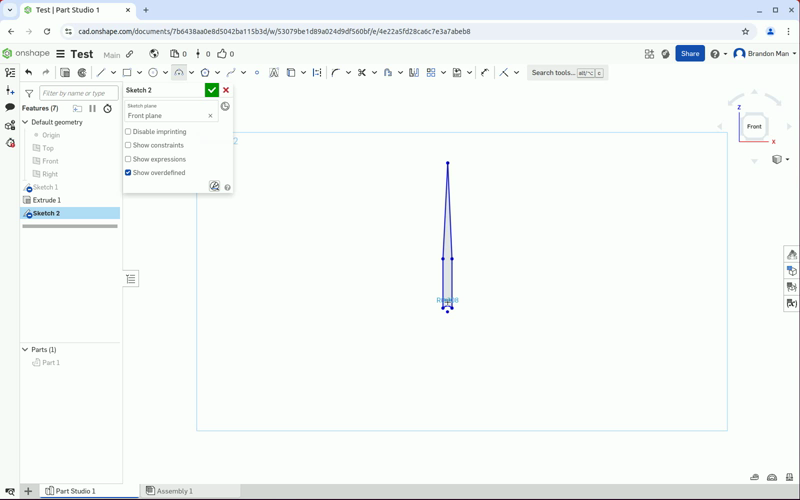
scroll(6)
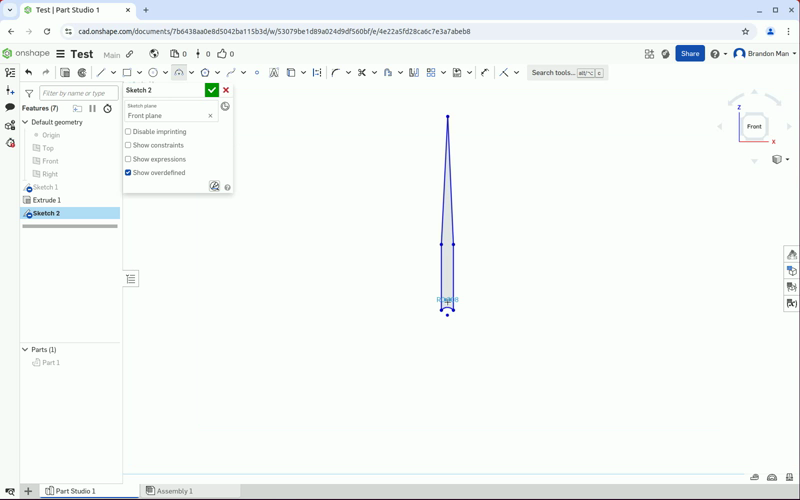
scroll(6)
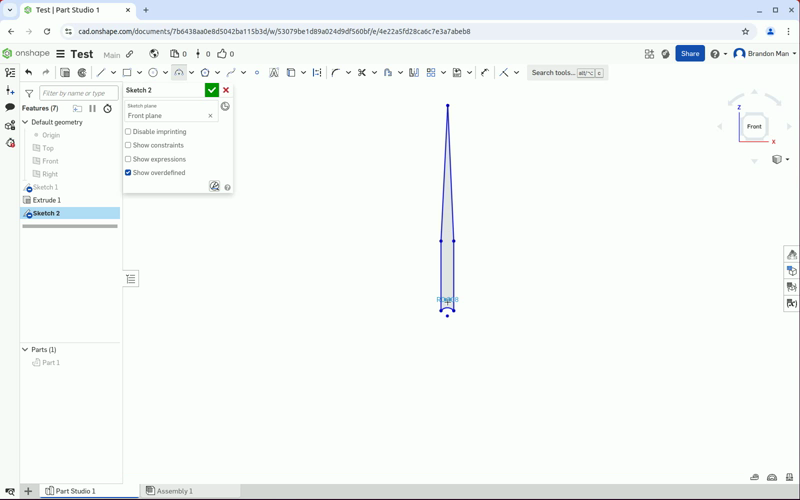
scroll(6)
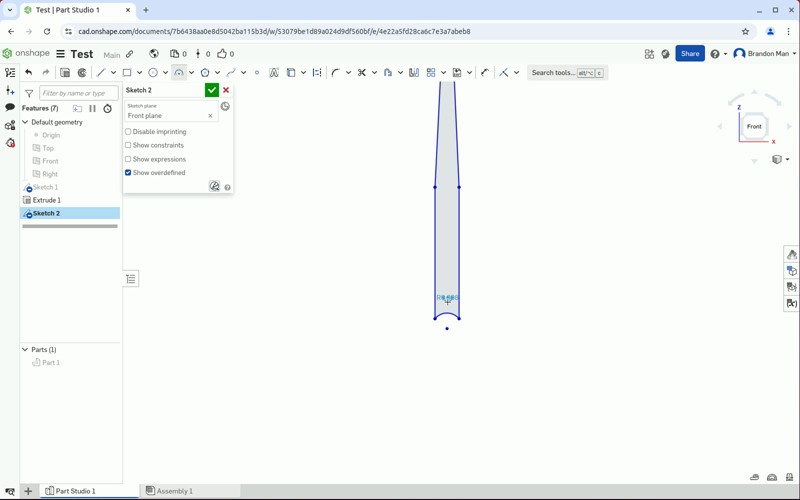
scroll(6)
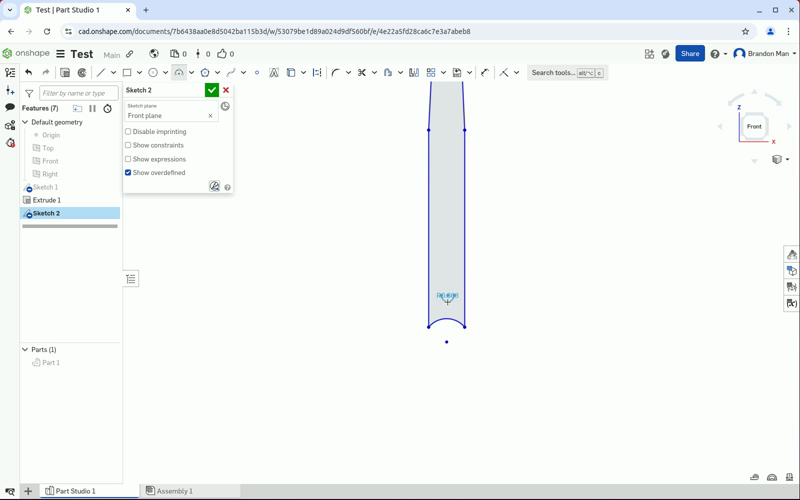
scroll(6)
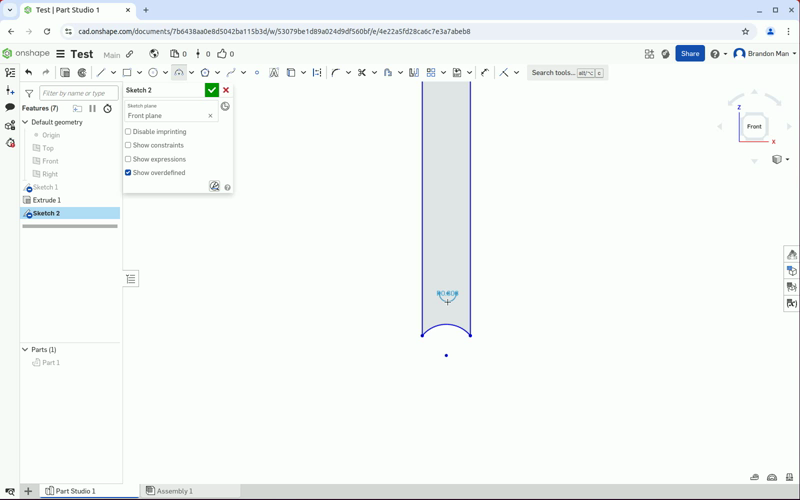
scroll(6)
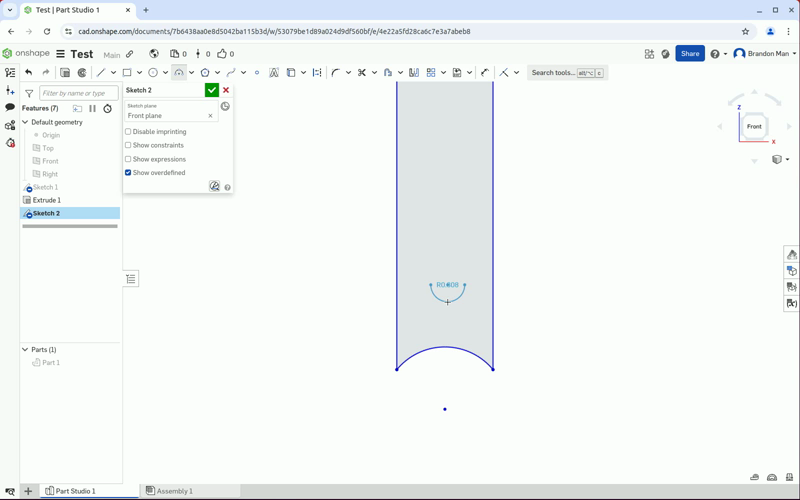
click(447, 301)
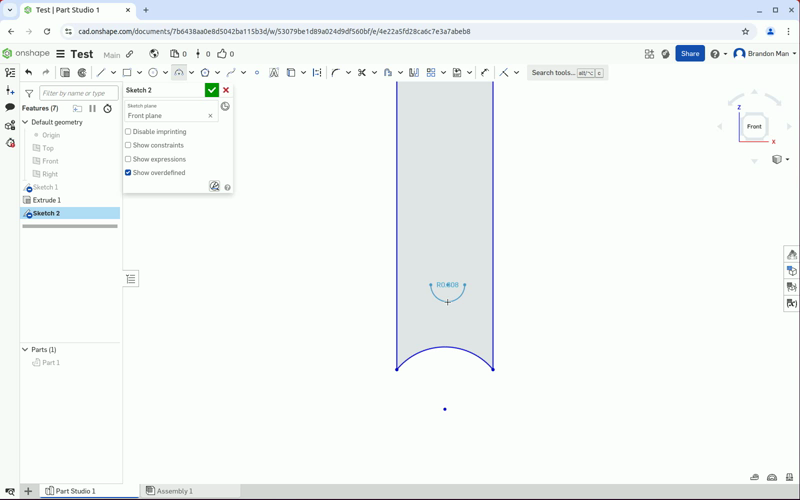
scroll(-6)
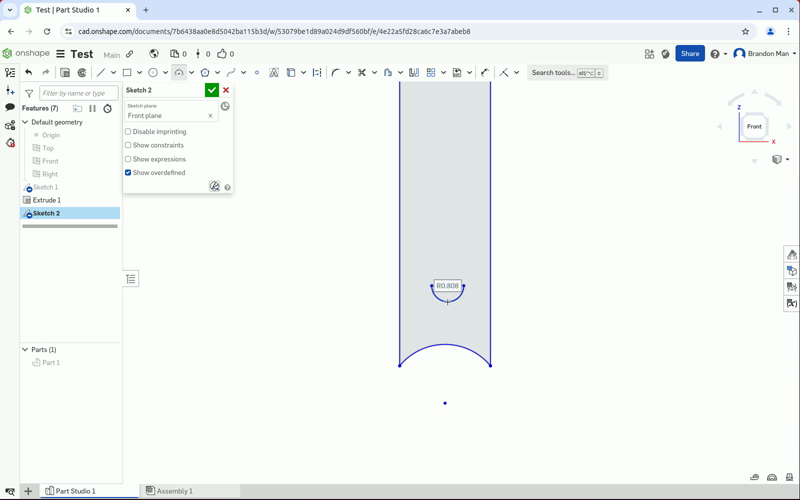
scroll(-6)
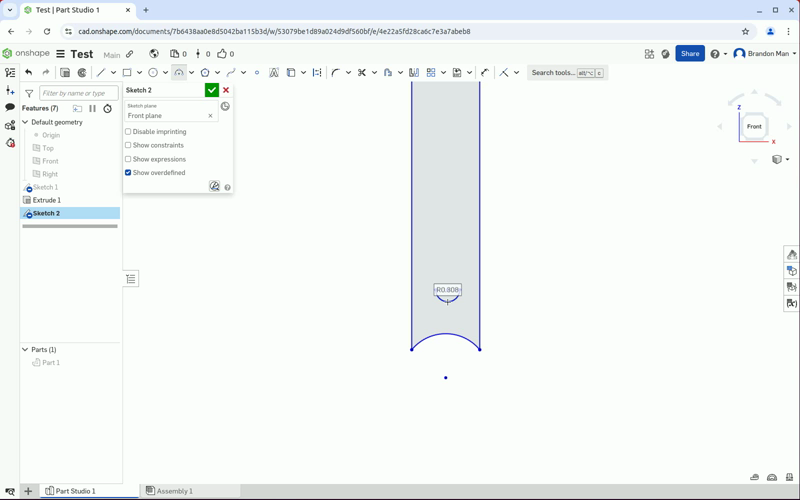
scroll(-6)
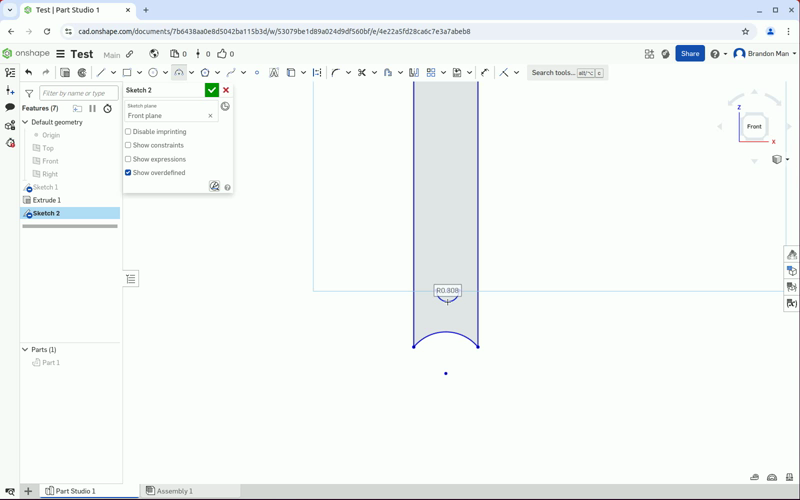
scroll(-6)
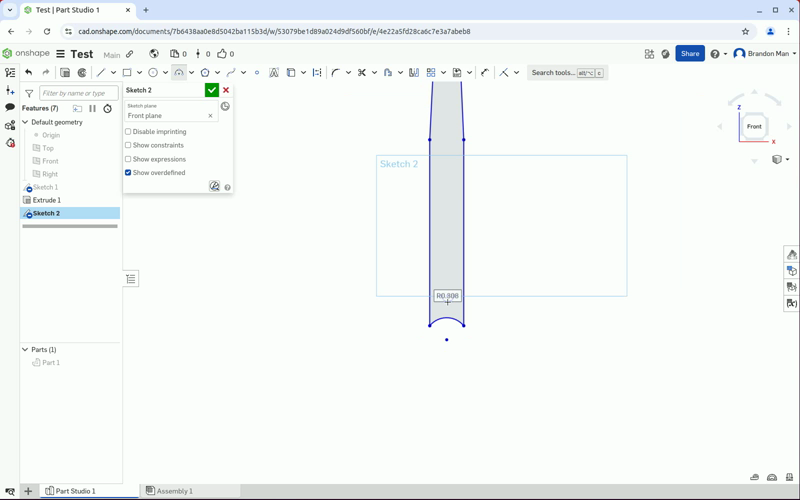
scroll(-6)
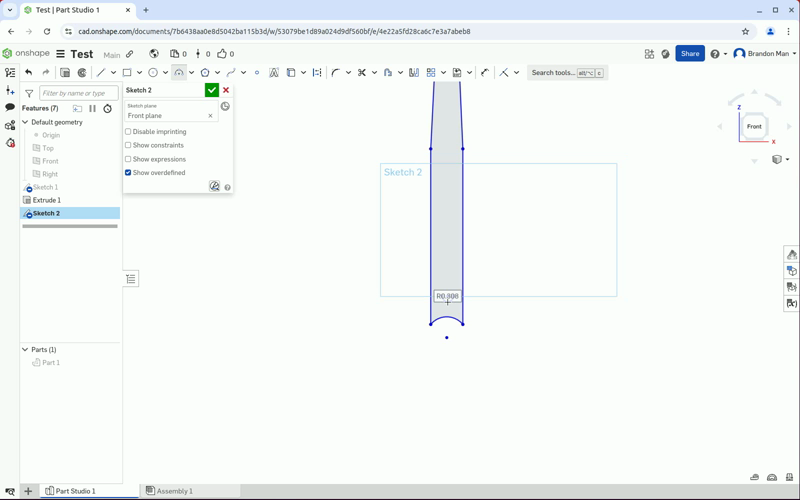
scroll(-6)
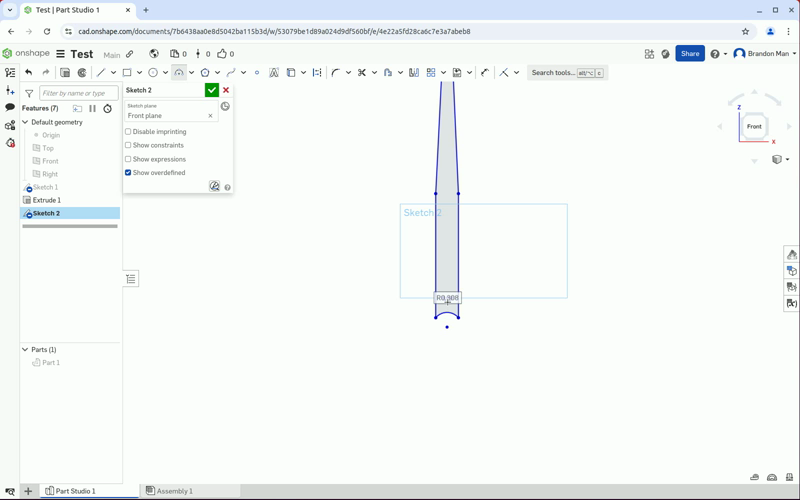
scroll(-6)
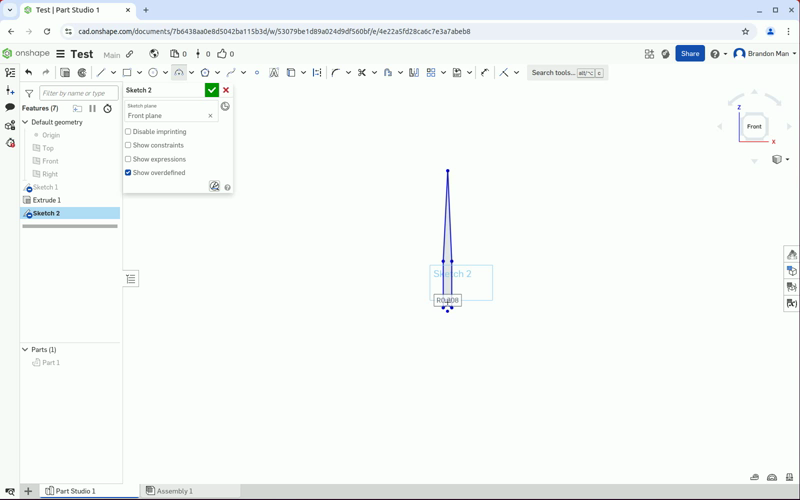
key_up(shift)
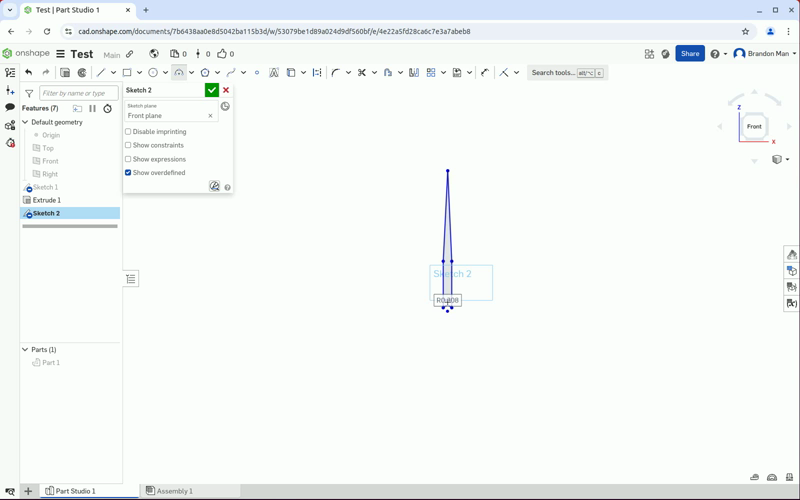
key(esc)
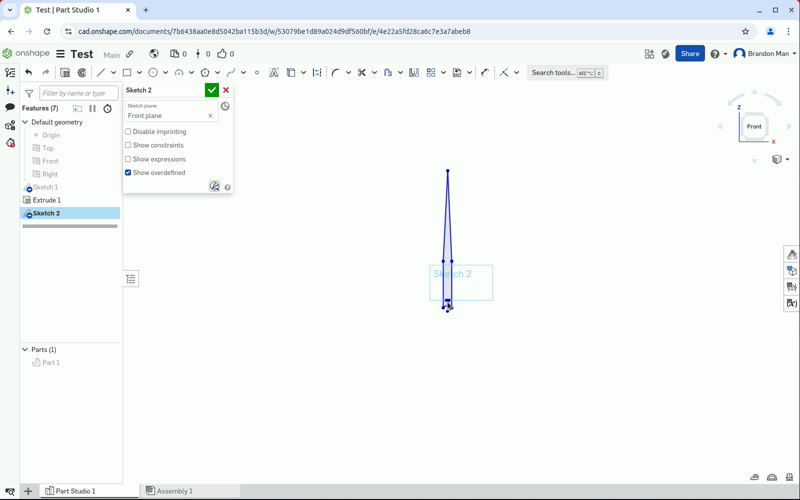
key(l)
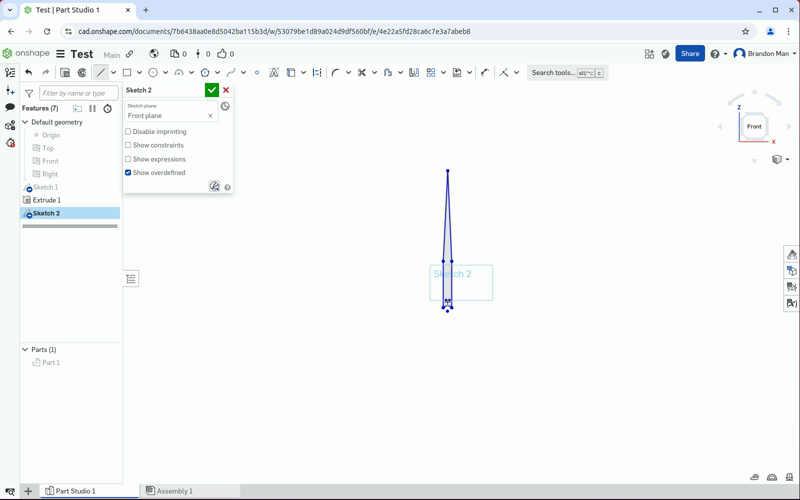
mouse_move(449, 300)
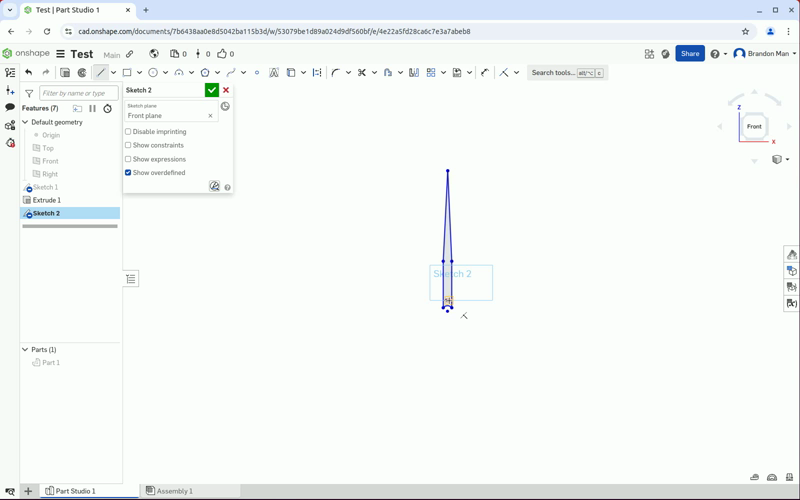
scroll(6)
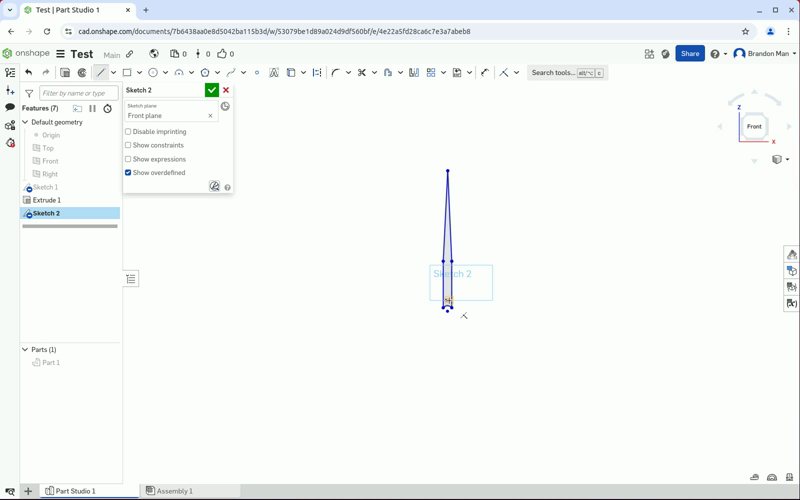
scroll(6)
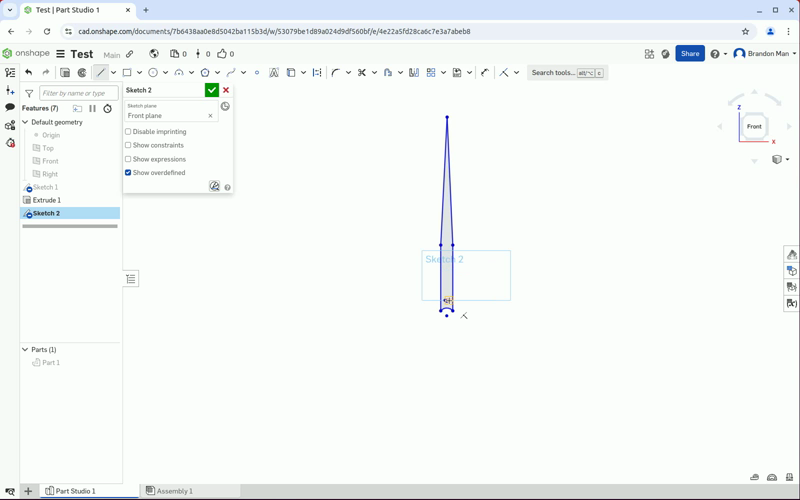
scroll(6)
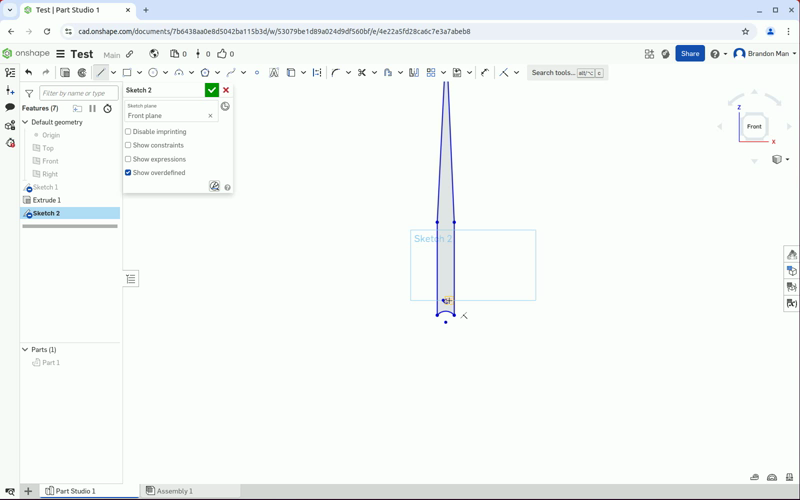
scroll(6)
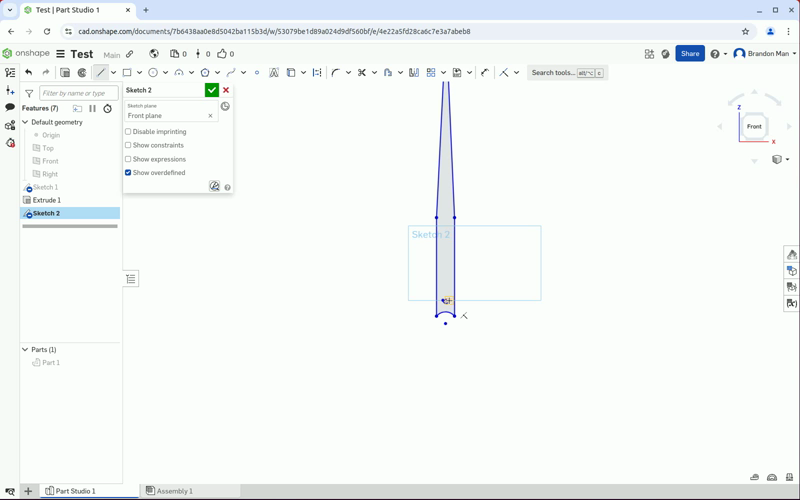
scroll(6)
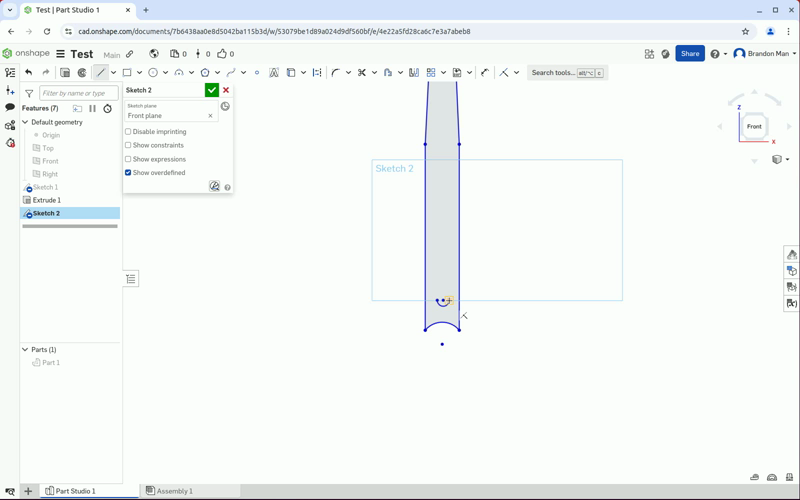
scroll(6)
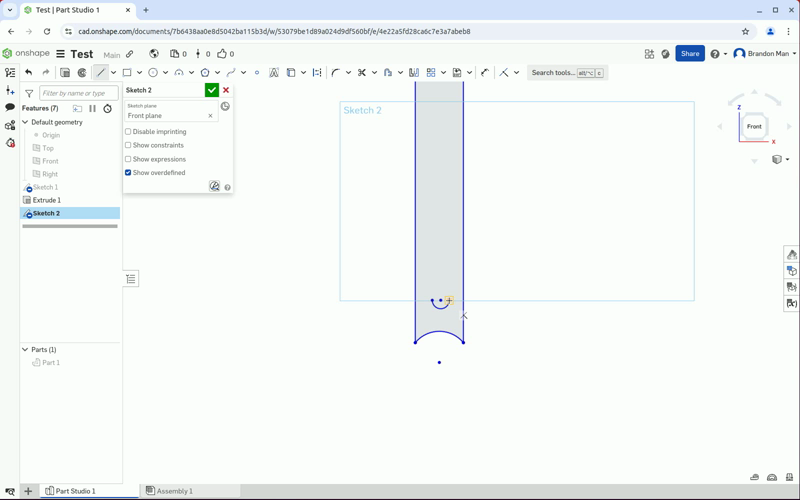
scroll(6)
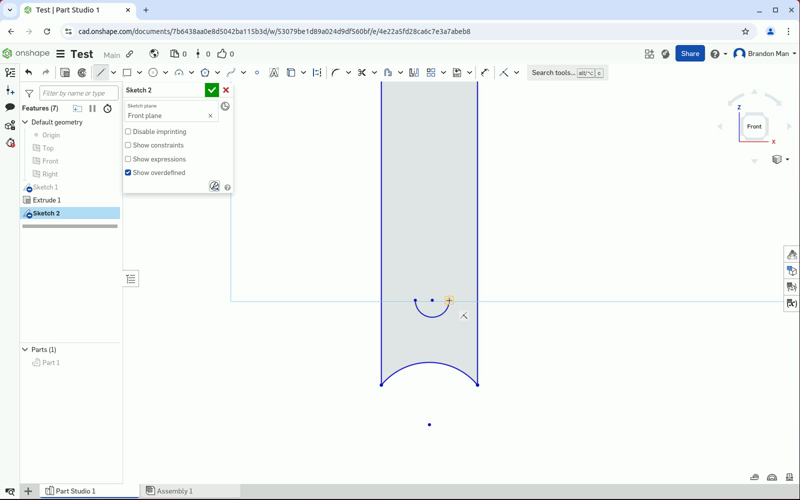
click(449, 300)
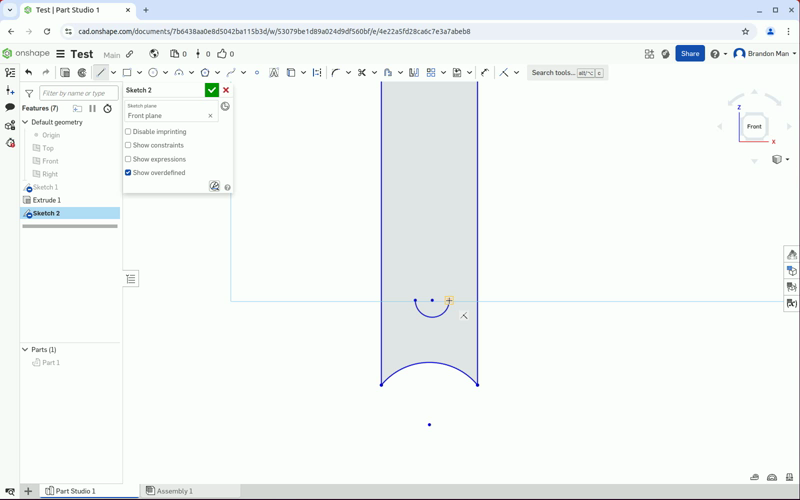
scroll(-6)
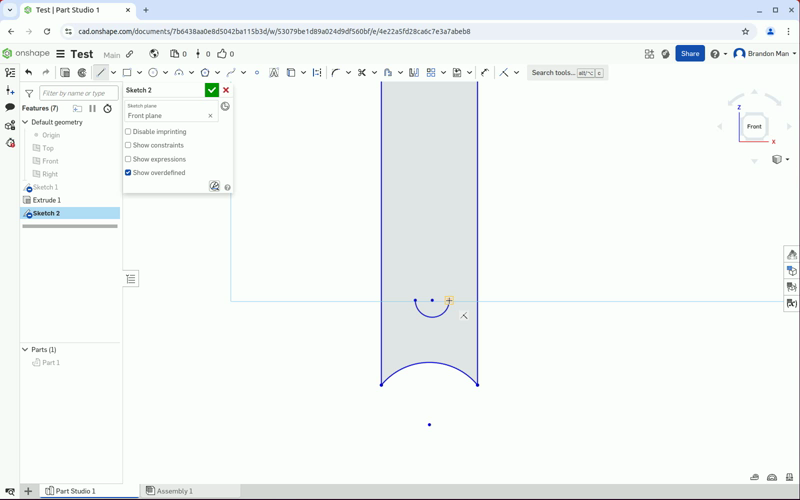
scroll(-6)
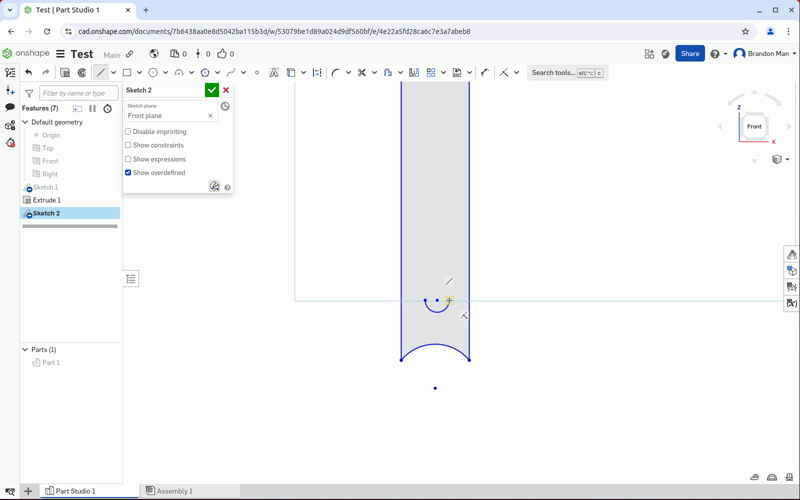
scroll(-6)
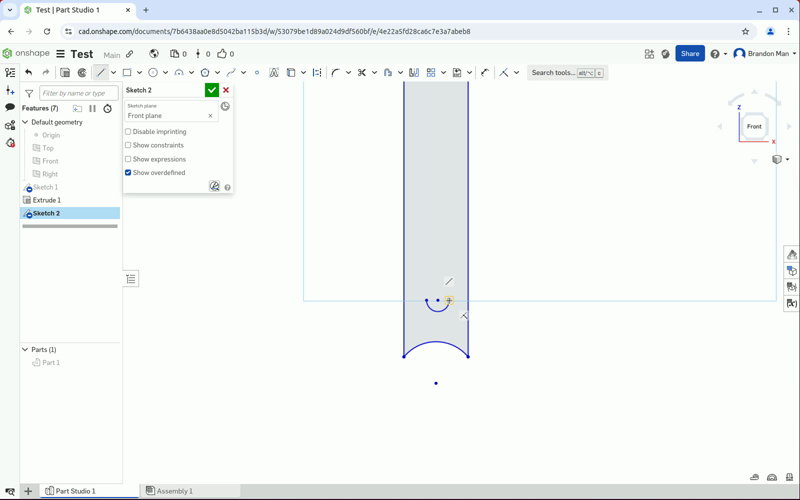
scroll(-6)
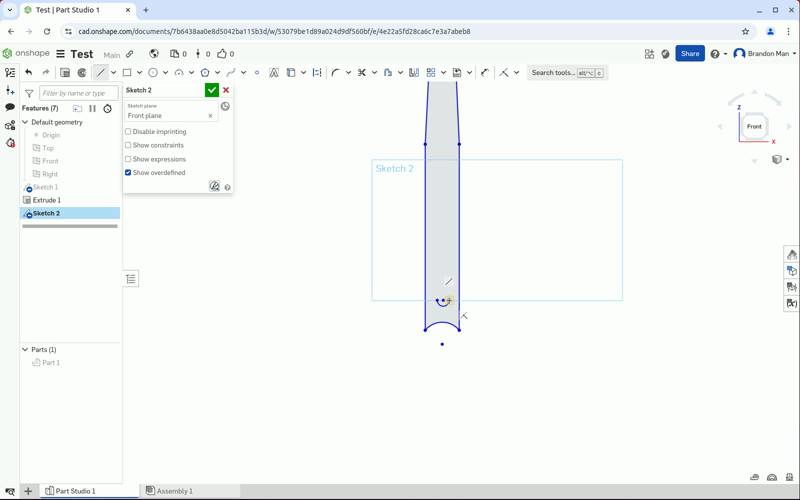
scroll(-6)
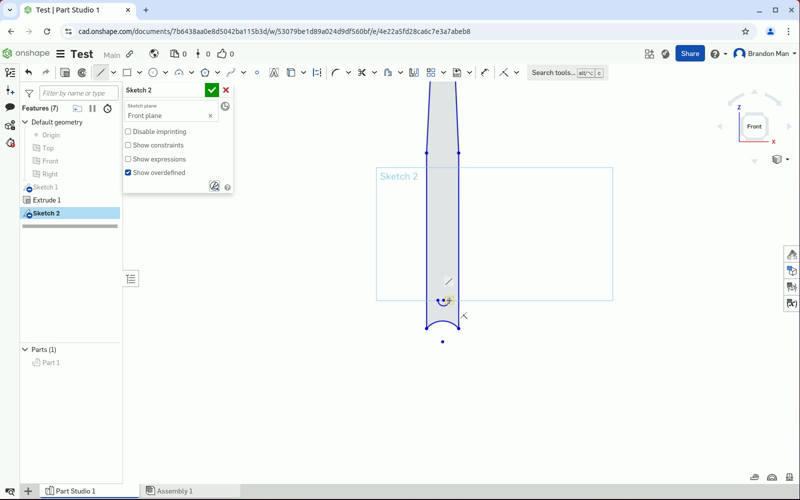
scroll(-6)
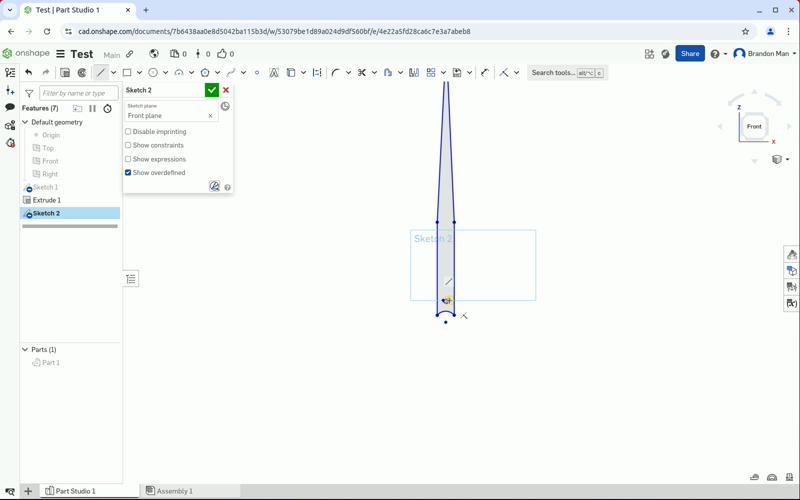
scroll(-6)
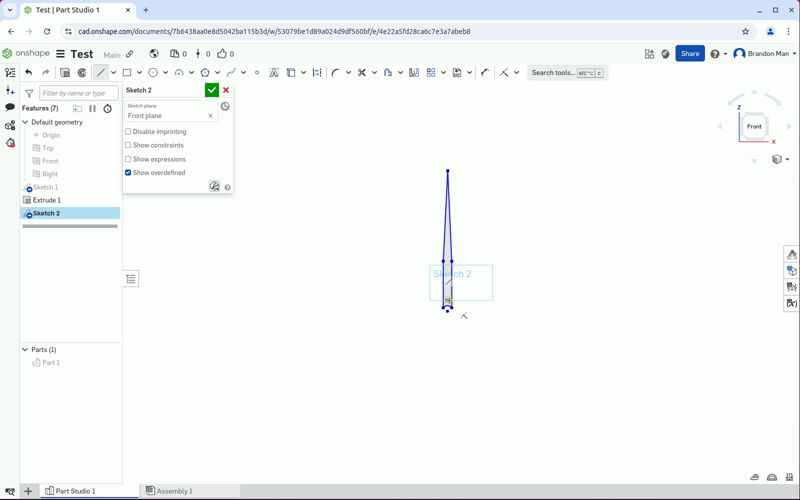
key_down(shift)
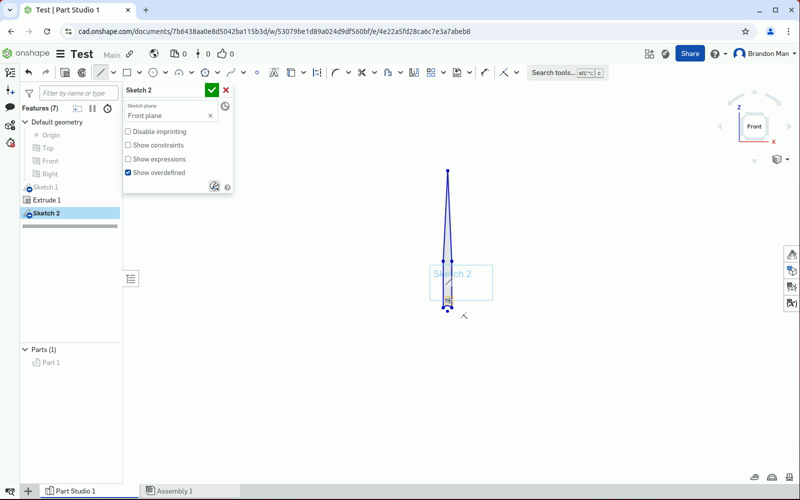
mouse_move(479, 300)
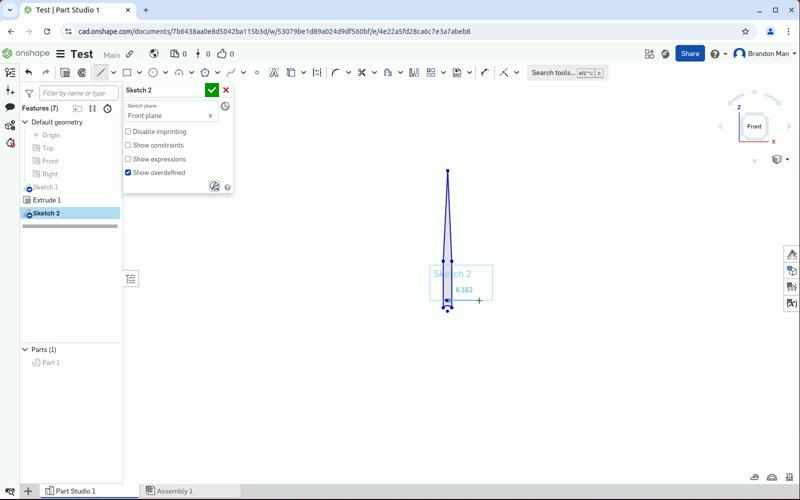
mouse_move(449, 249)
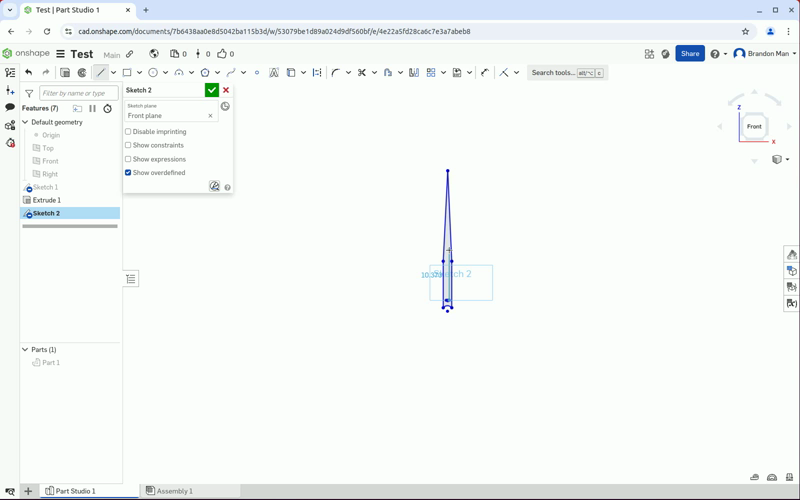
click(449, 249)
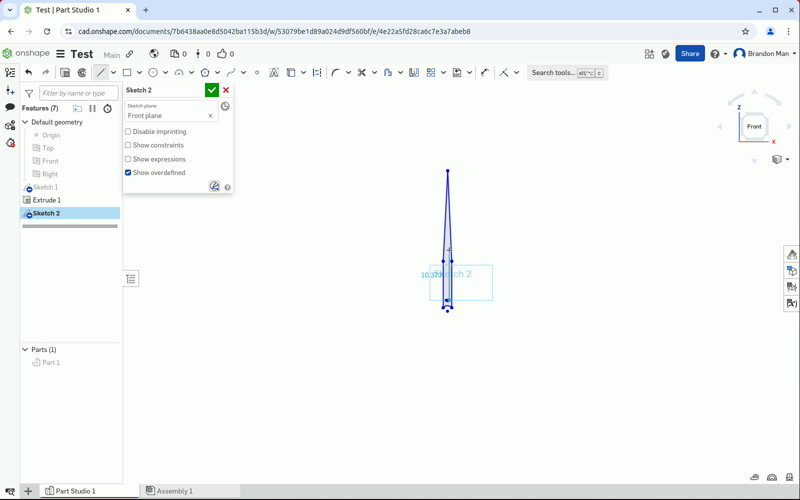
key_up(shift)
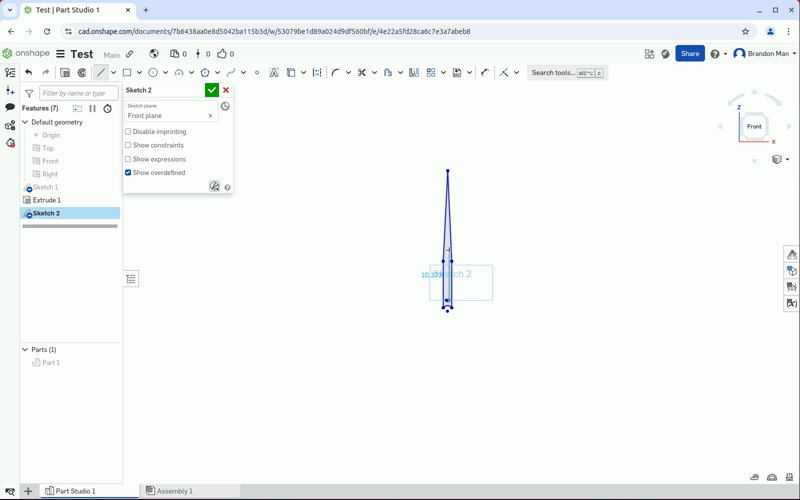
key(esc)
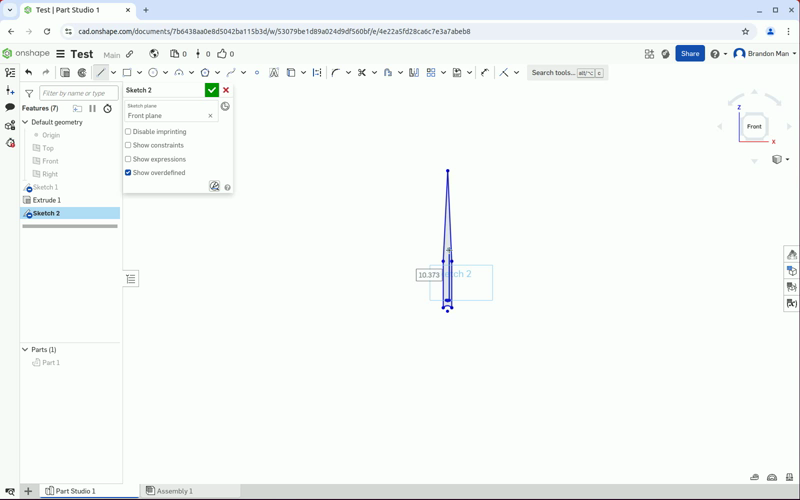
key(a)
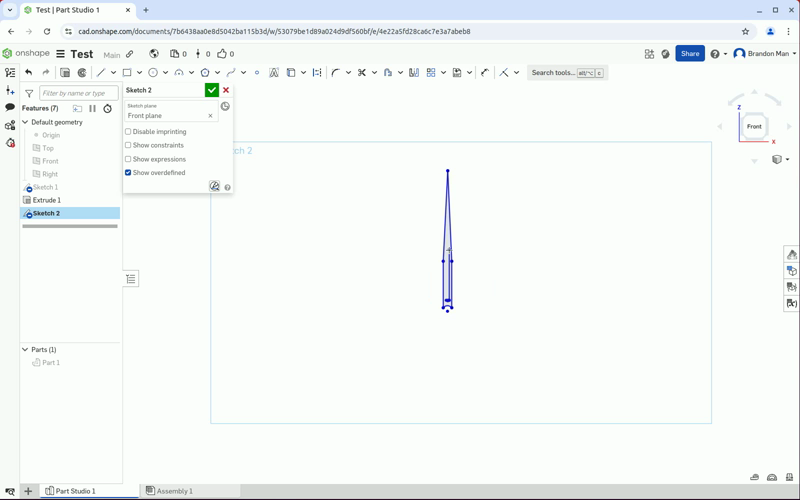
mouse_move(449, 249)
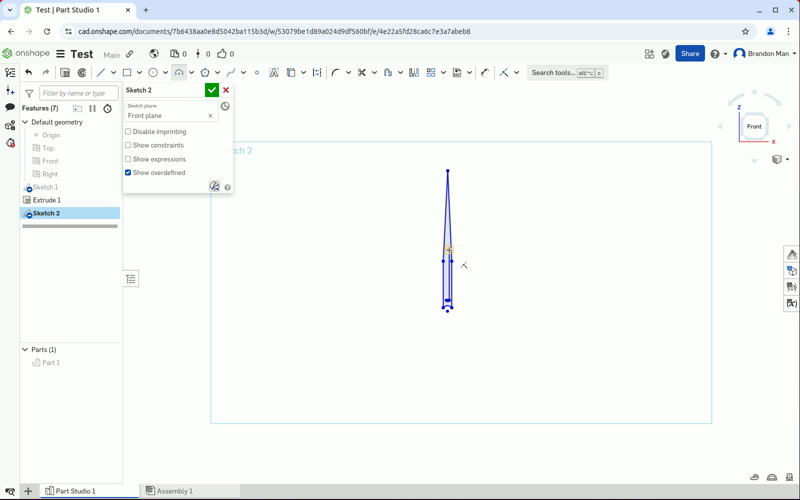
click(449, 249)
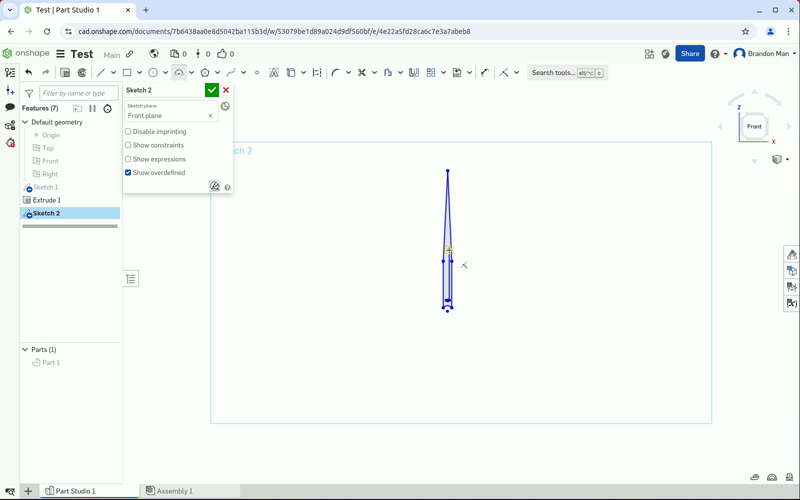
key_down(shift)
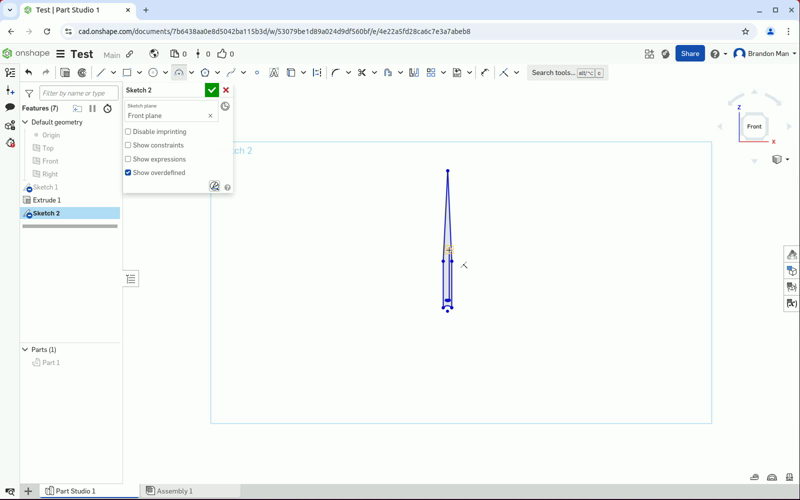
mouse_move(446, 251)
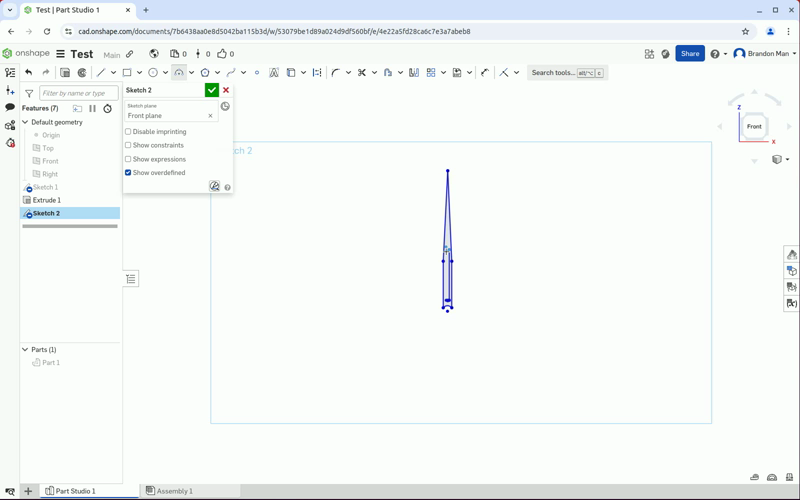
scroll(6)
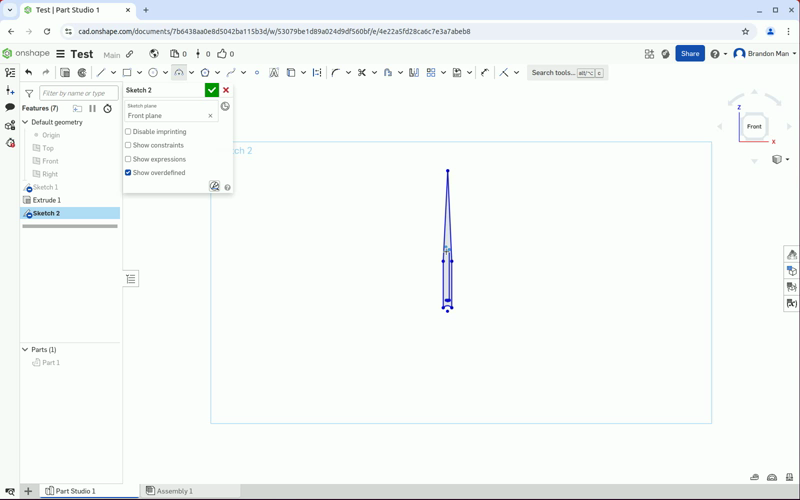
scroll(6)
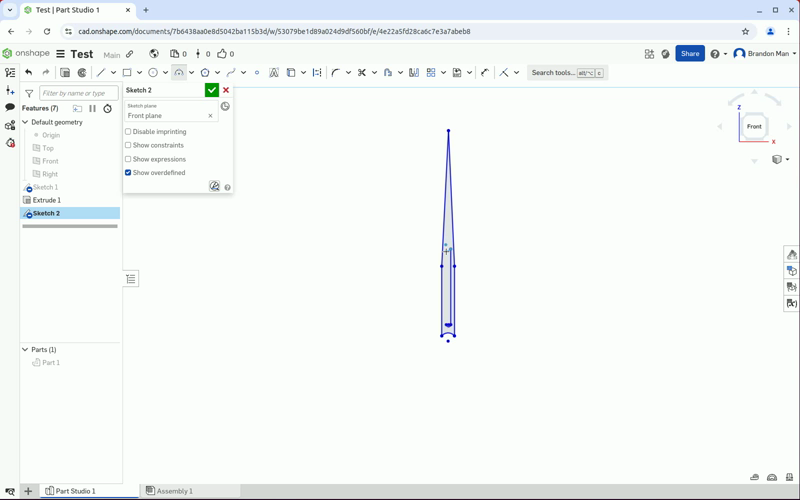
scroll(6)
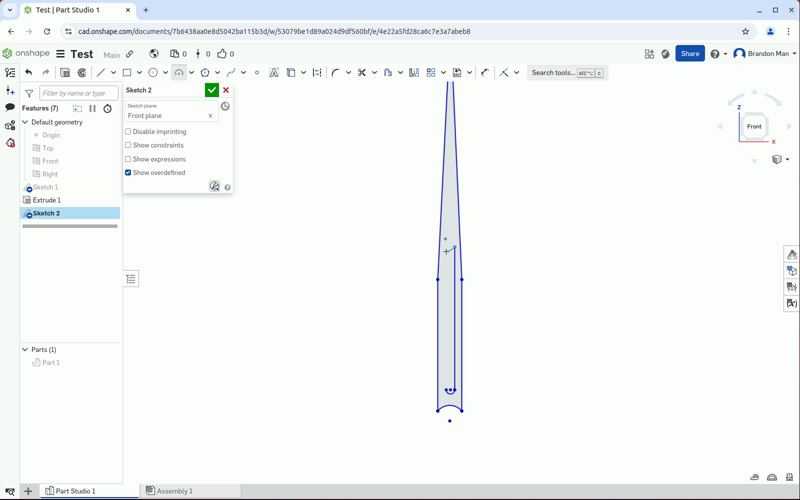
scroll(6)
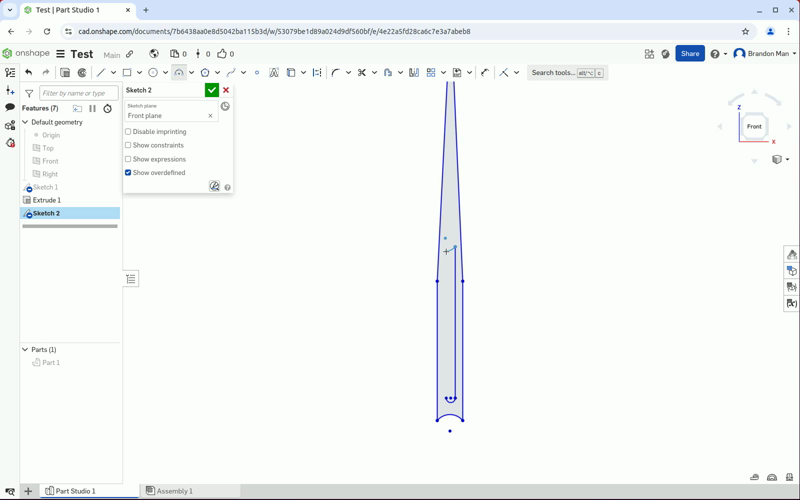
scroll(6)
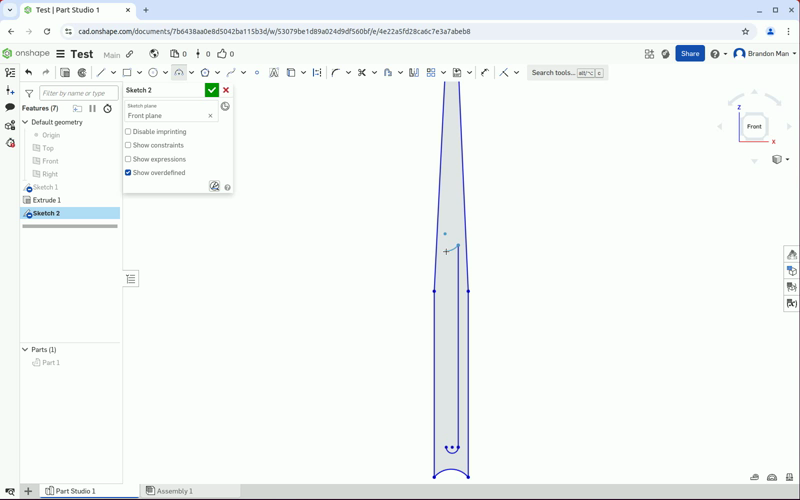
scroll(6)
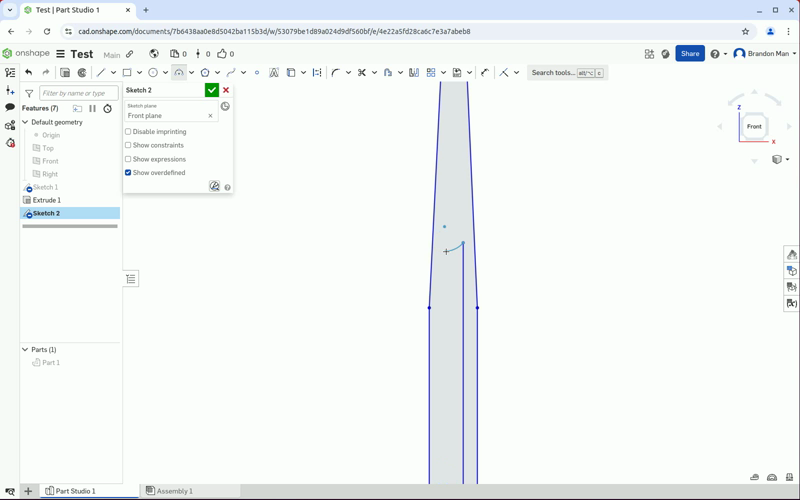
scroll(6)
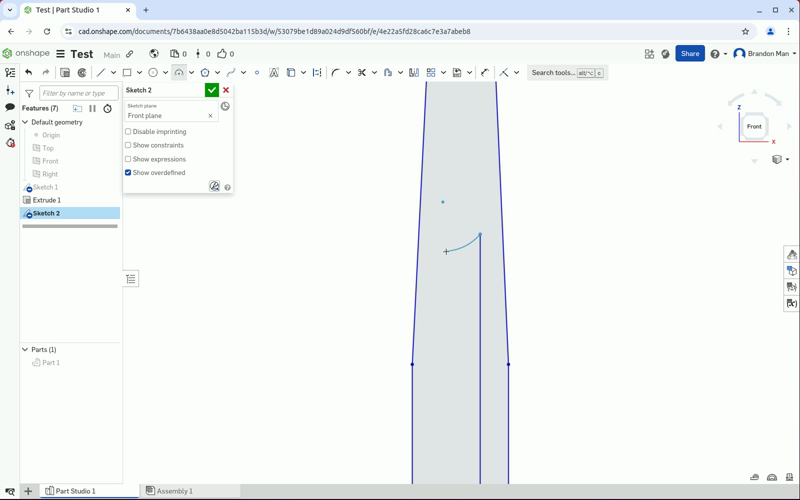
click(446, 251)
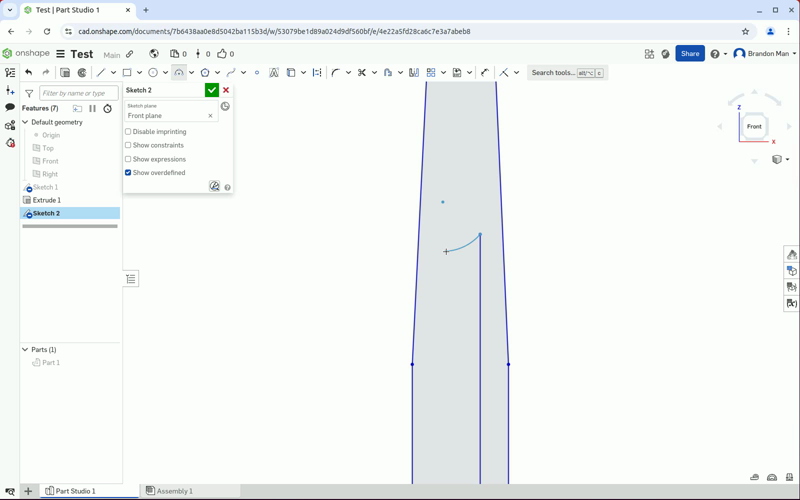
scroll(-6)
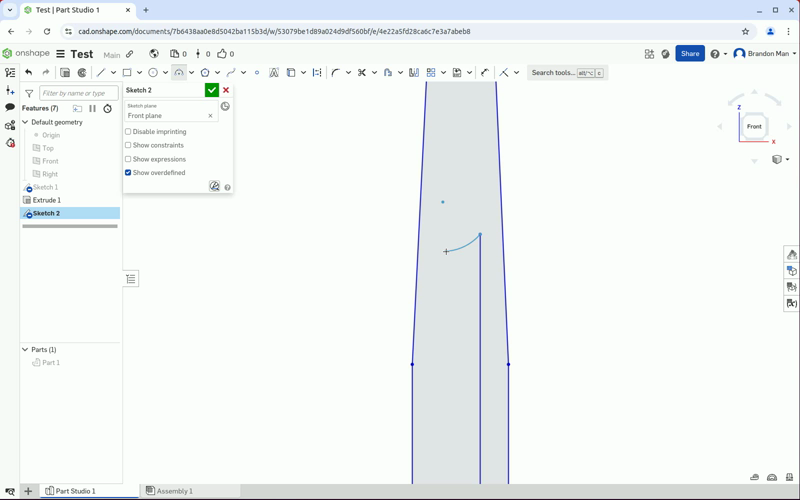
scroll(-6)
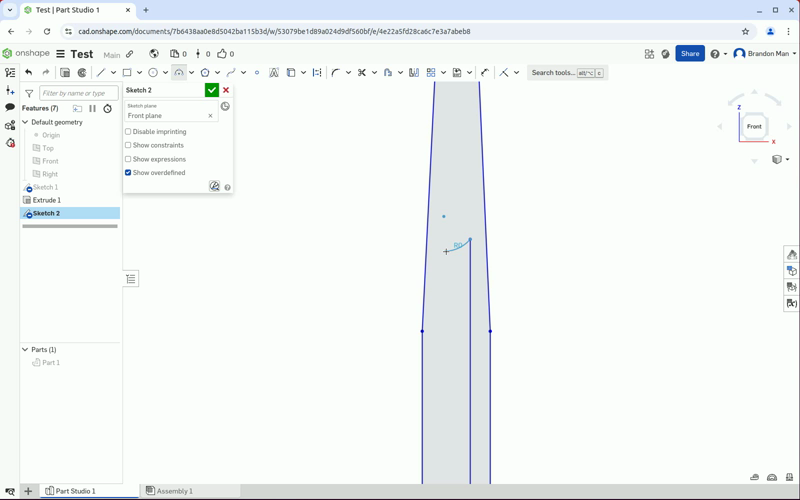
scroll(-6)
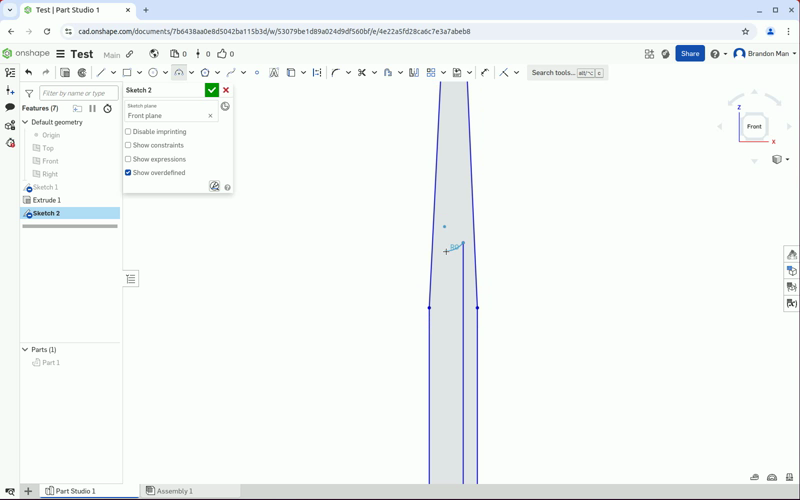
scroll(-6)
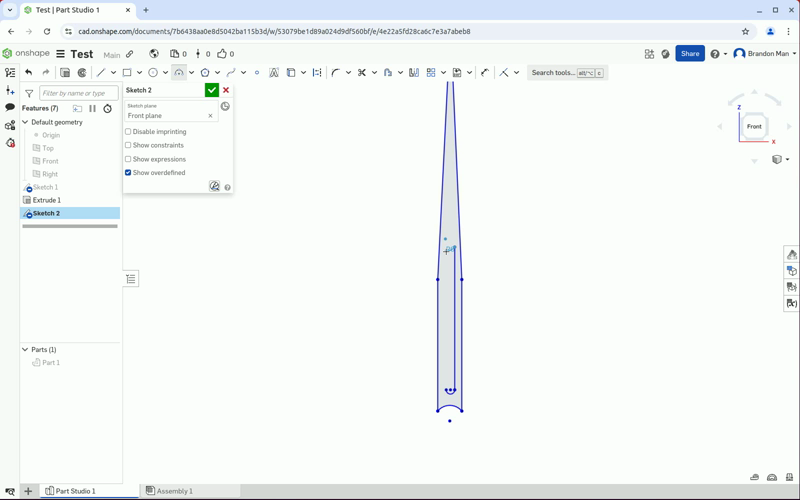
scroll(-6)
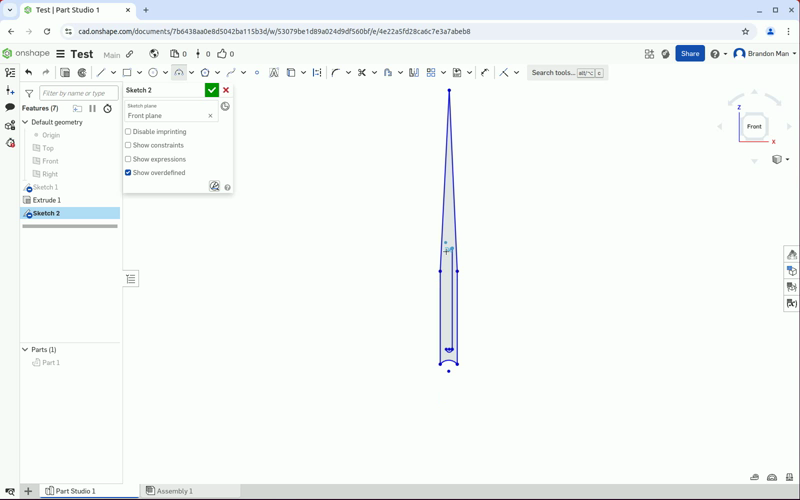
scroll(-6)
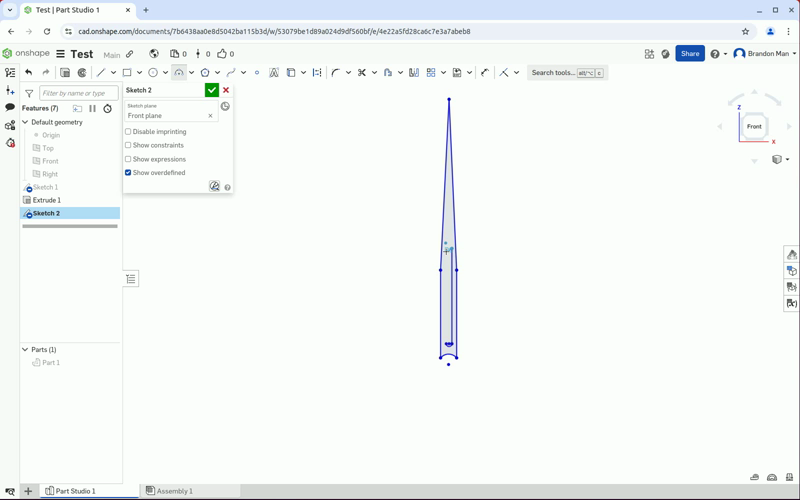
scroll(-6)
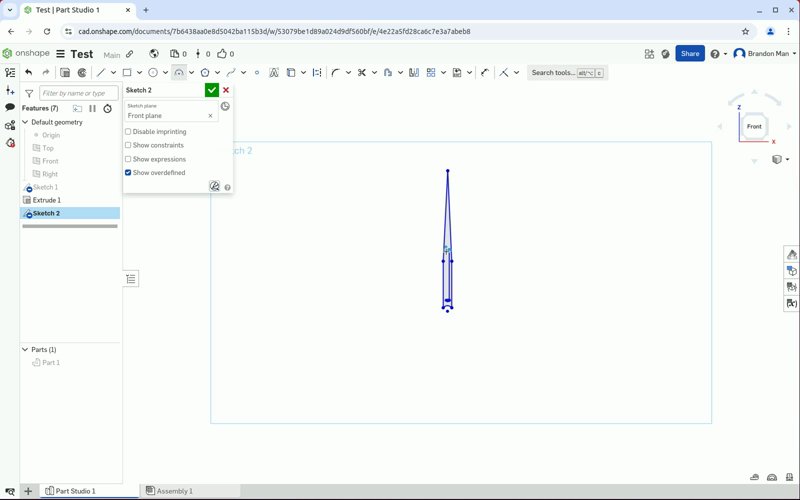
mouse_move(446, 249)
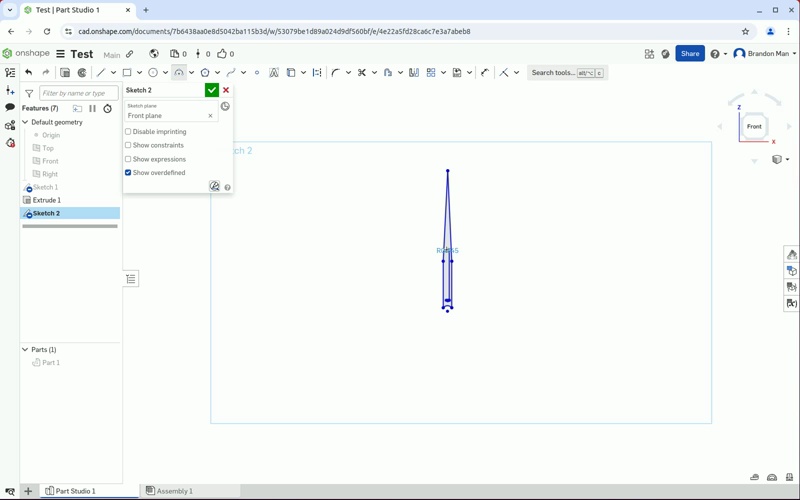
scroll(6)
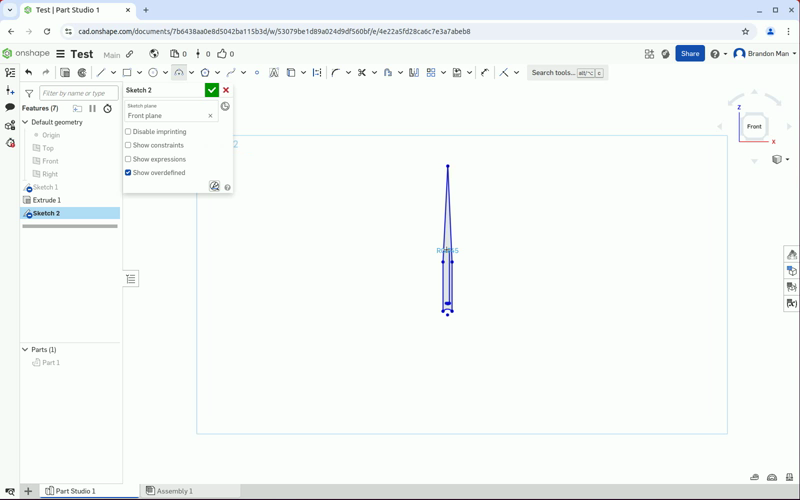
scroll(6)
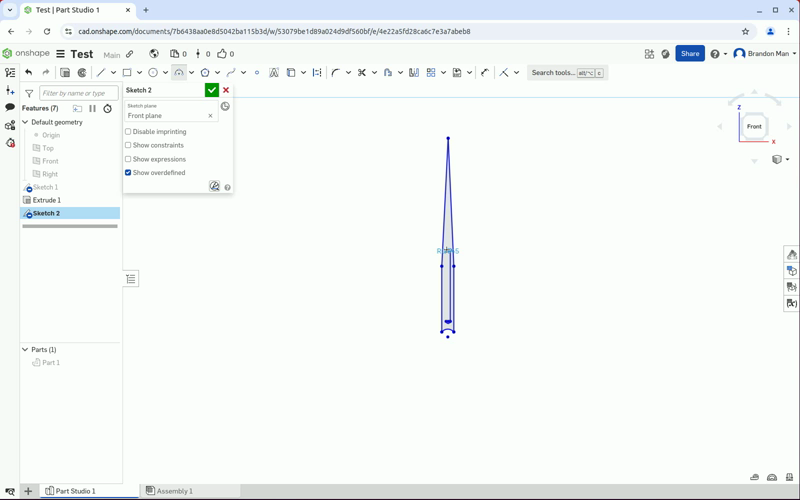
scroll(6)
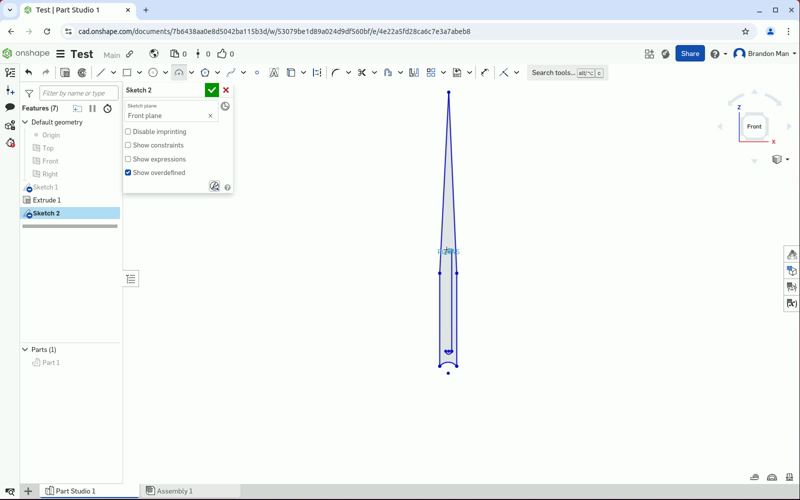
scroll(6)
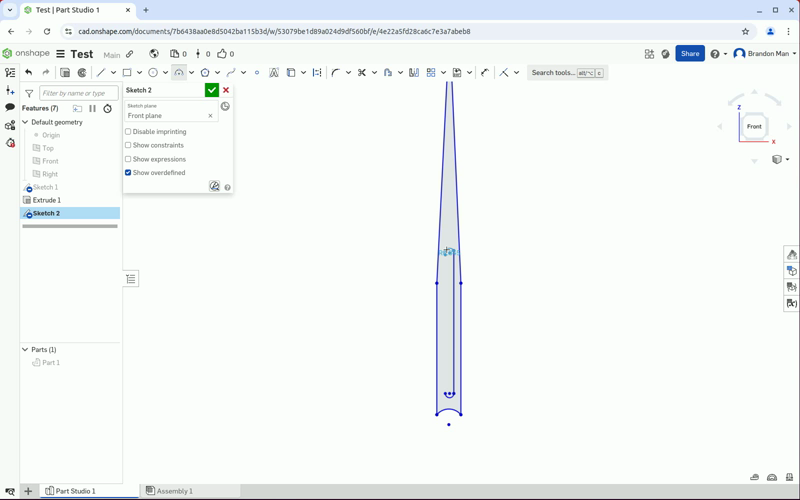
scroll(6)
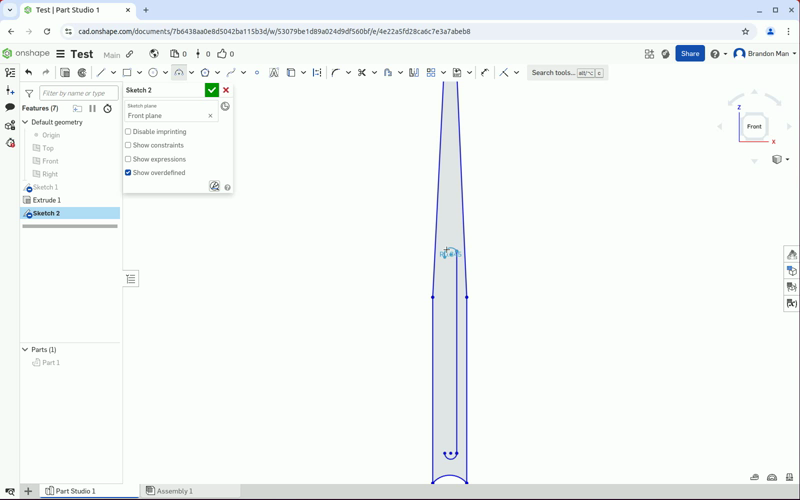
scroll(6)
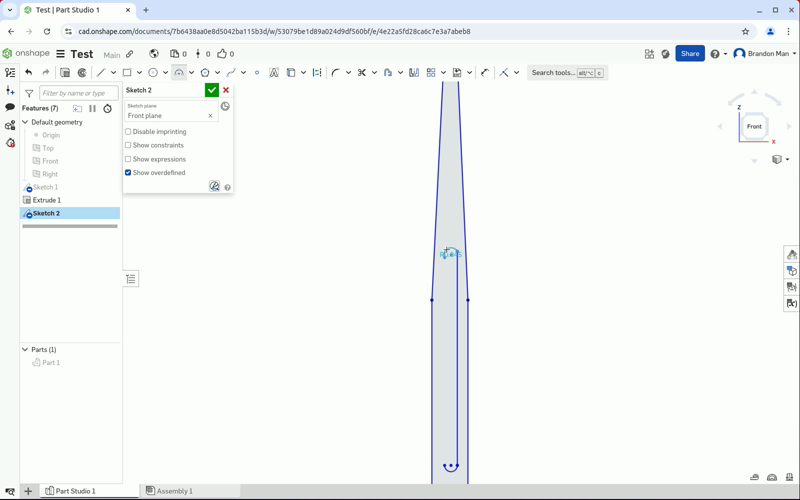
scroll(6)
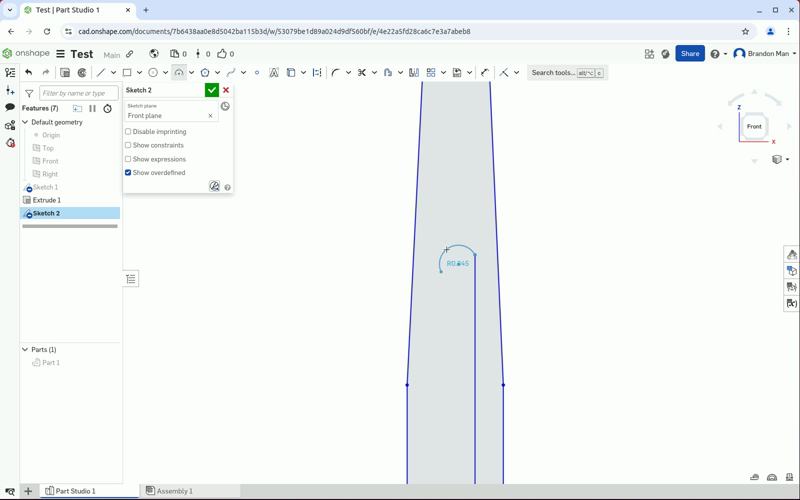
click(446, 249)
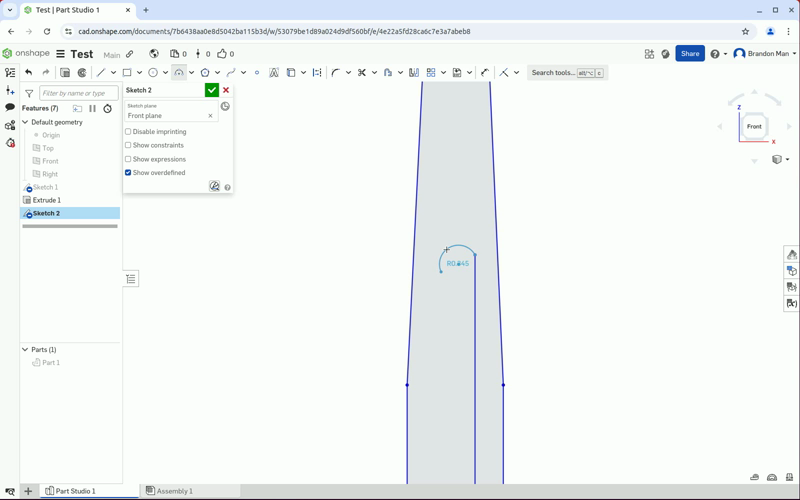
scroll(-6)
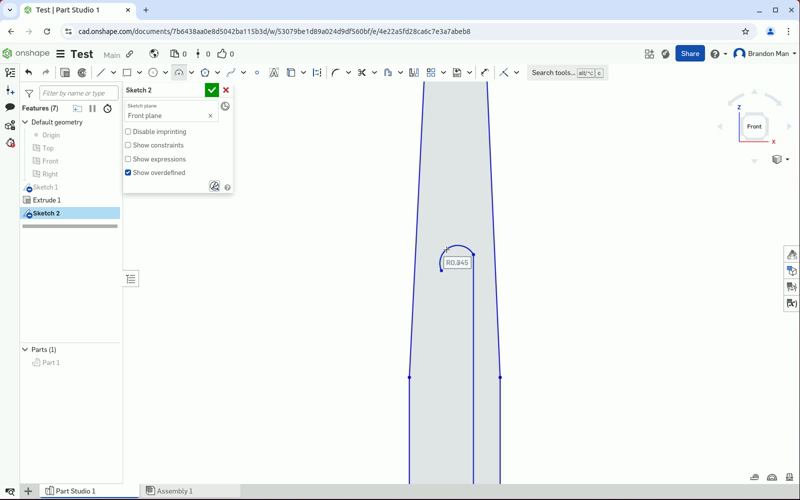
scroll(-6)
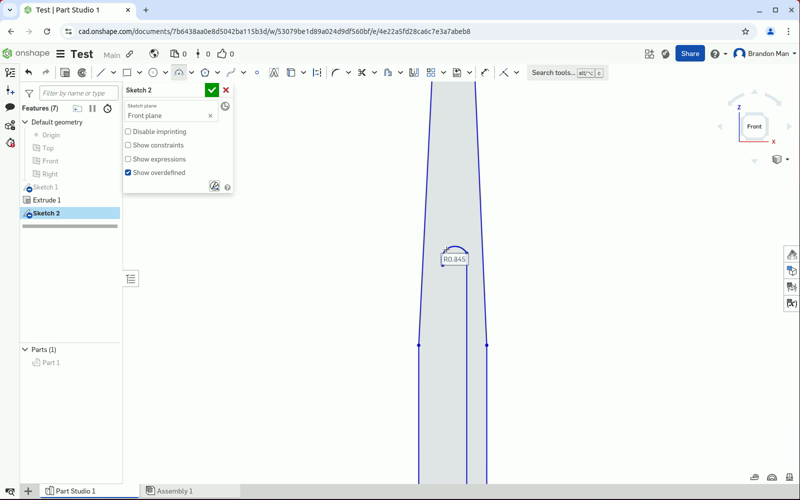
scroll(-6)
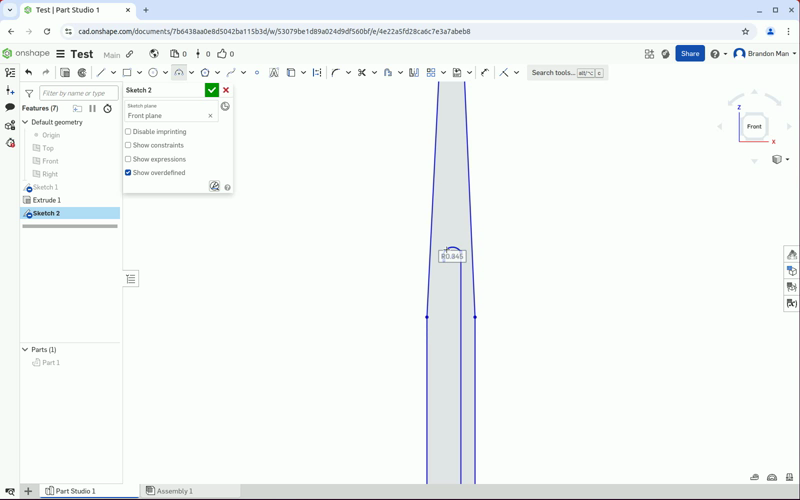
scroll(-6)
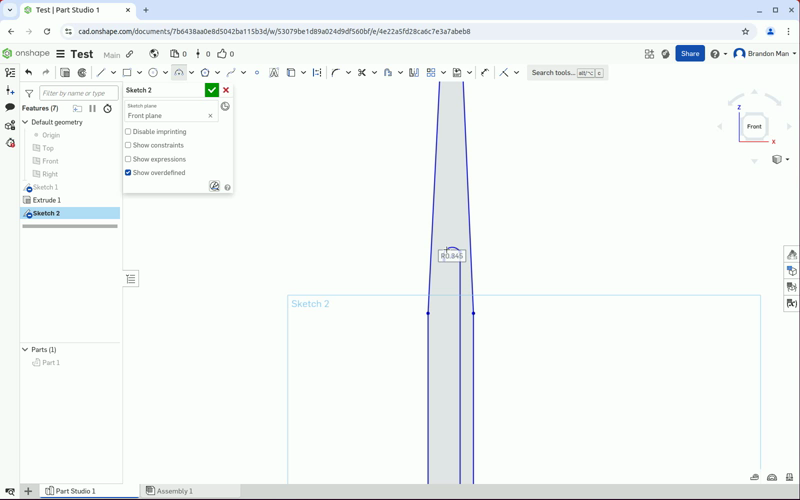
scroll(-6)
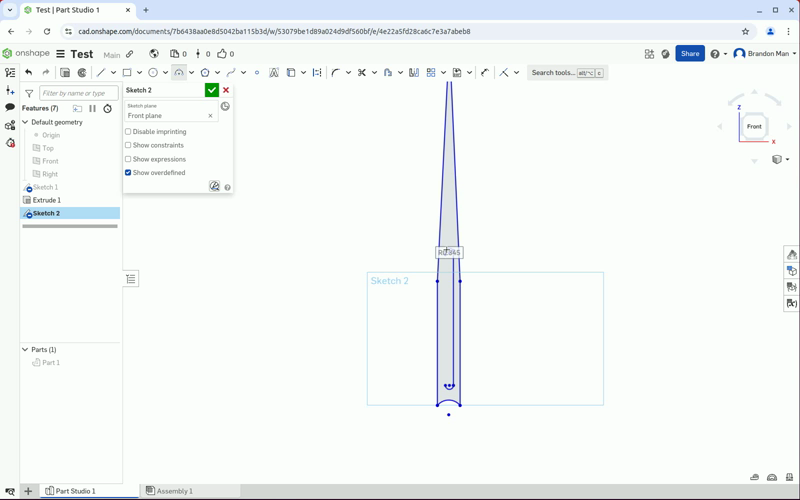
scroll(-6)
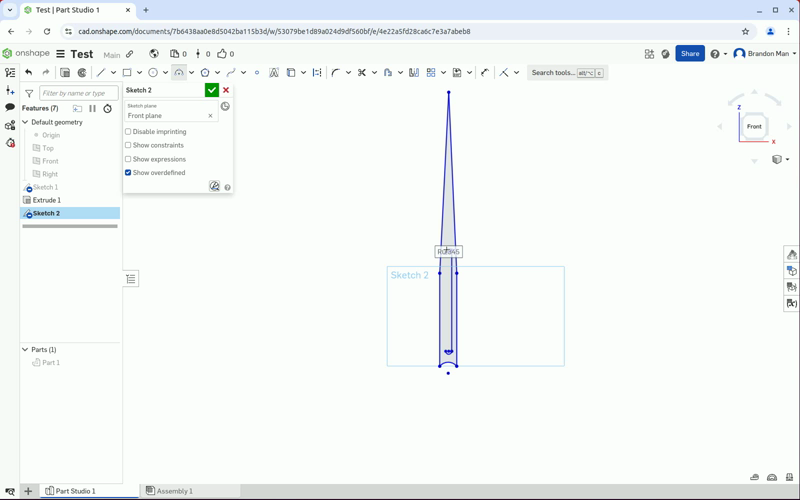
scroll(-6)
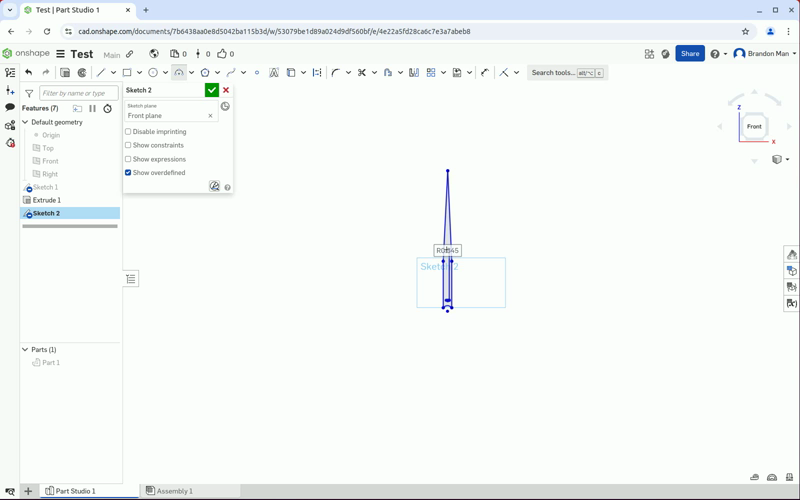
key_up(shift)
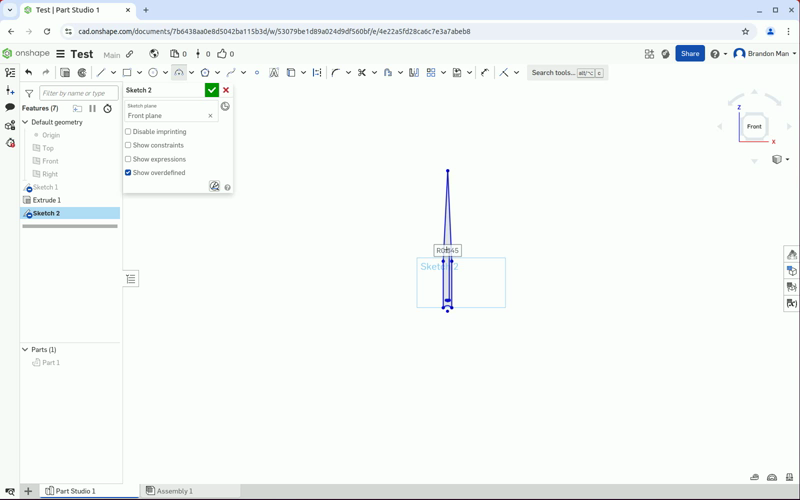
key(esc)
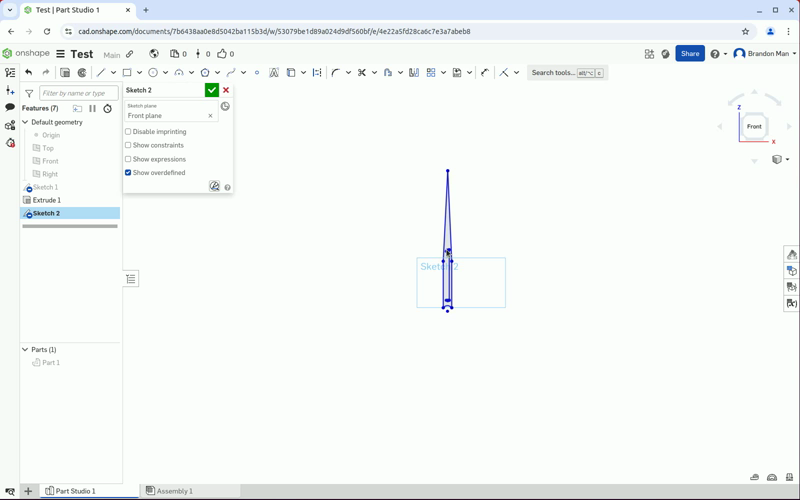
key(l)
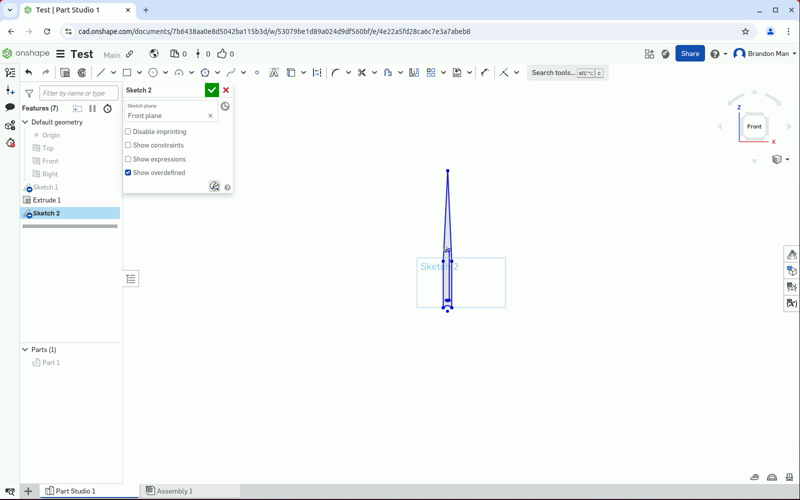
mouse_move(446, 251)
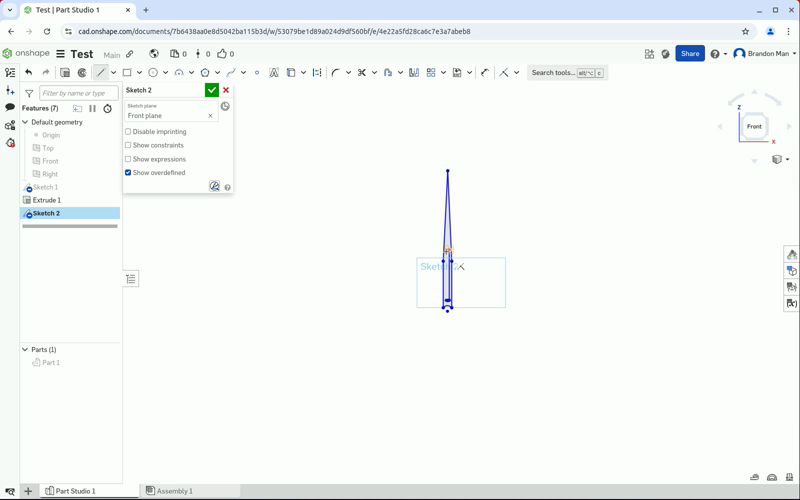
scroll(6)
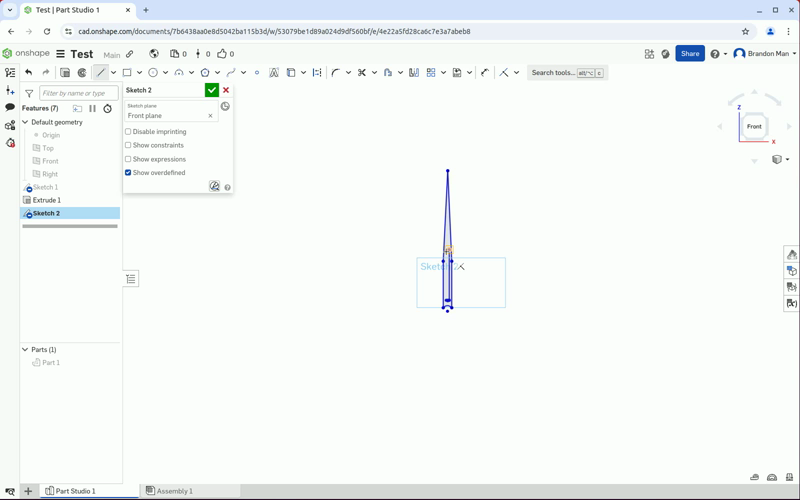
scroll(6)
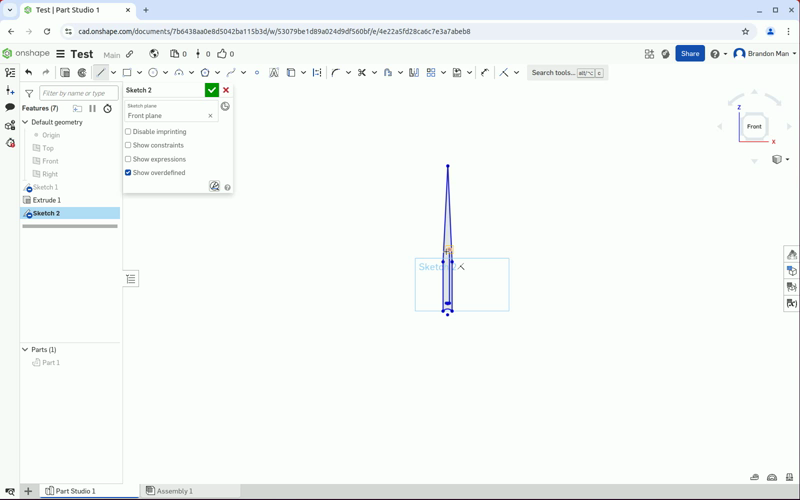
scroll(6)
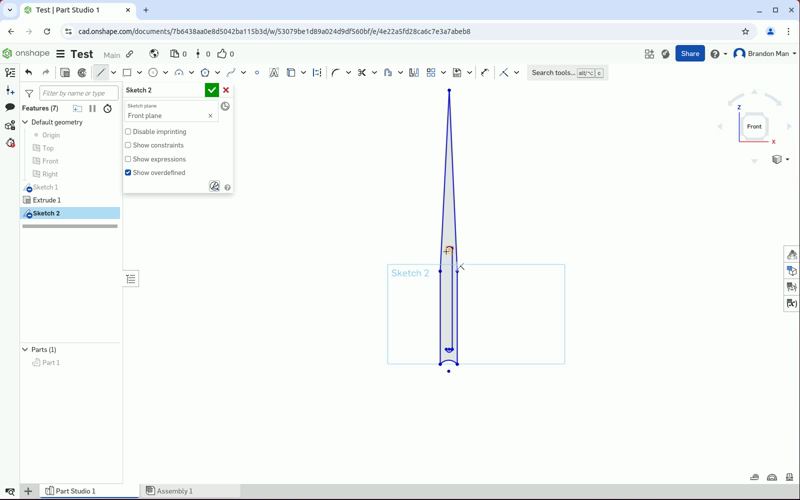
scroll(6)
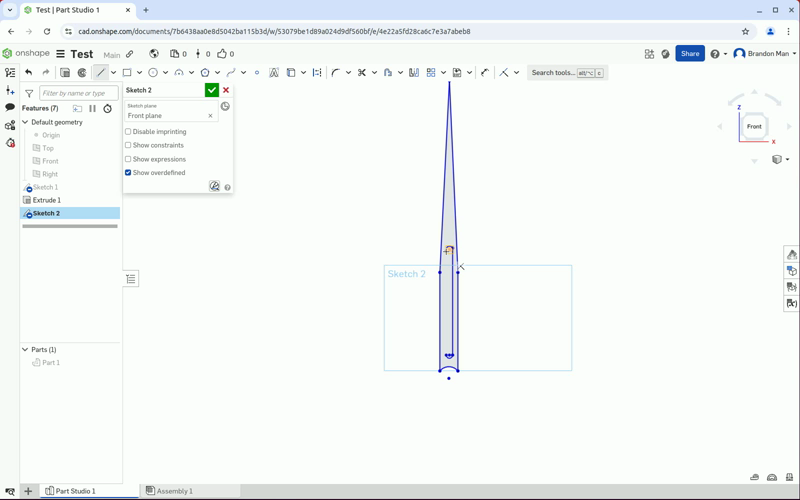
scroll(6)
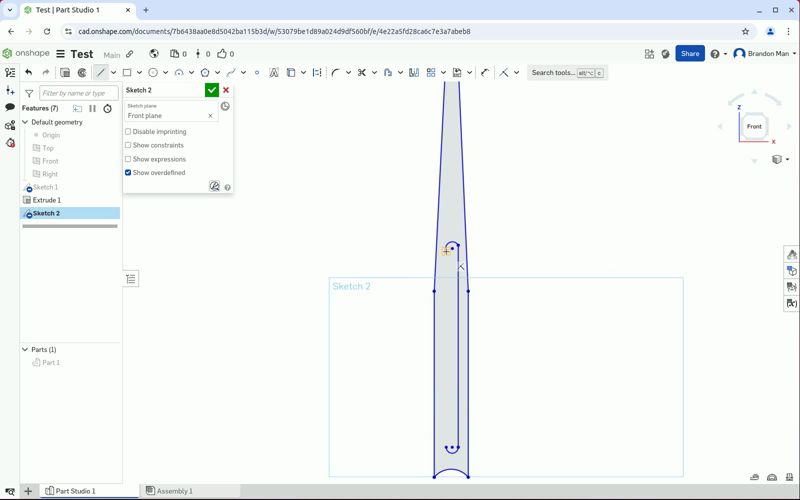
scroll(6)
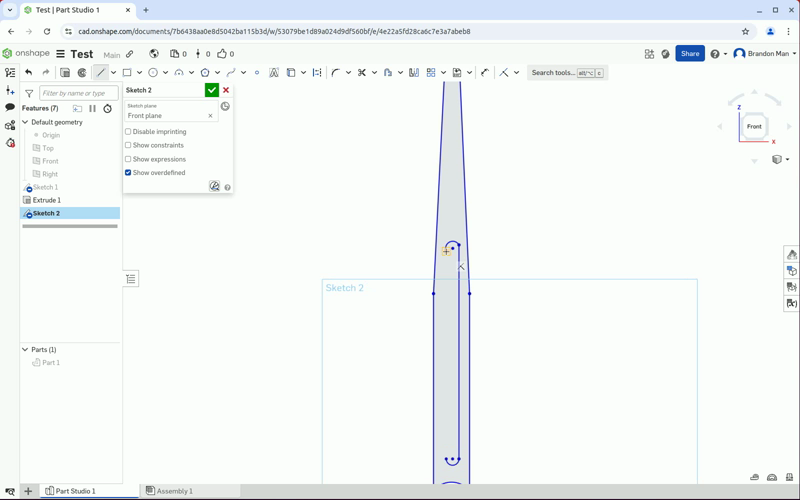
scroll(6)
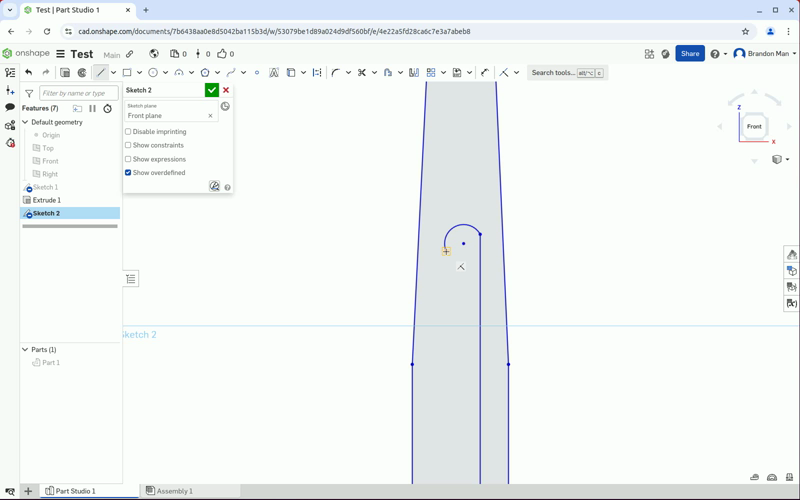
click(446, 251)
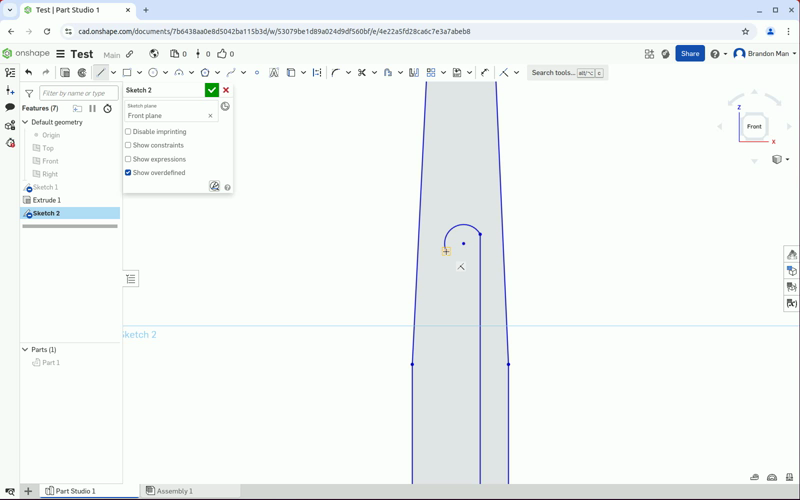
scroll(-6)
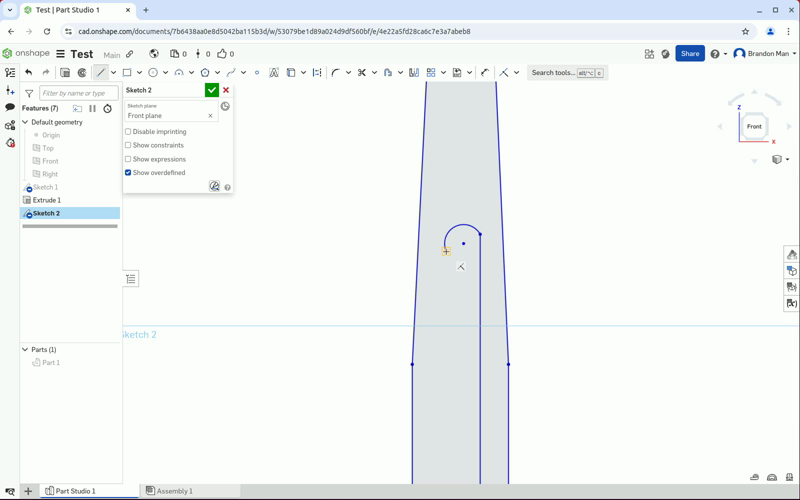
scroll(-6)
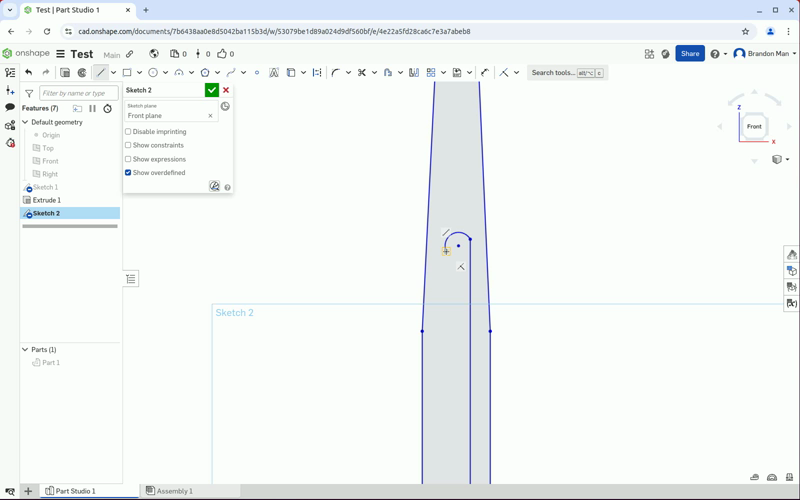
scroll(-6)
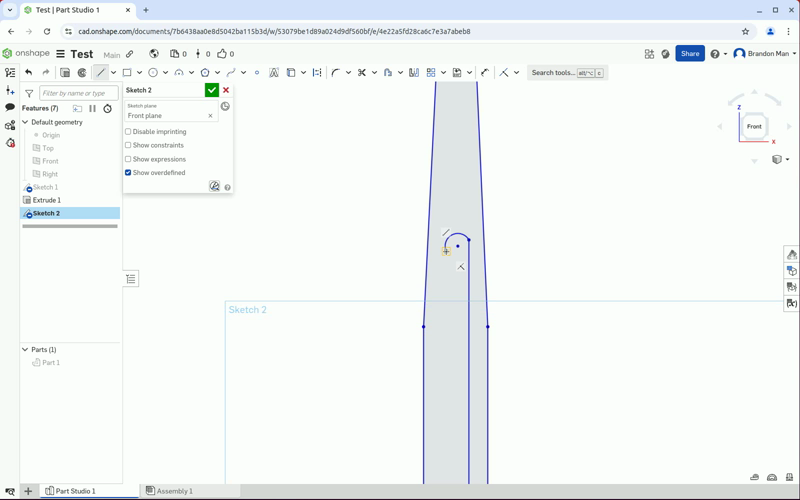
scroll(-6)
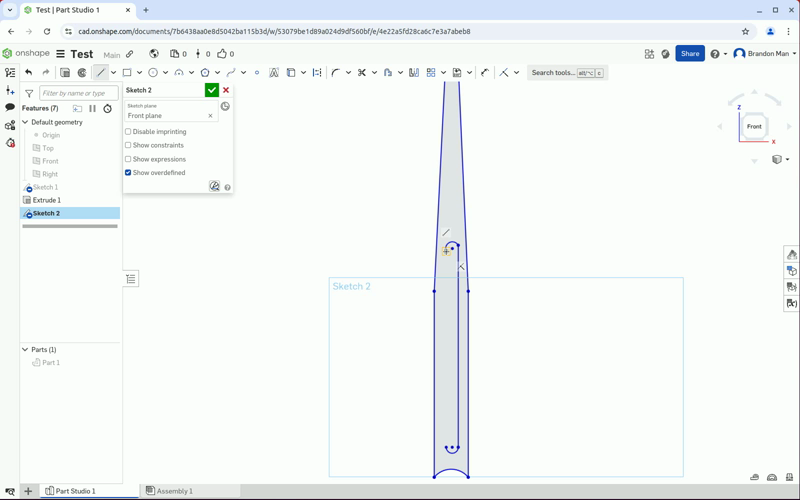
scroll(-6)
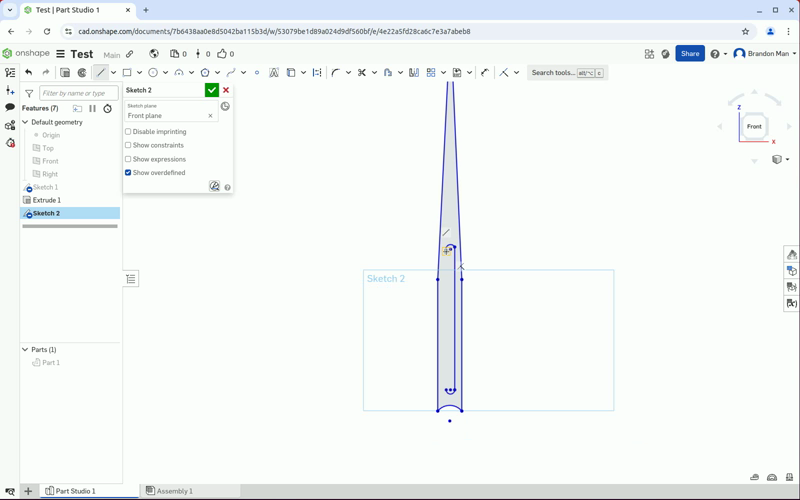
scroll(-6)
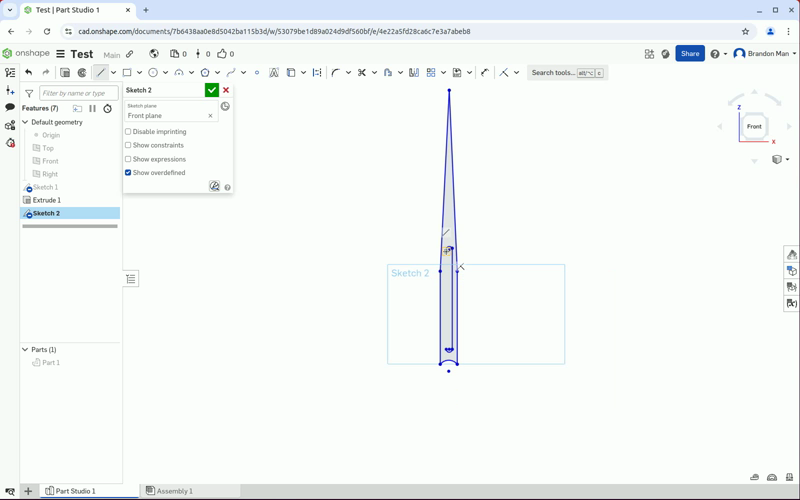
scroll(-6)
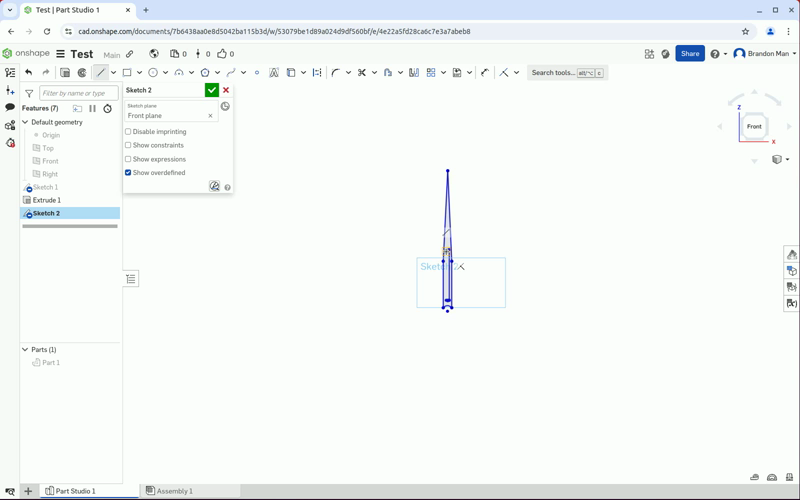
mouse_move(476, 251)
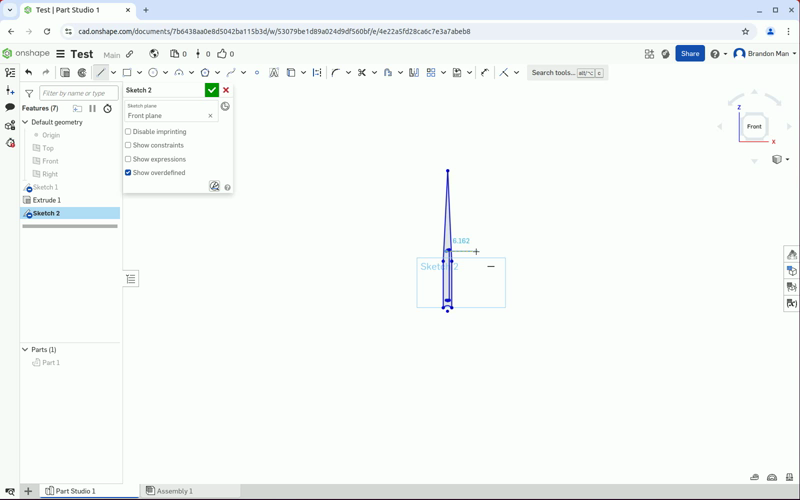
key_down(shift)
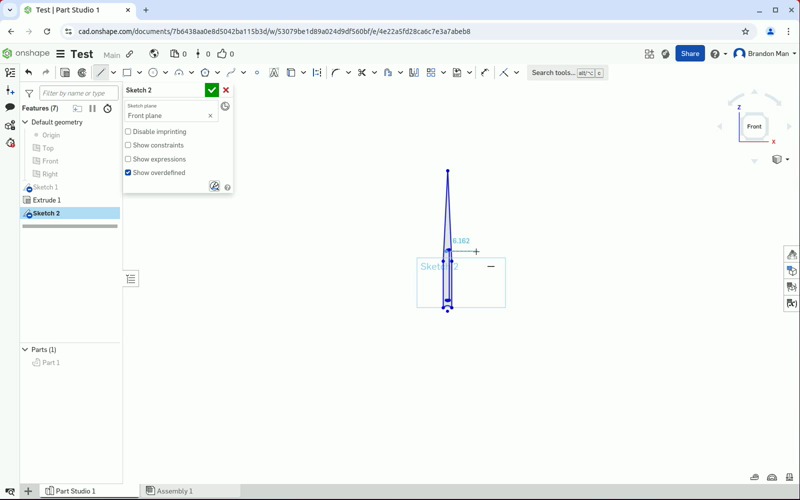
mouse_move(446, 300)
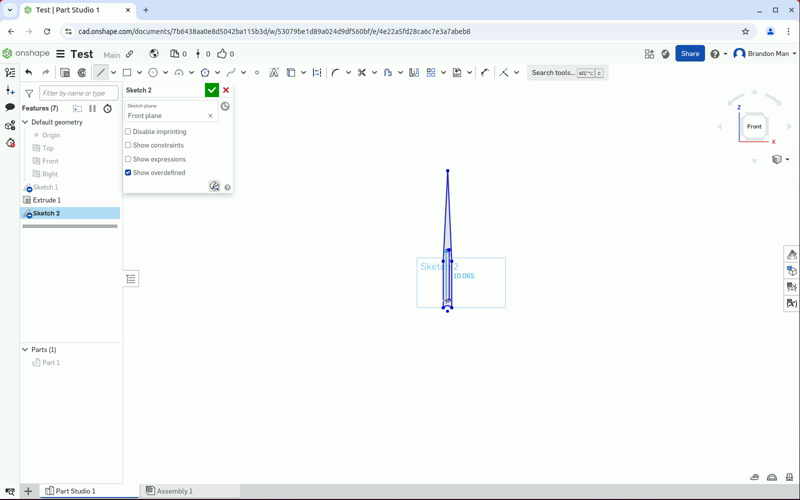
scroll(6)
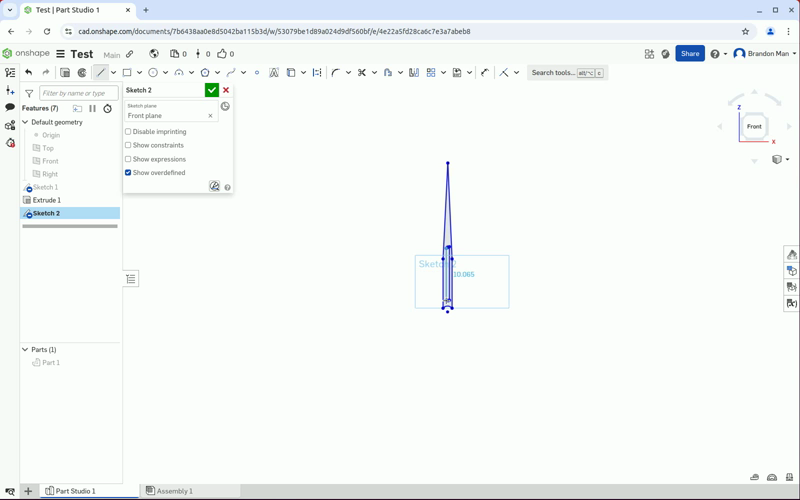
scroll(6)
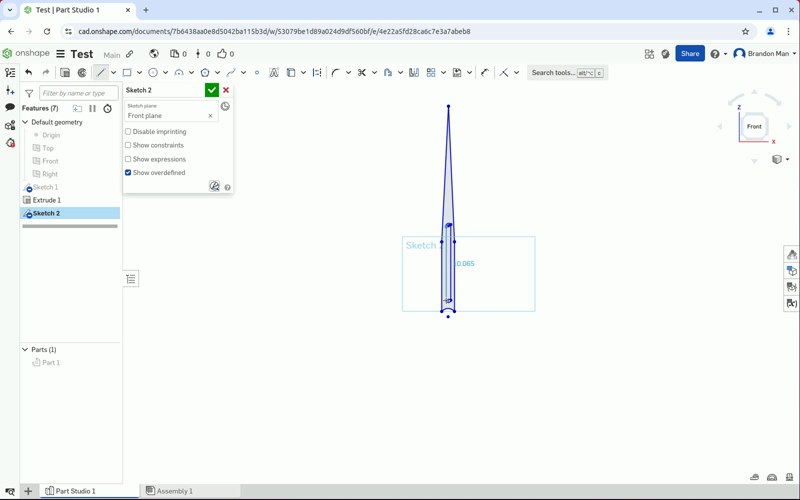
scroll(6)
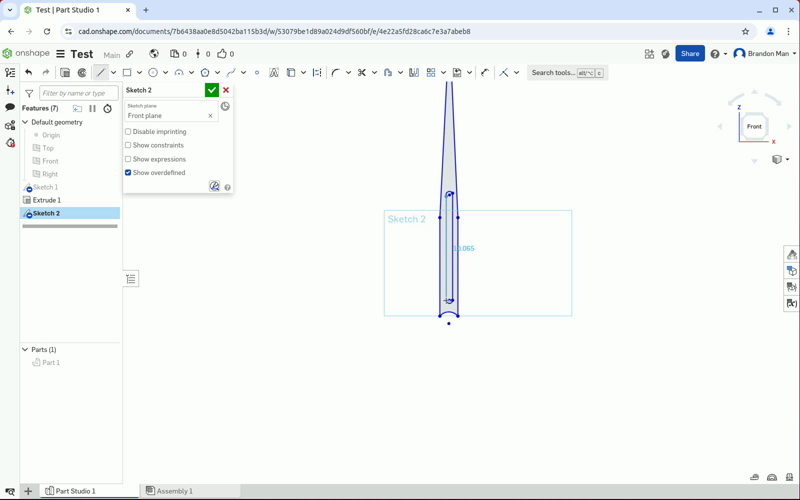
scroll(6)
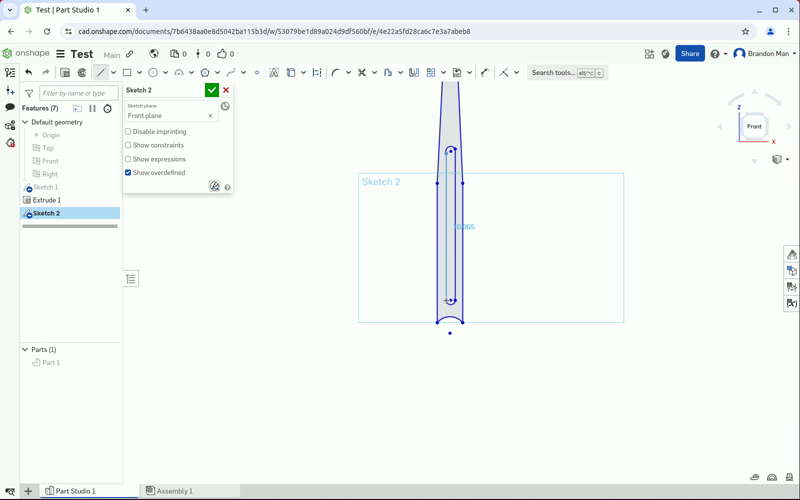
scroll(6)
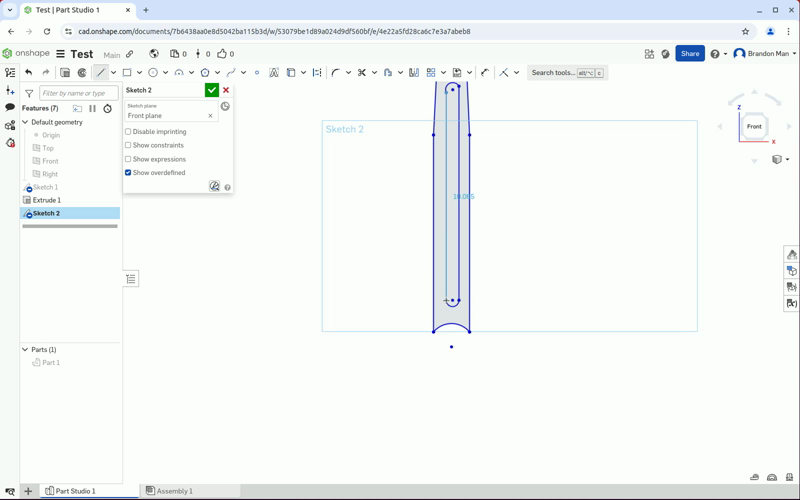
scroll(6)
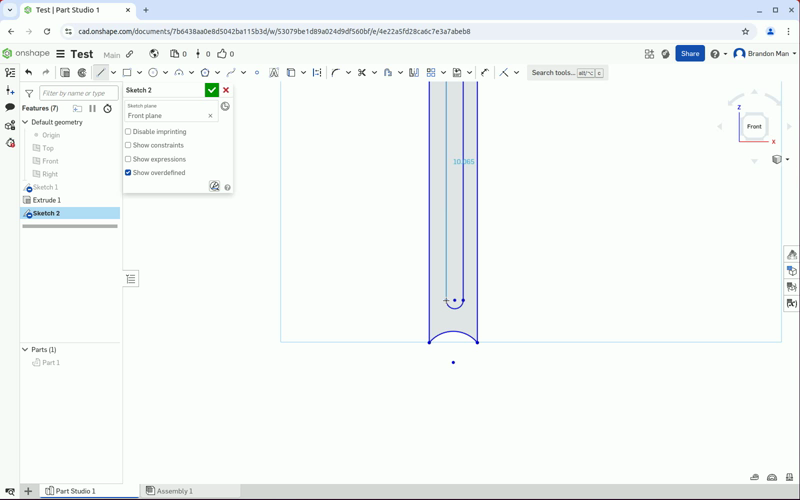
scroll(6)
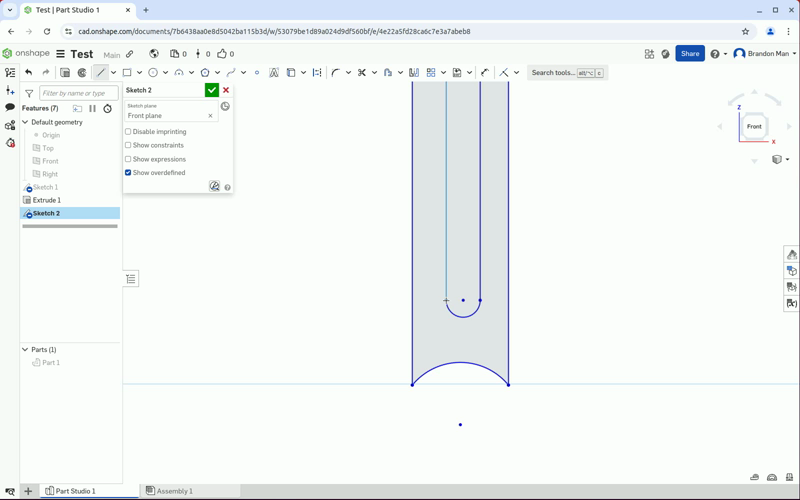
key_up(shift)
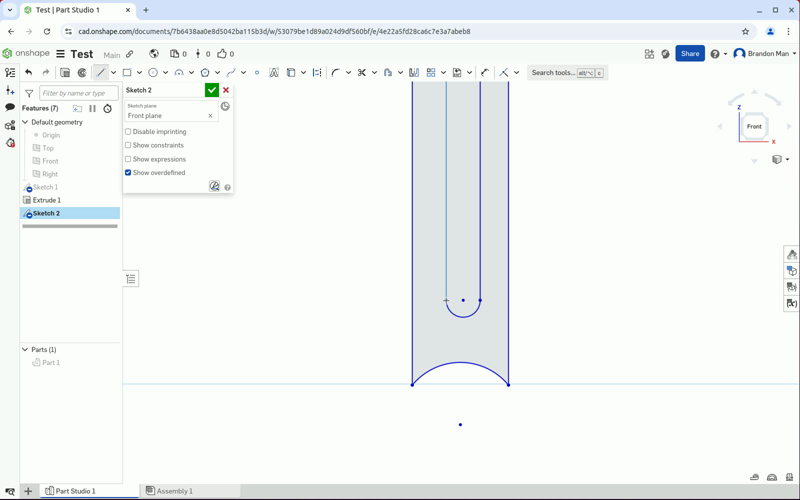
click(446, 300)
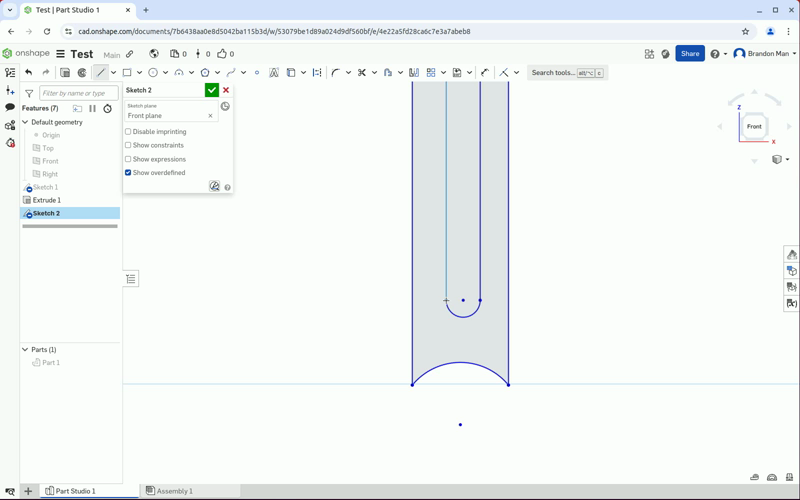
scroll(-6)
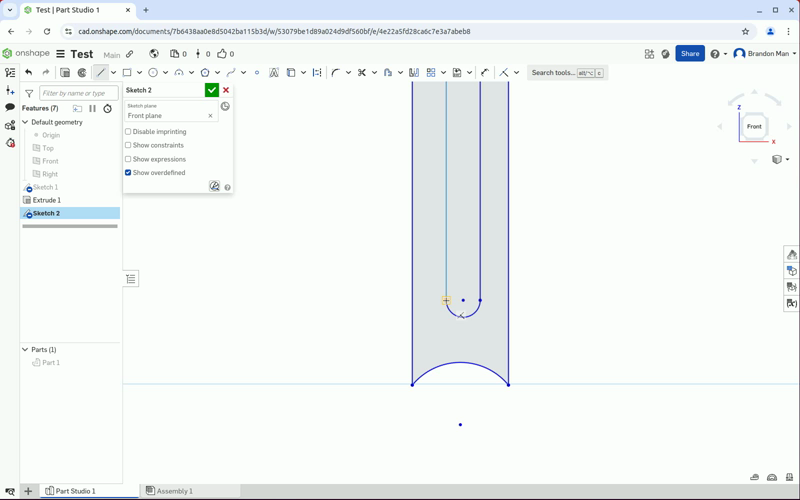
scroll(-6)
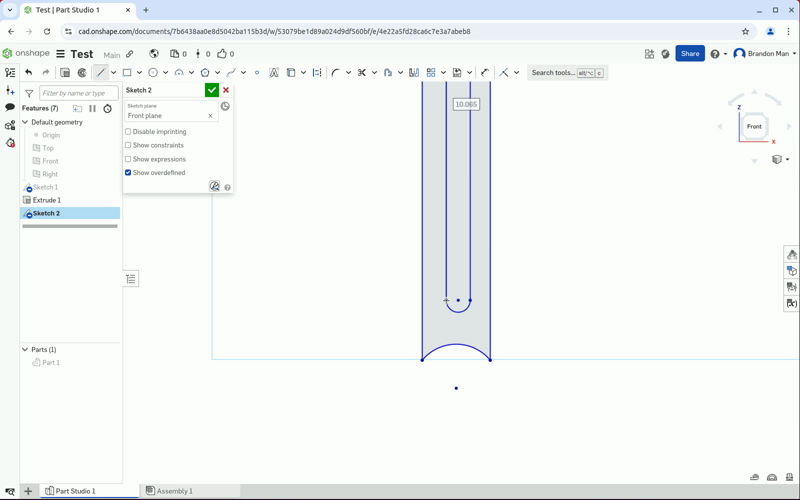
scroll(-6)
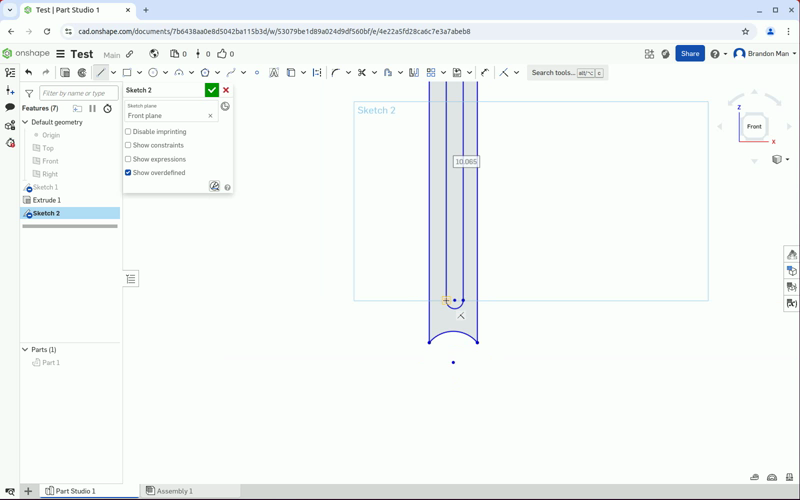
scroll(-6)
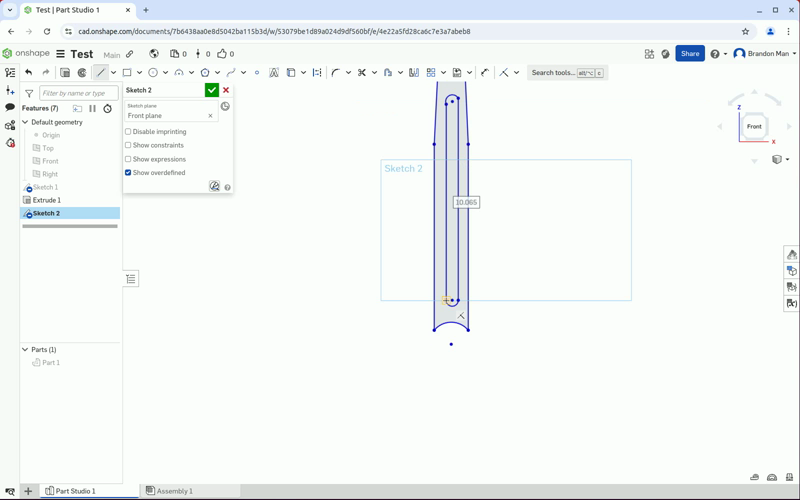
scroll(-6)
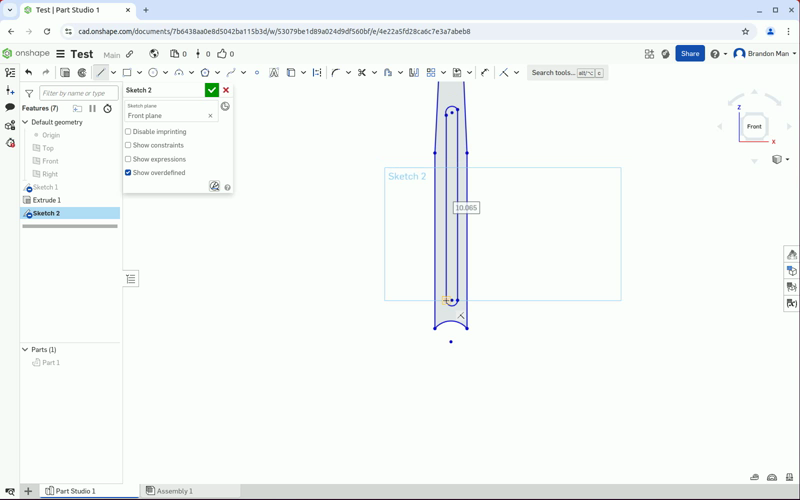
scroll(-6)
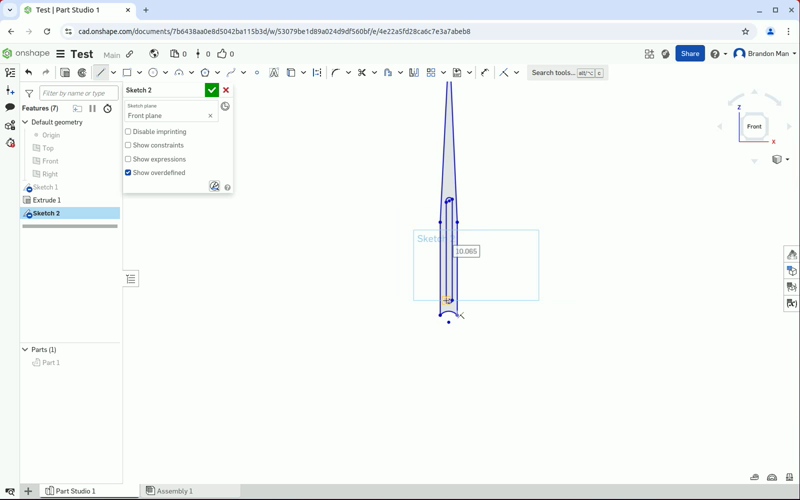
scroll(-6)
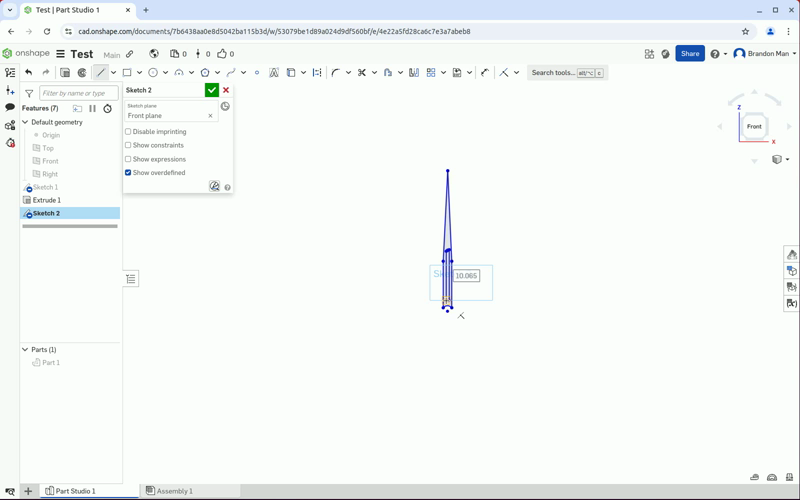
key(esc)
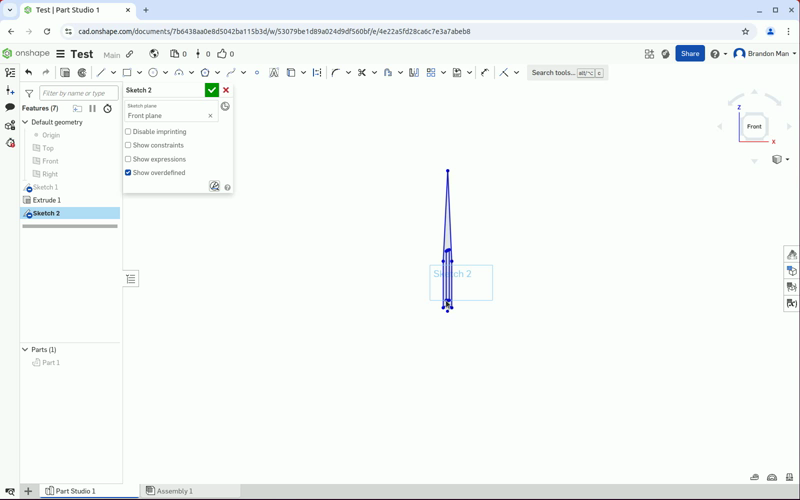
mouse_move(450, 294)
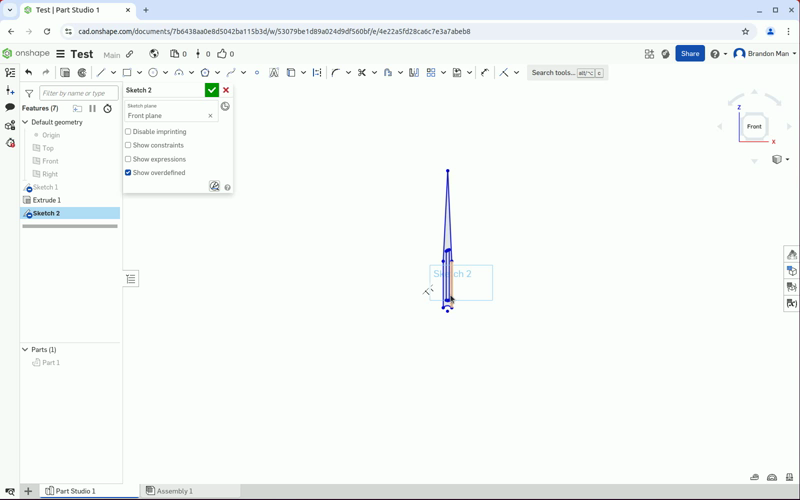
scroll(6)
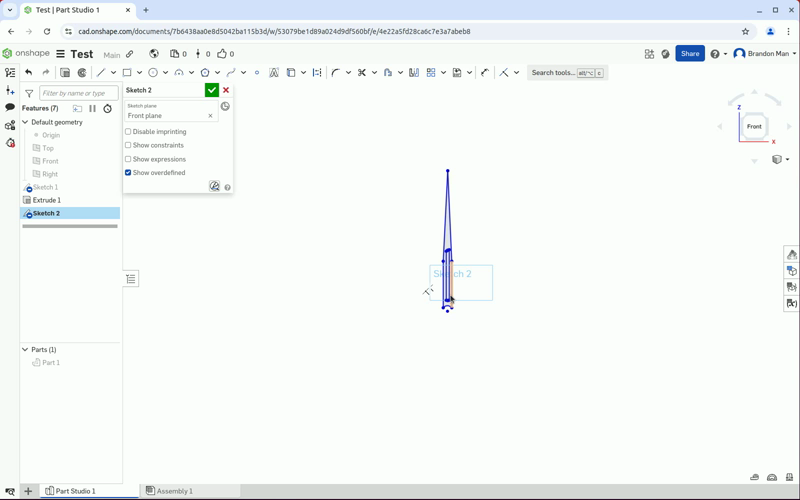
scroll(6)
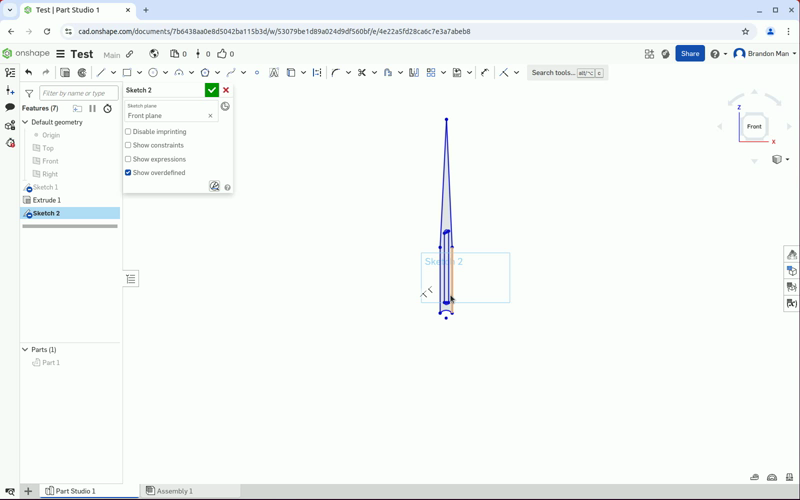
scroll(6)
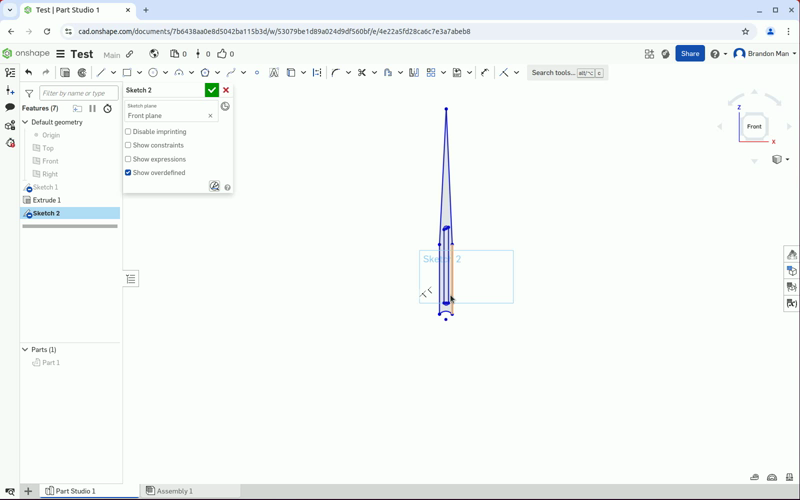
scroll(6)
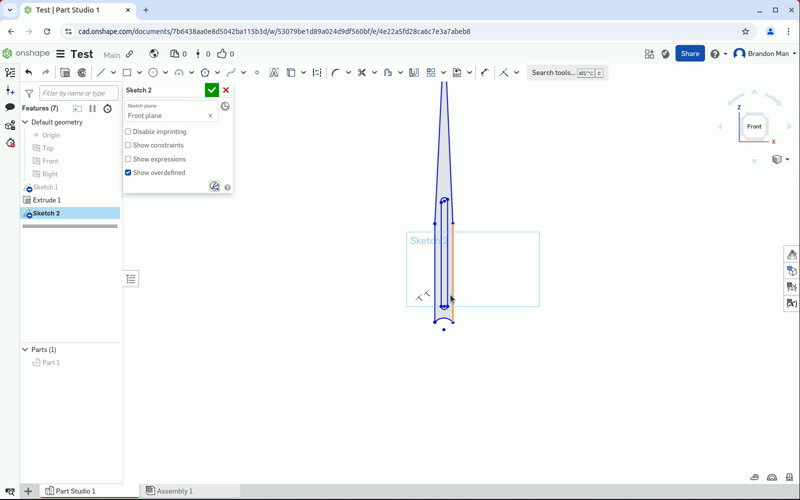
scroll(6)
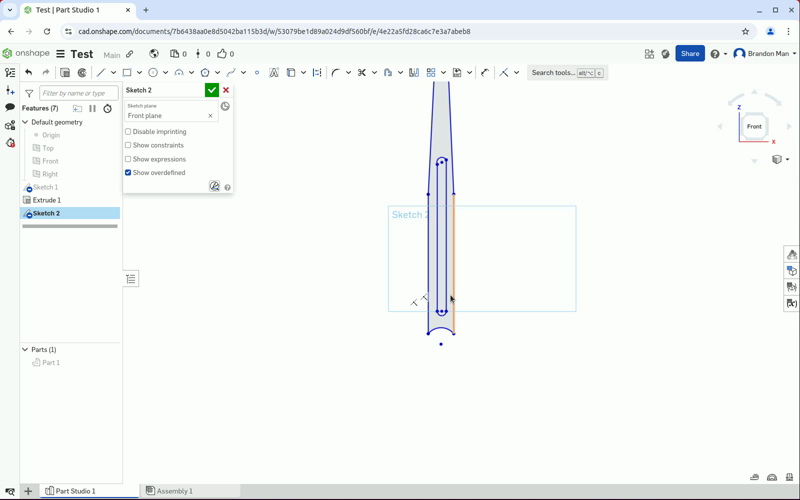
scroll(6)
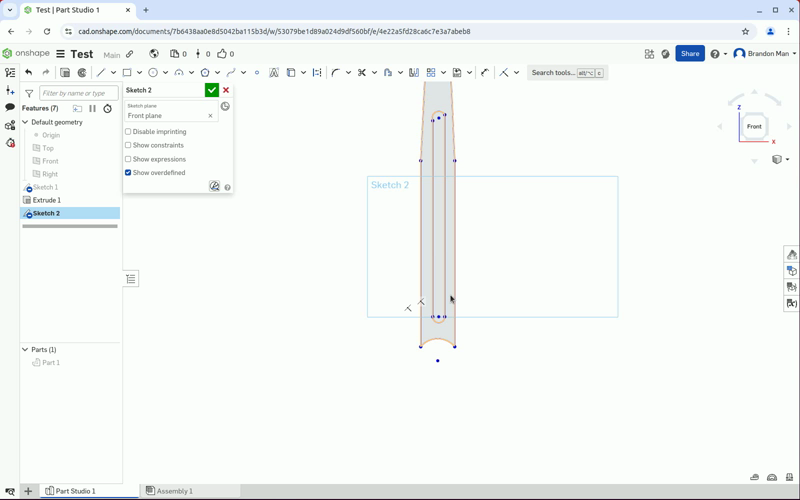
scroll(6)
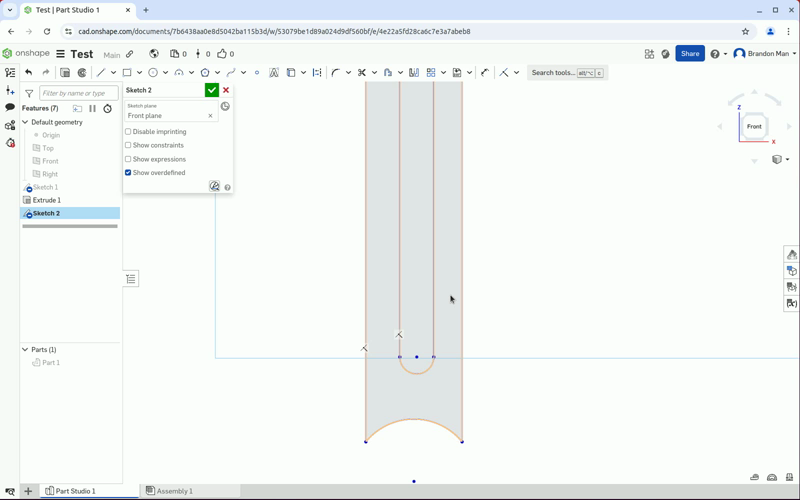
click(450, 294)
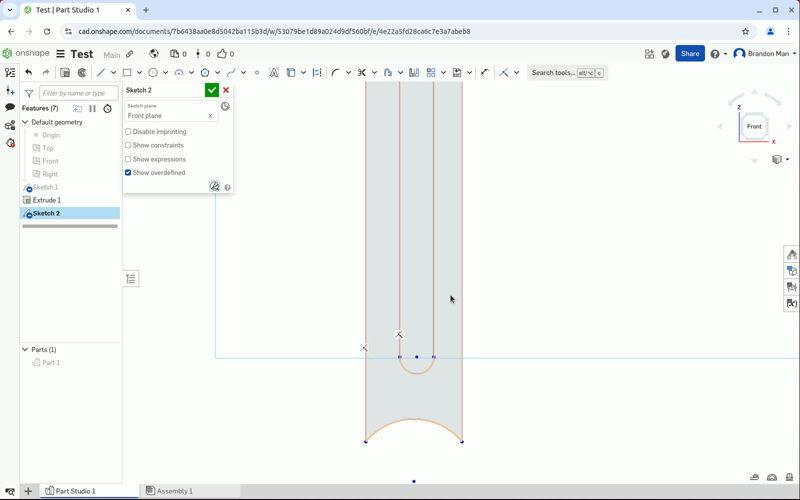
scroll(-6)
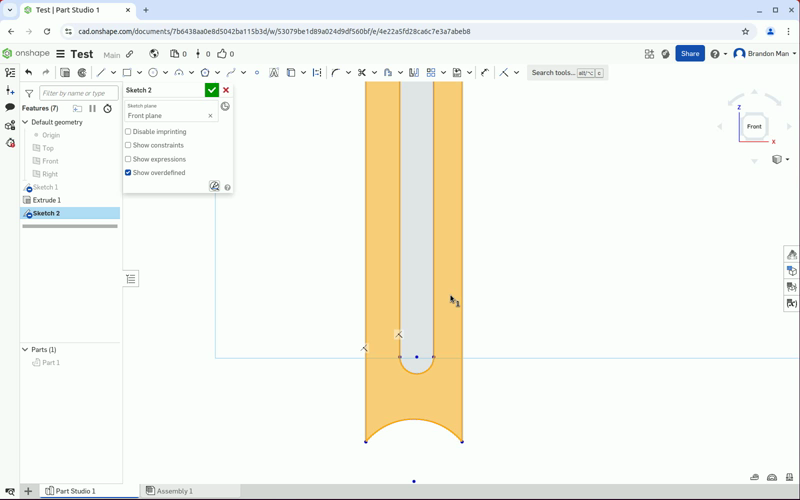
scroll(-6)
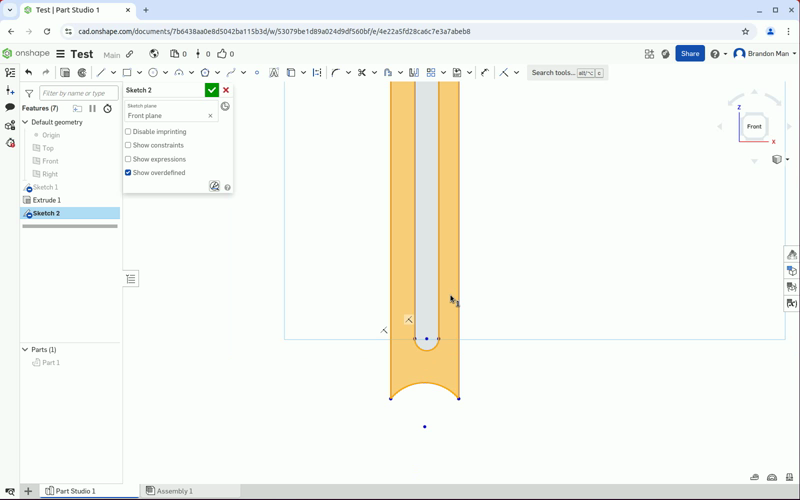
scroll(-6)
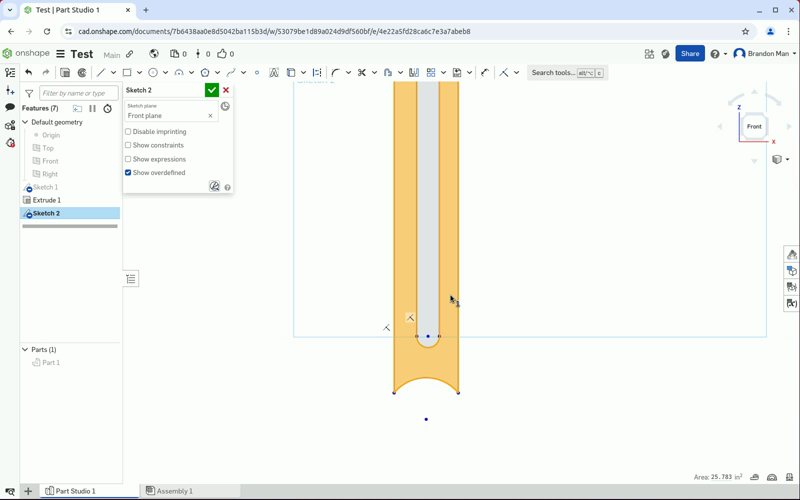
scroll(-6)
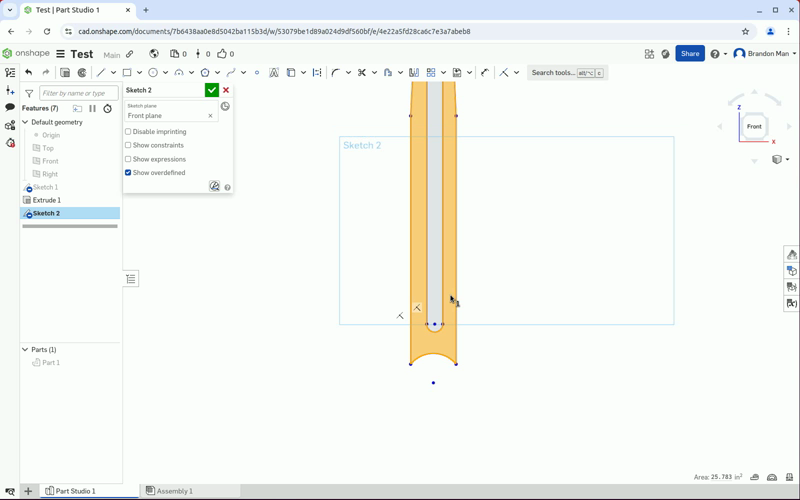
scroll(-6)
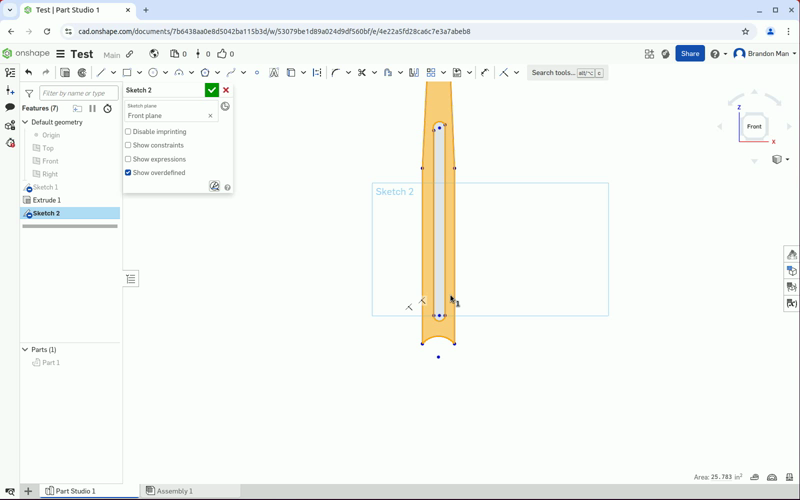
scroll(-6)
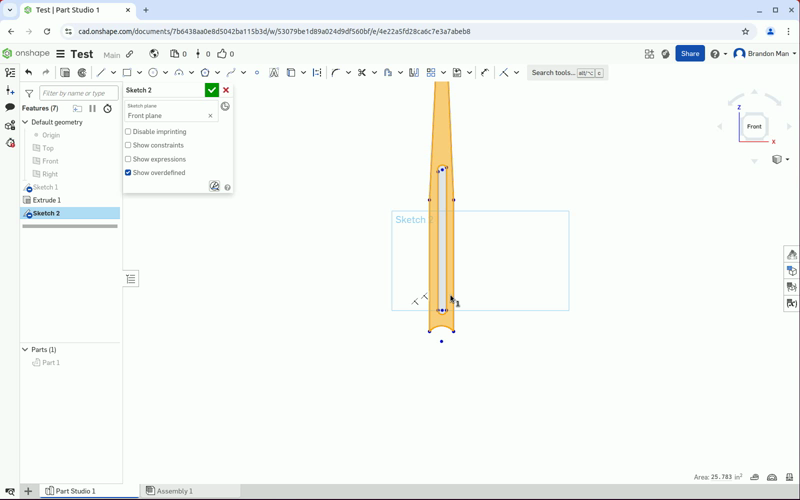
scroll(-6)
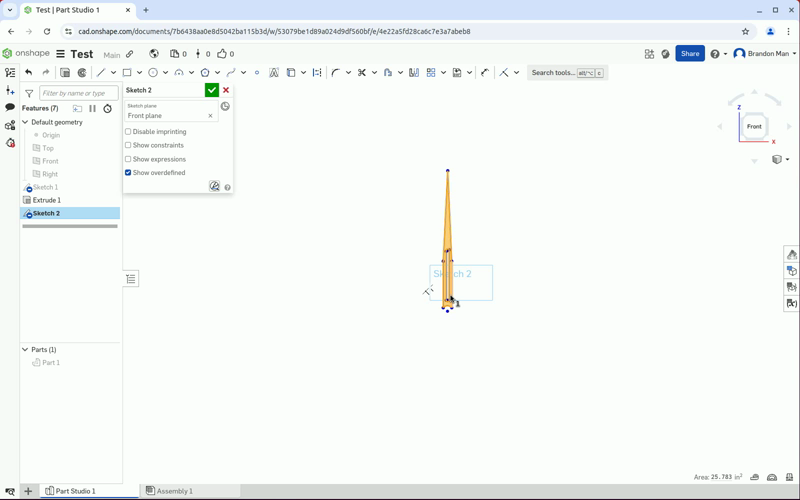
mouse_move(73, 352)
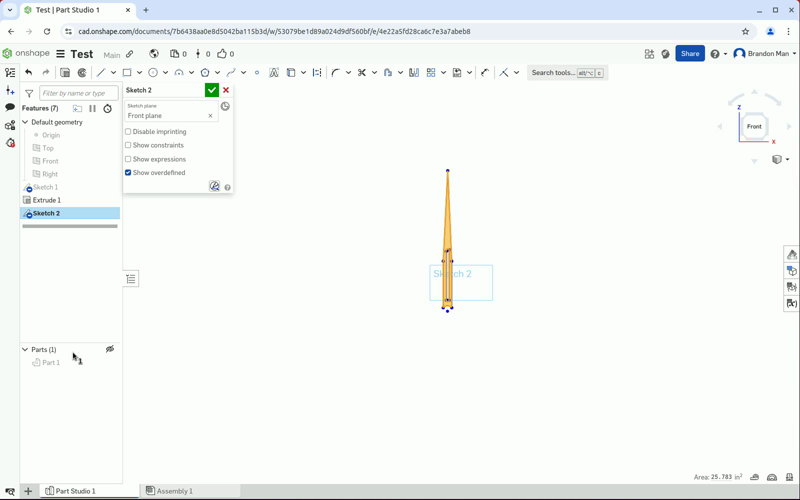
key(shift+y)
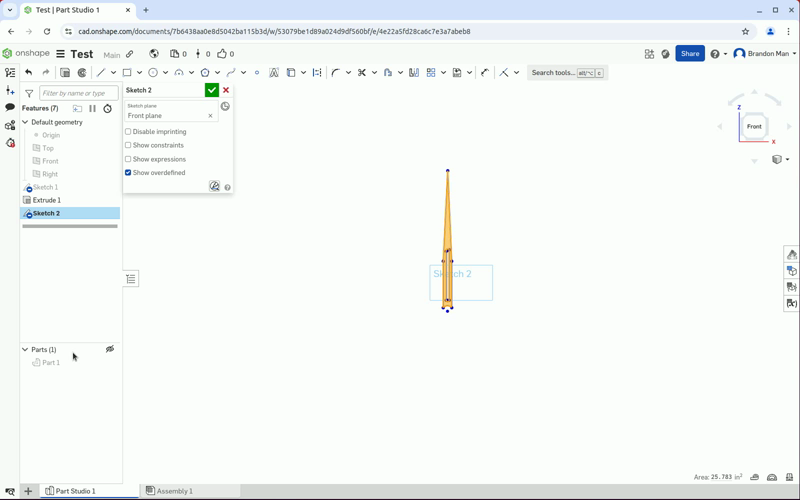
key(shift+e)
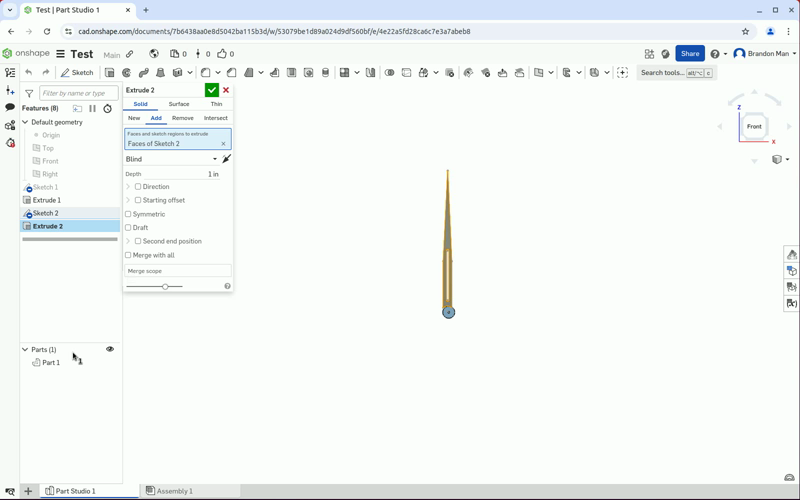
mouse_move(143, 106)
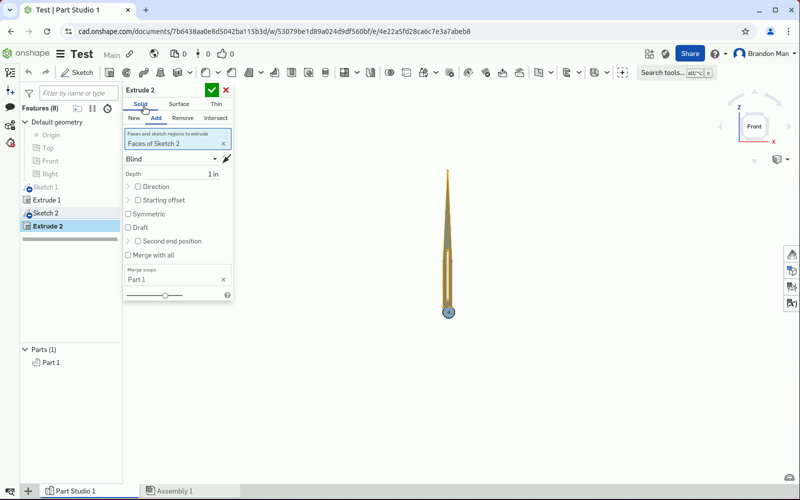
click(143, 106)
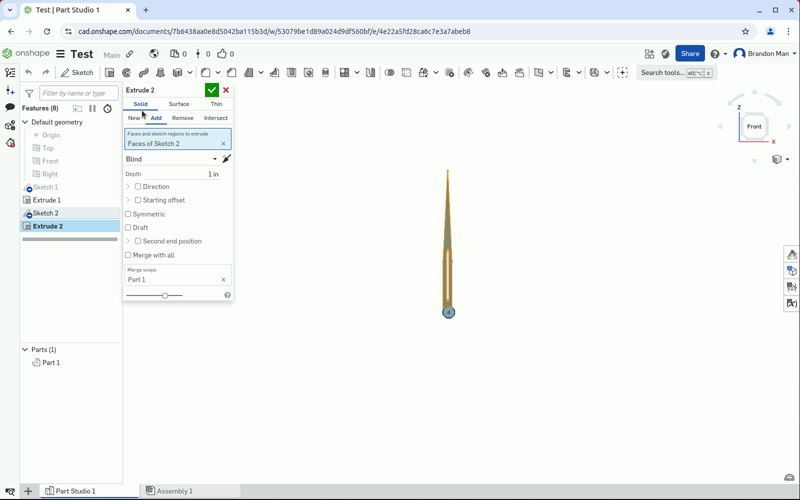
mouse_move(137, 120)
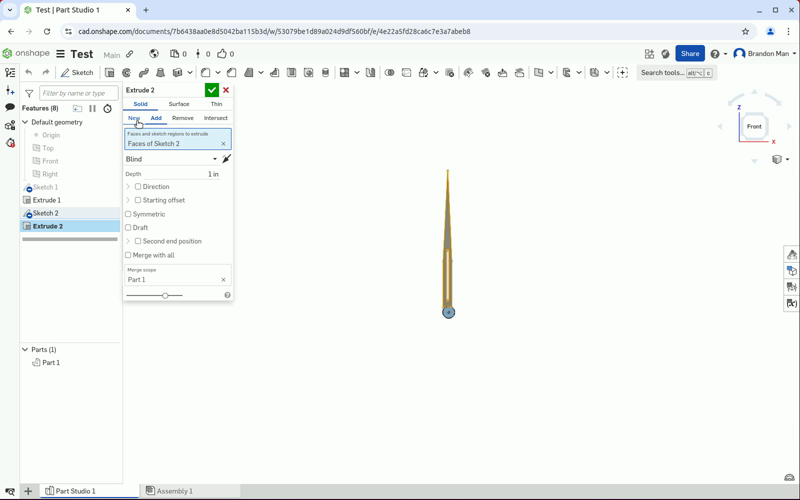
click(137, 120)
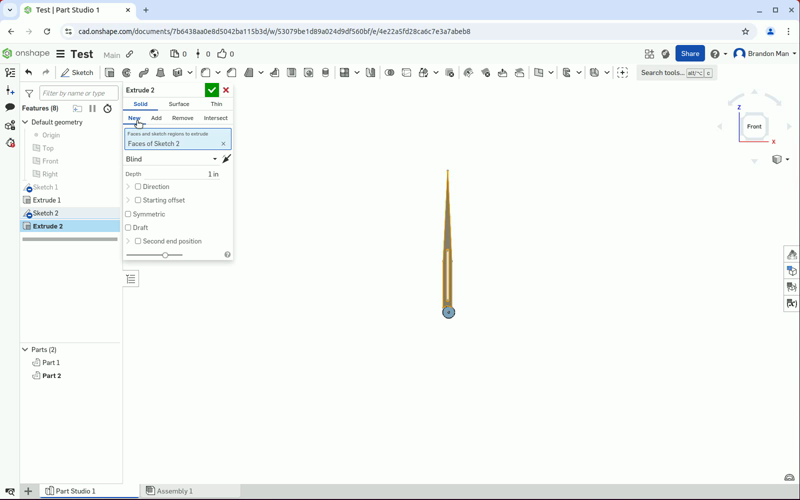
key(tab, 4)
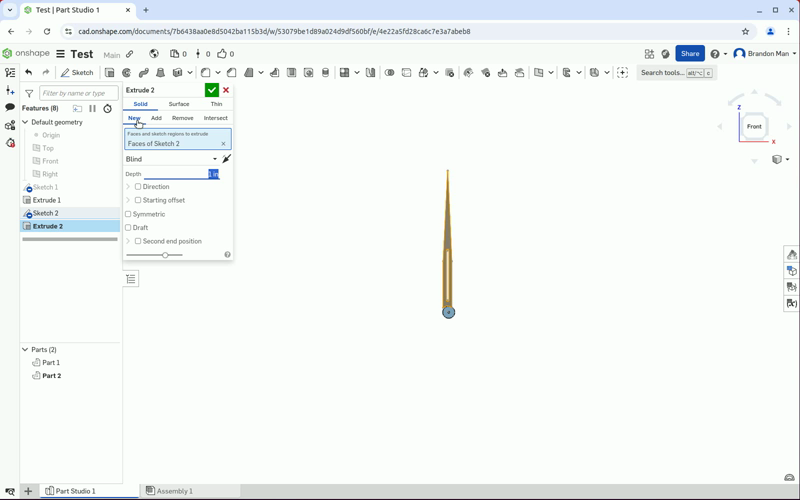
text(0.482)
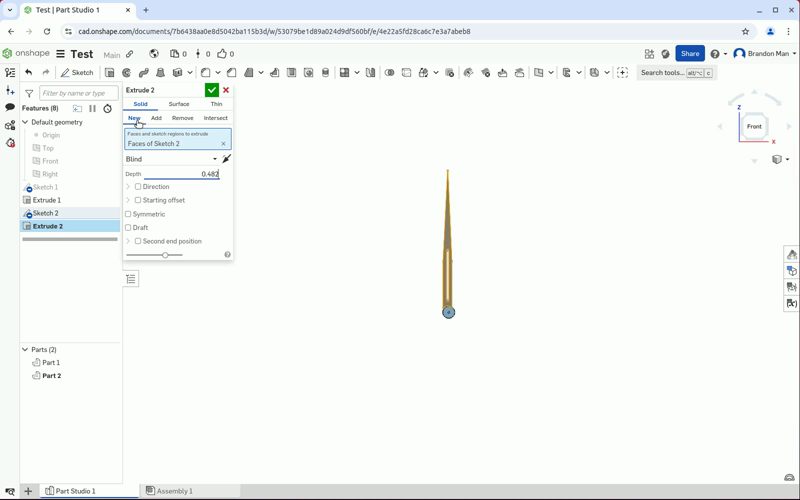
key(tab, 3)
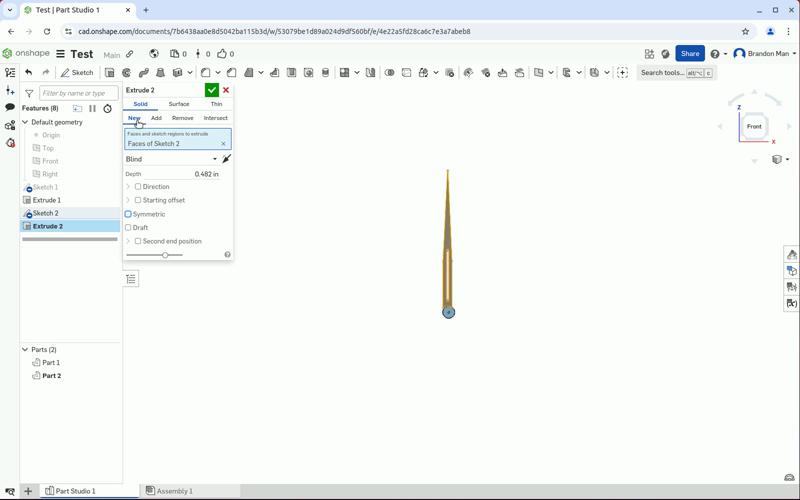
key(space)
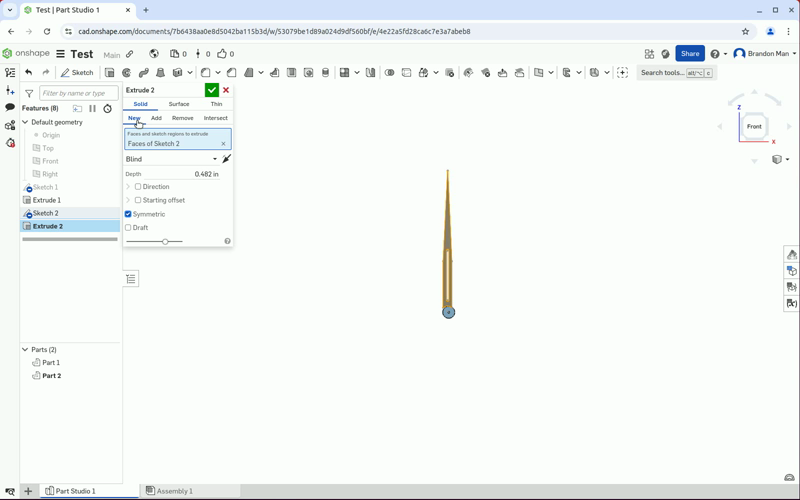
key(enter)
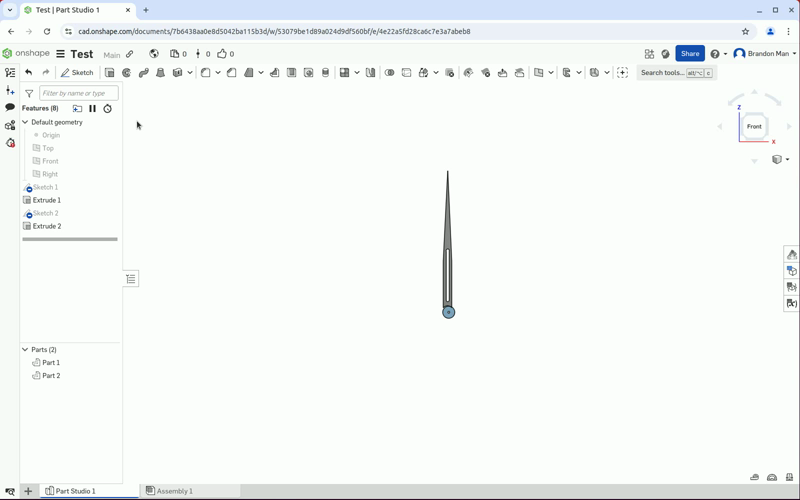
key(shift+h)
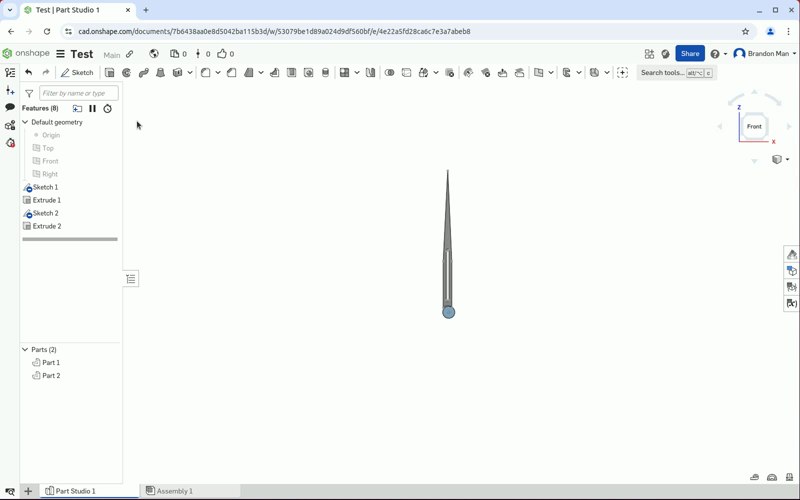
key(shift+h)
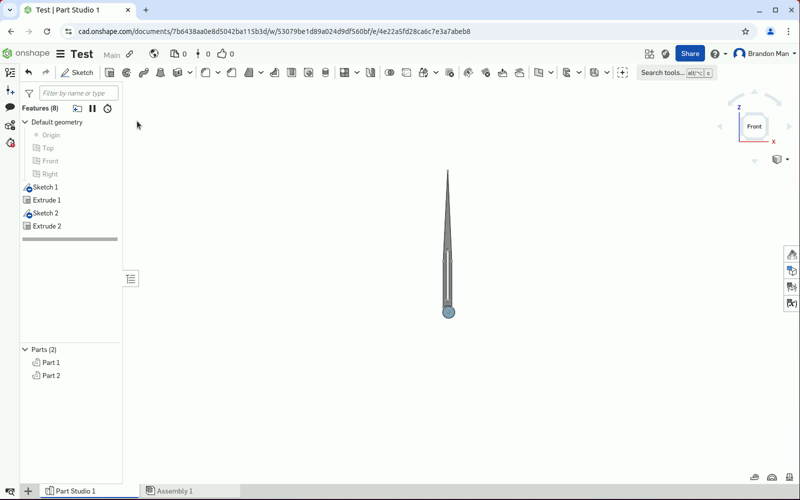
key(shift+7)
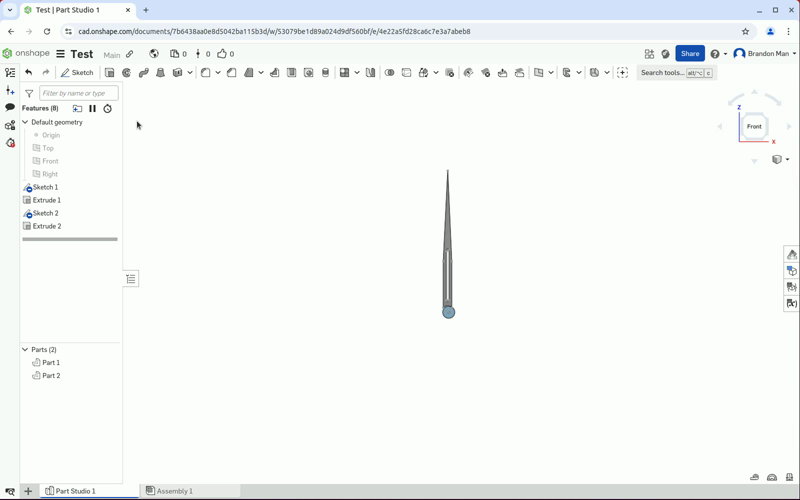
key(left, 2)
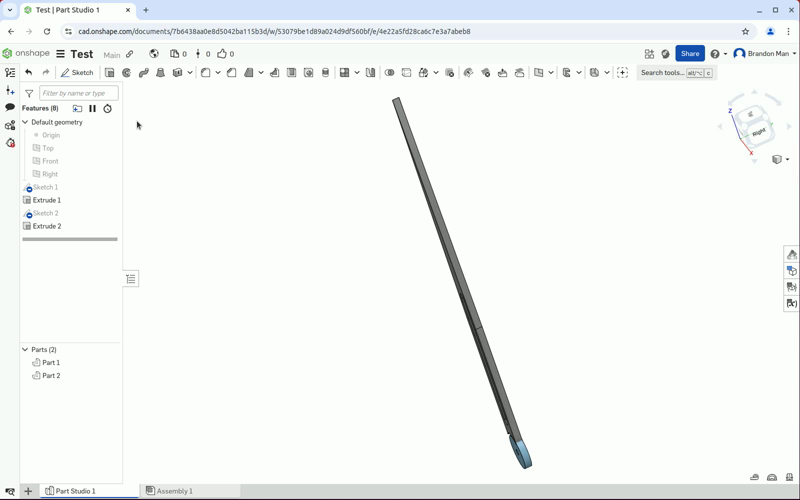
key(down, 2)
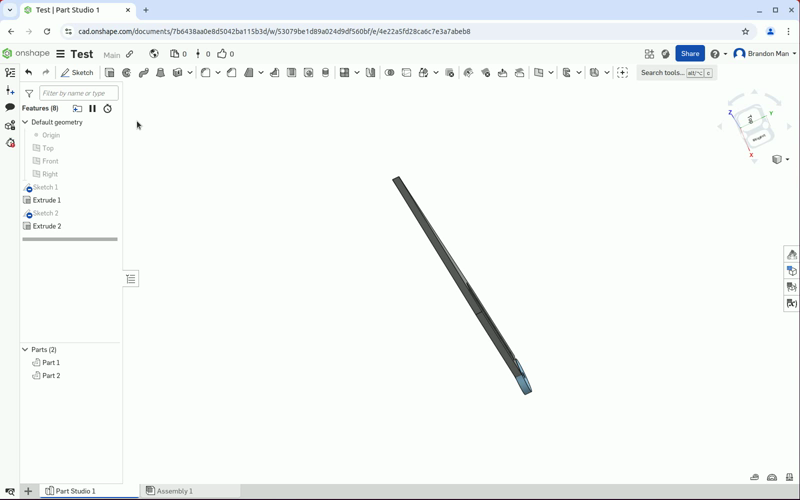
key(up, 2)
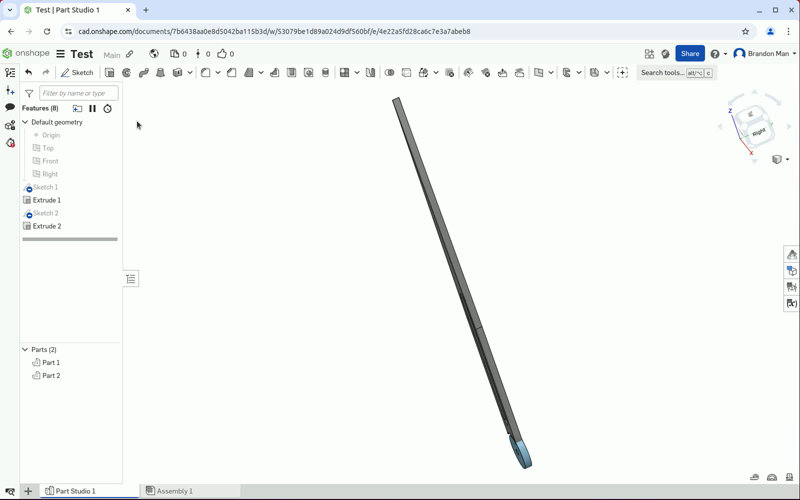
key(right, 2)
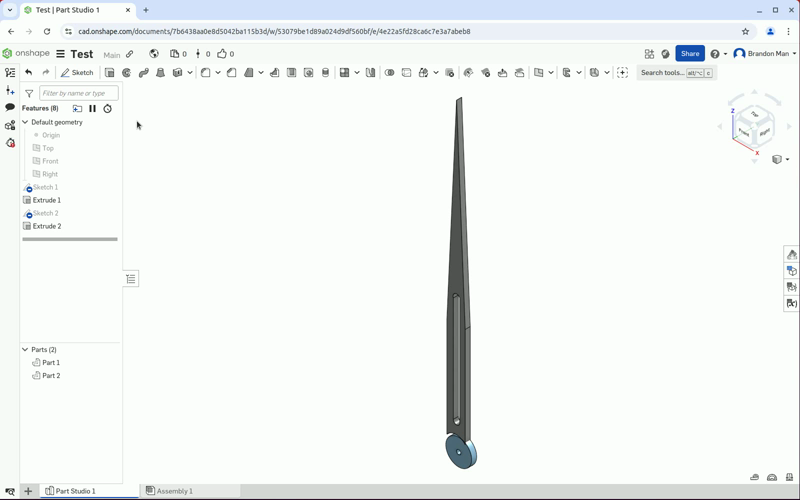
mouse_move(73, 189)
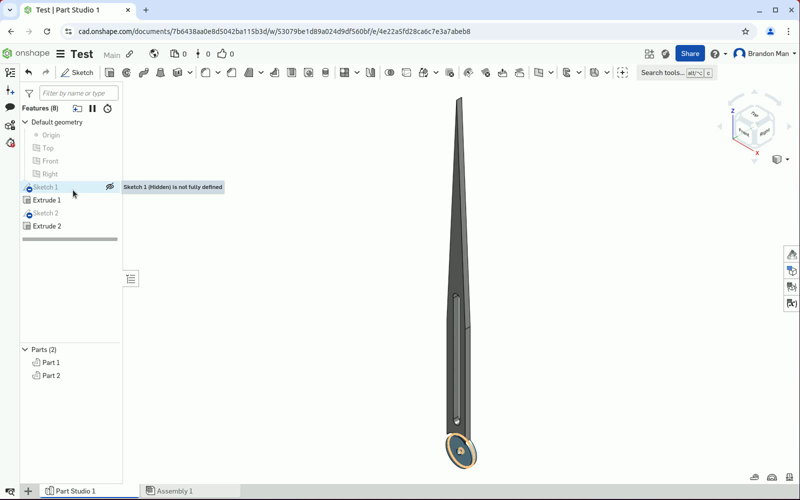
click(73, 189)